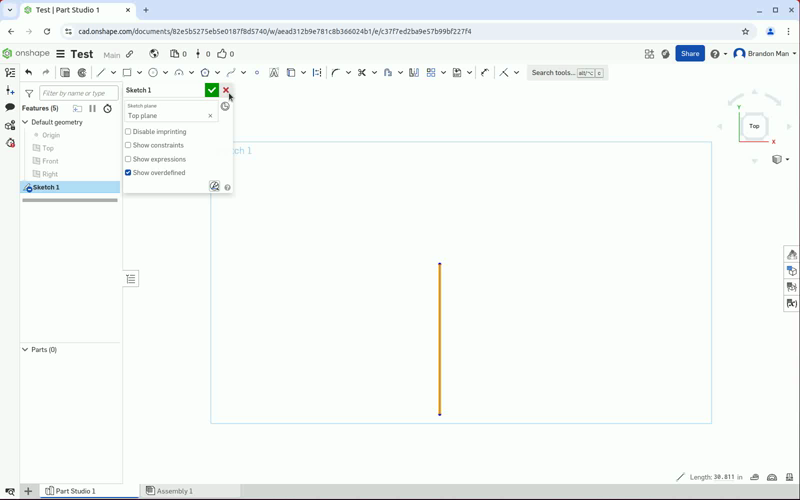
key(shift+h)
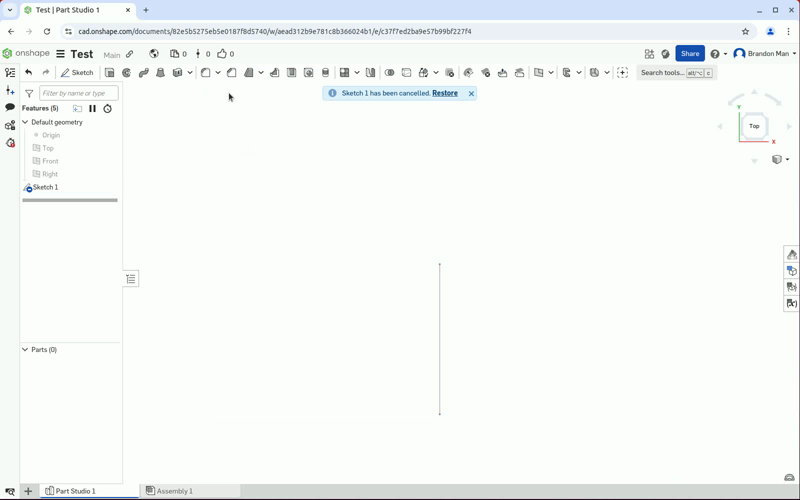
key(shift+s)
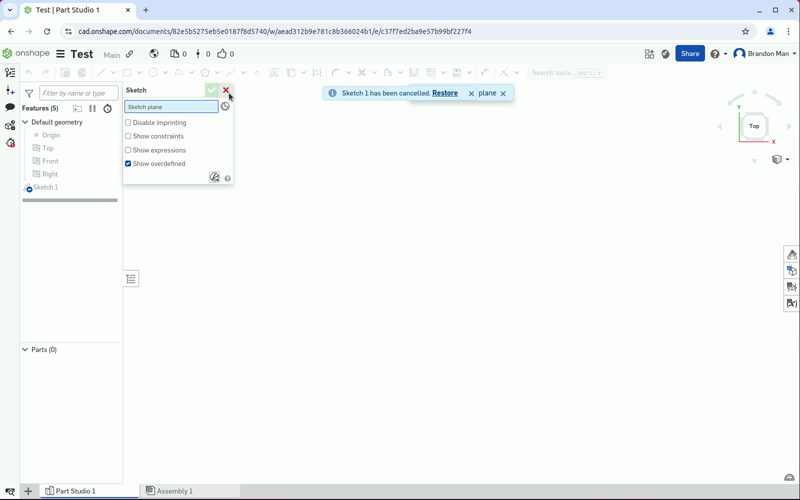
mouse_move(73, 150)
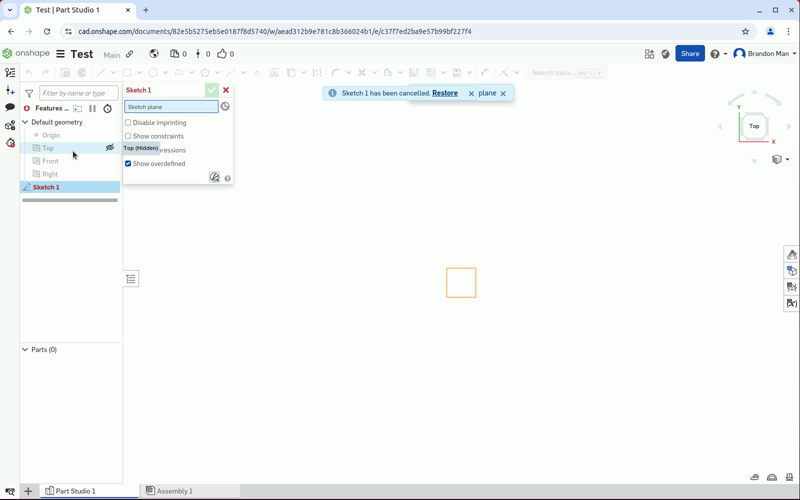
click(73, 150)
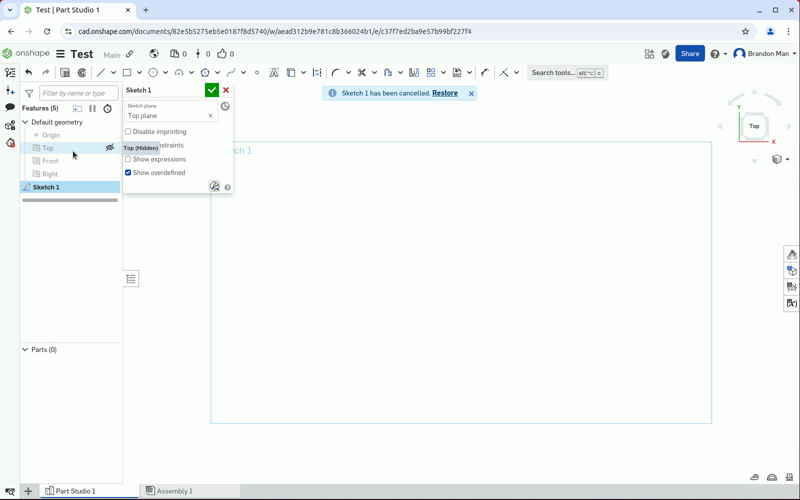
mouse_move(73, 352)
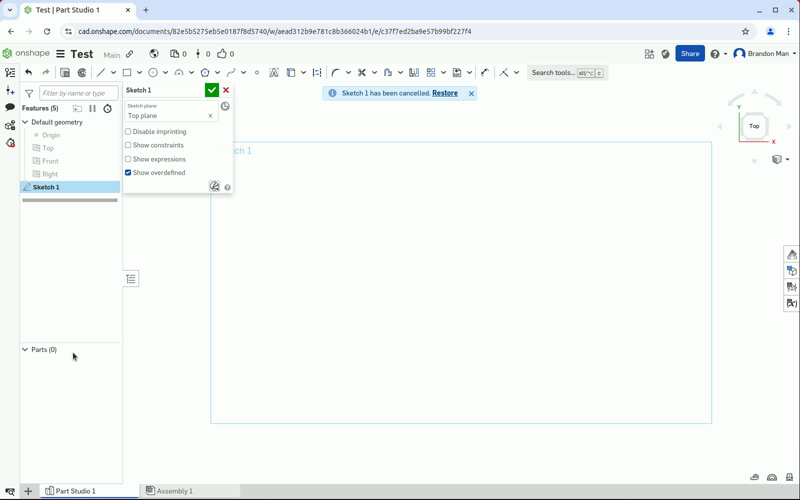
key(y)
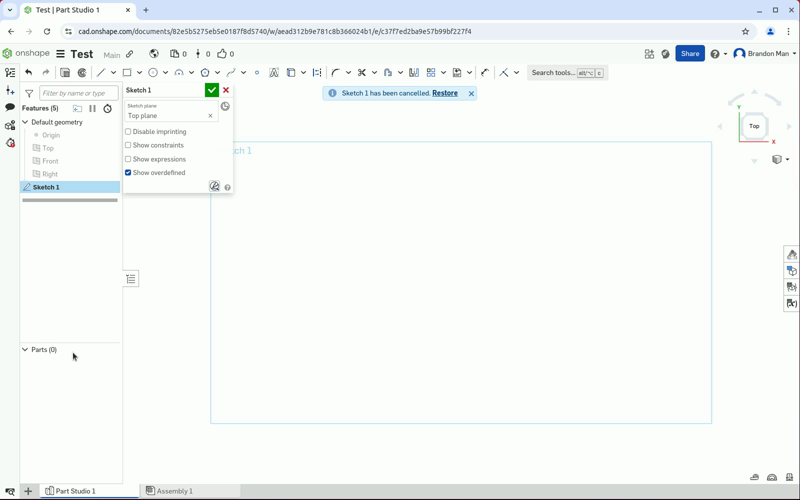
key(l)
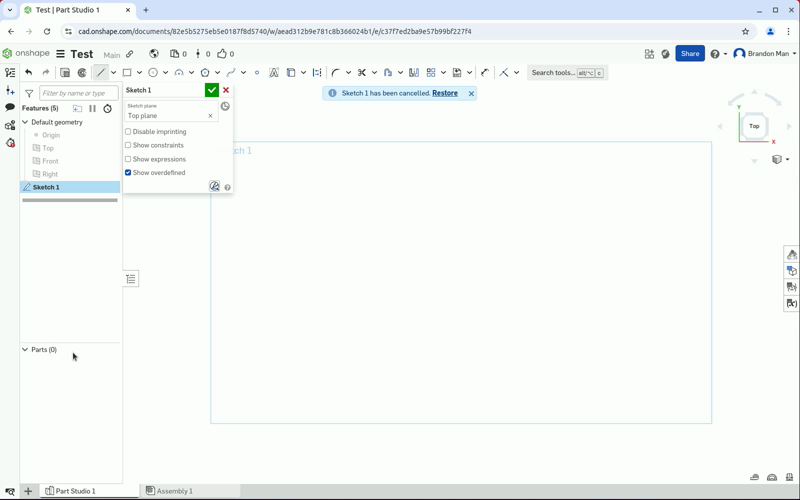
key_down(shift)
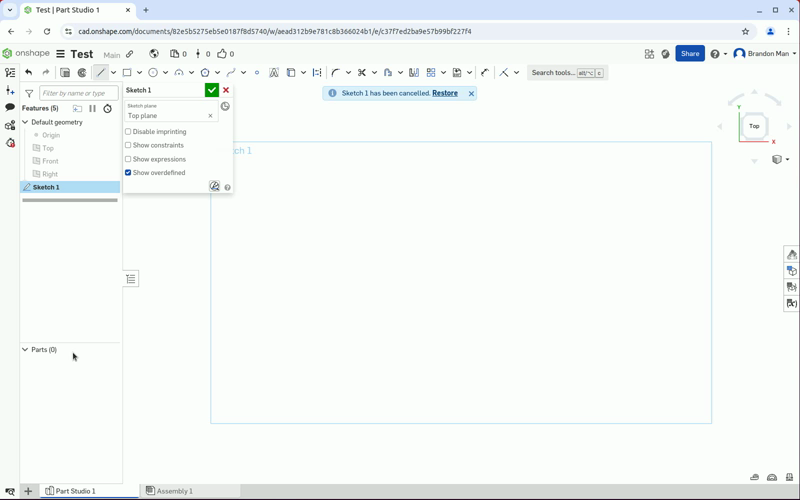
mouse_move(460, 282)
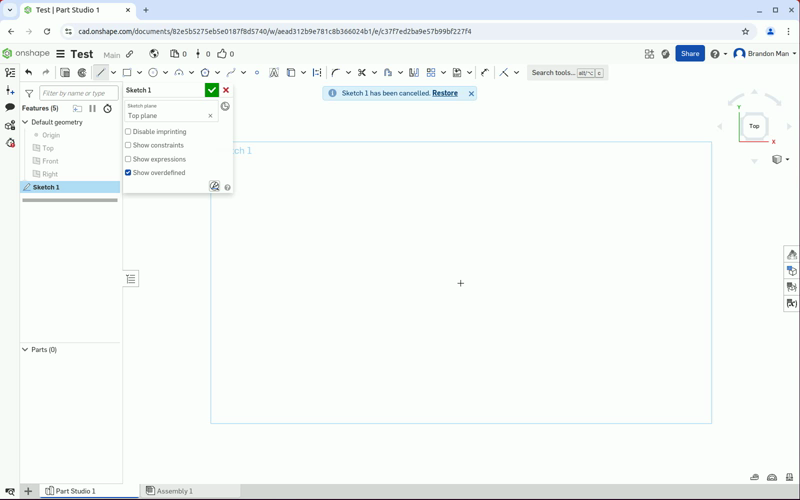
click(460, 282)
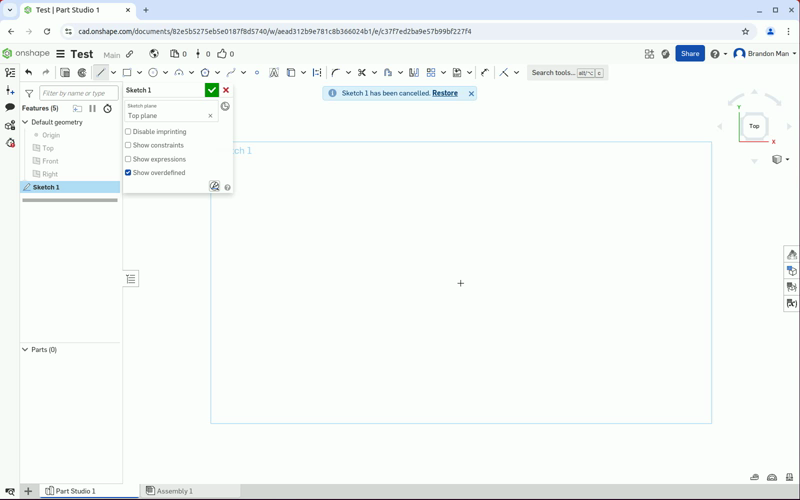
key_up(shift)
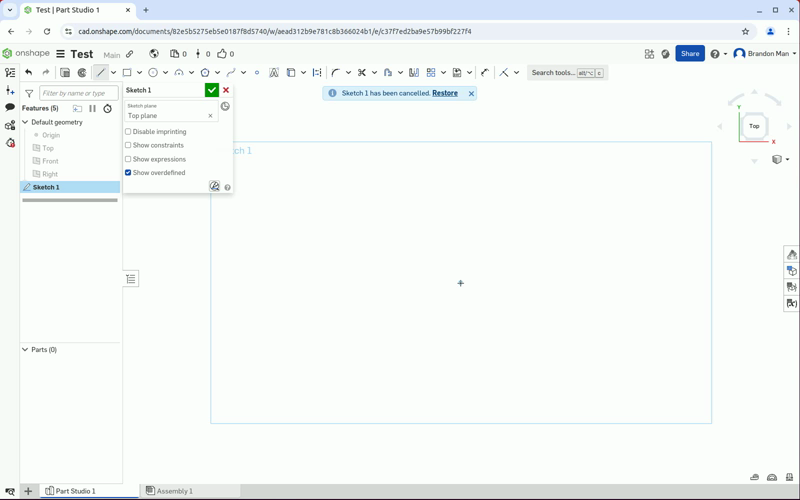
key_down(shift)
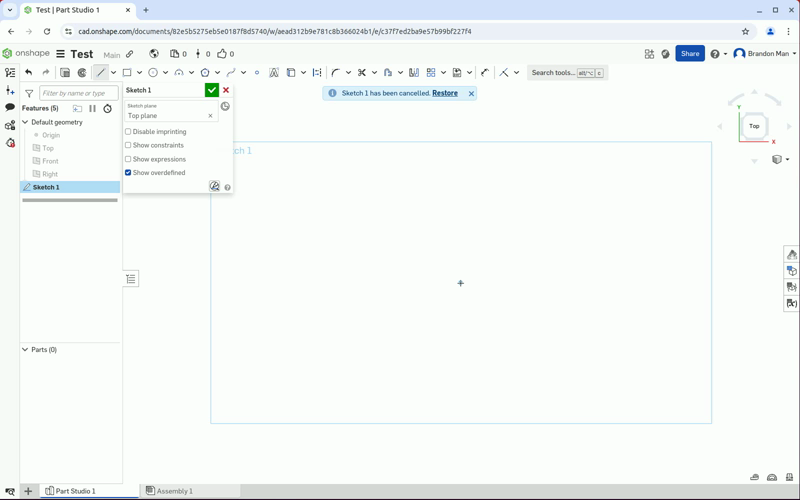
mouse_move(570, 282)
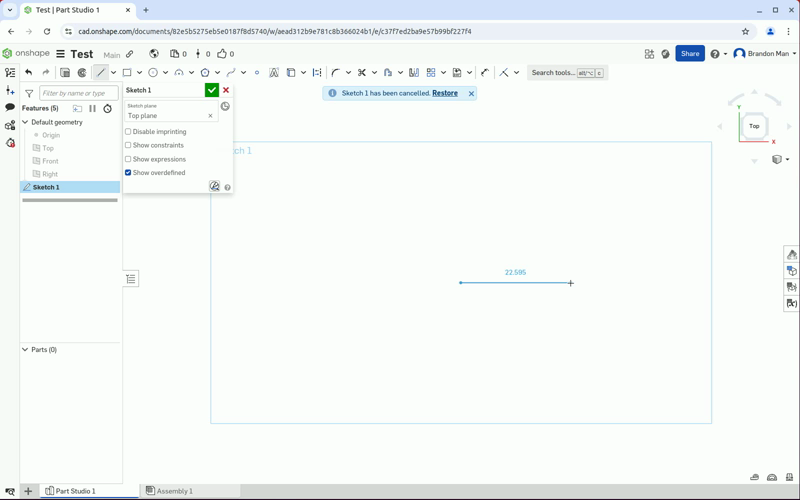
click(570, 282)
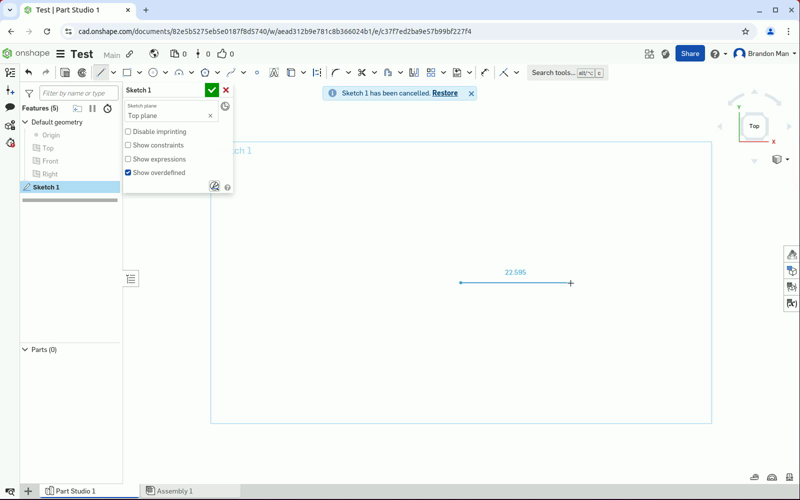
key_up(shift)
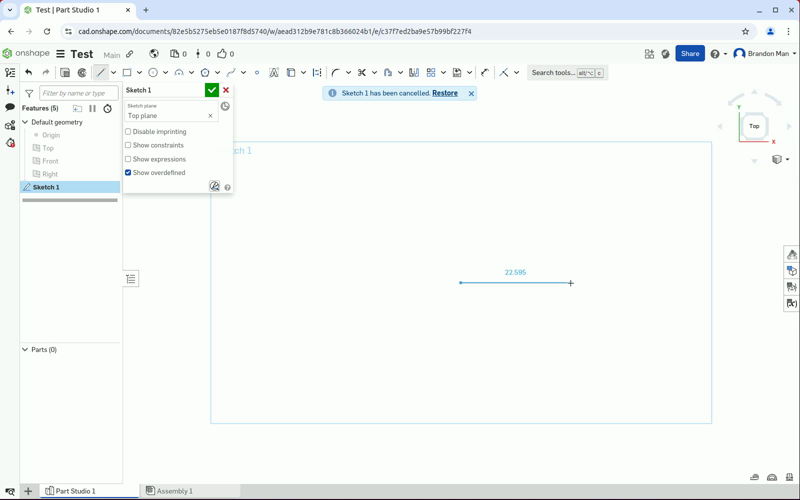
key_down(shift)
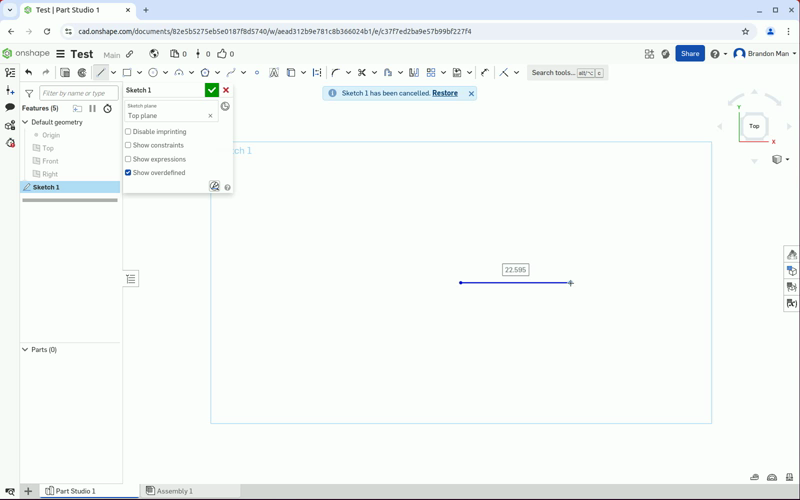
mouse_move(589, 282)
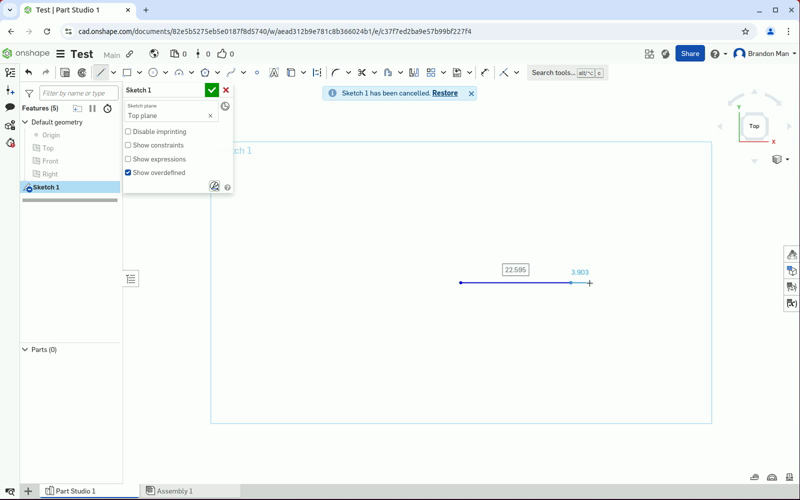
mouse_move(573, 282)
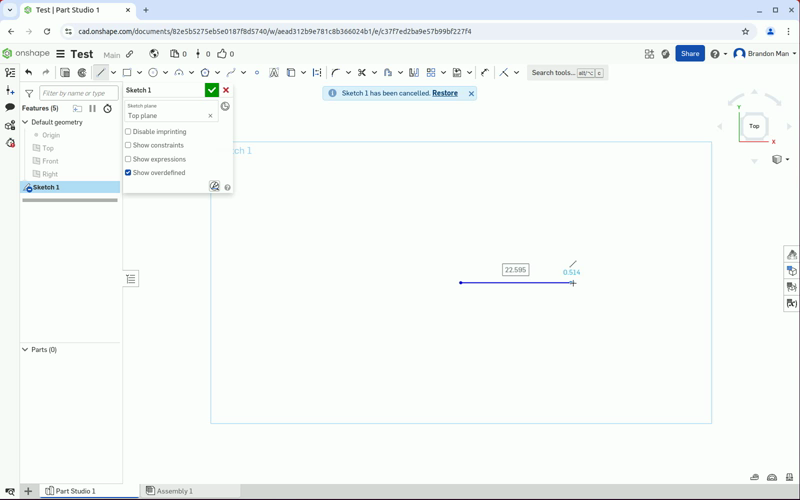
scroll(6)
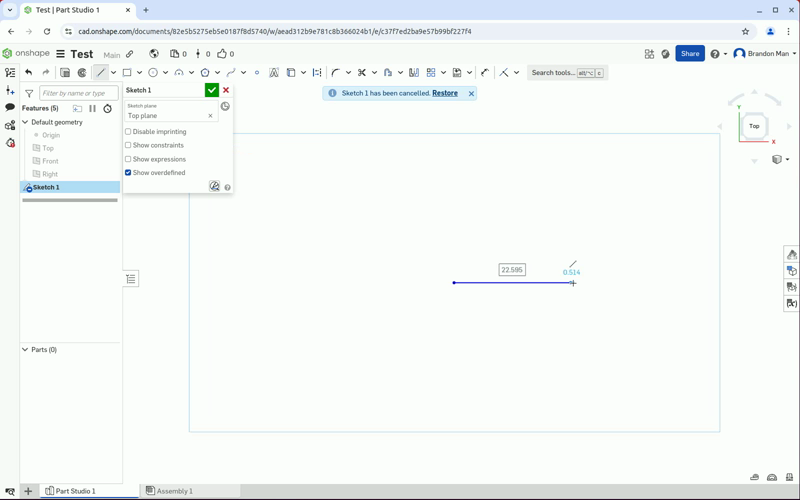
scroll(6)
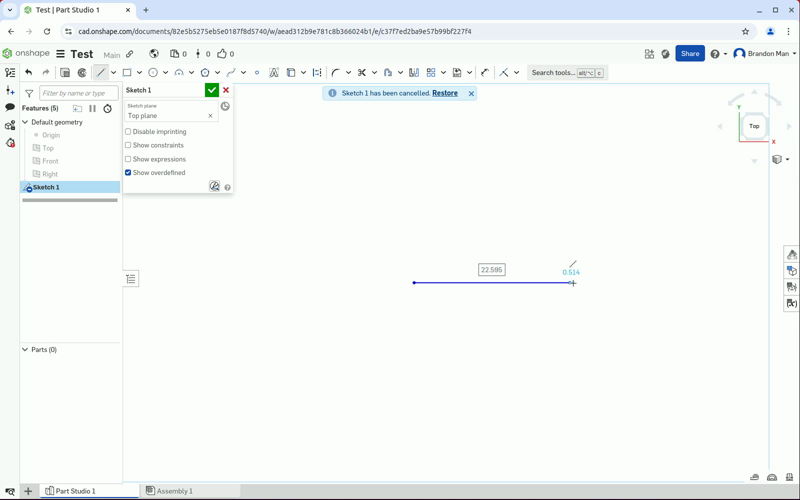
scroll(6)
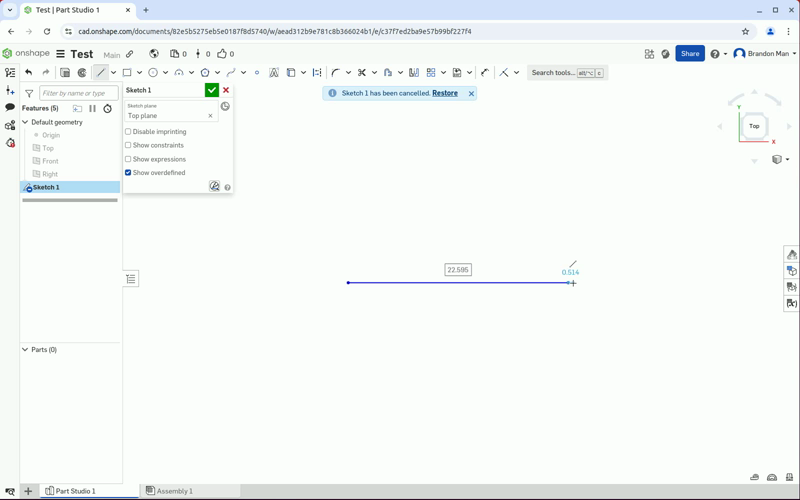
scroll(6)
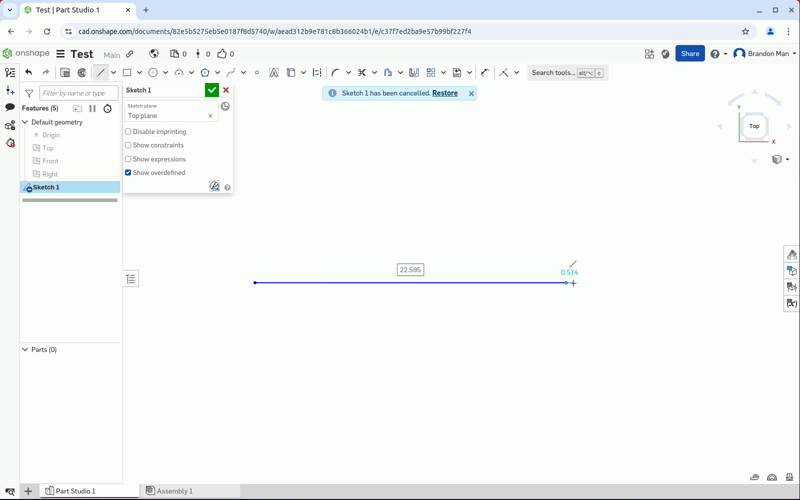
scroll(6)
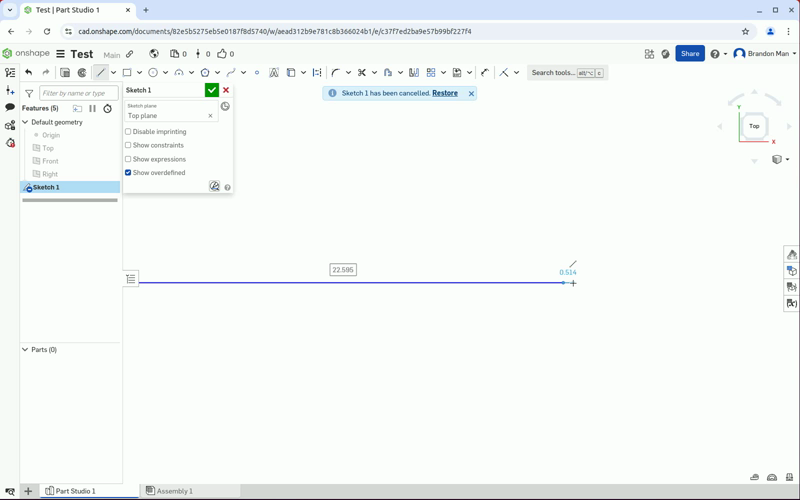
scroll(6)
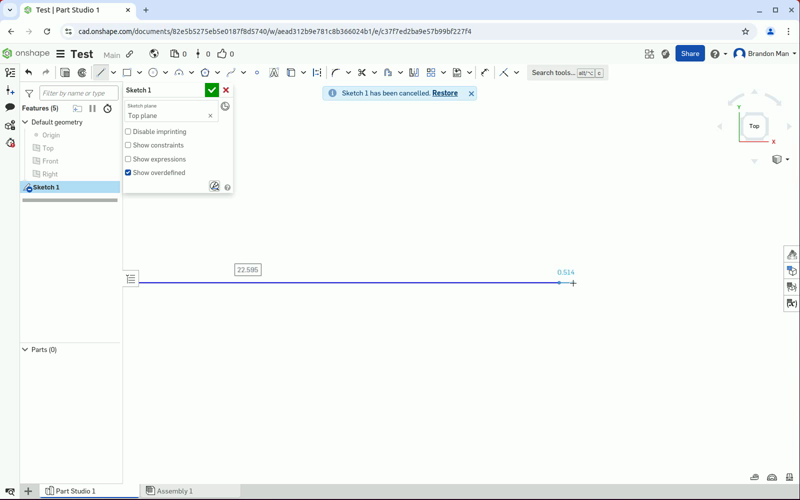
scroll(6)
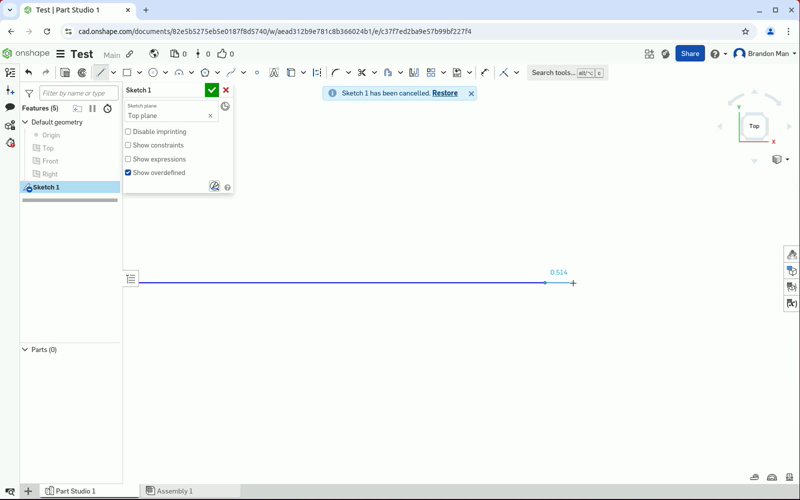
click(573, 282)
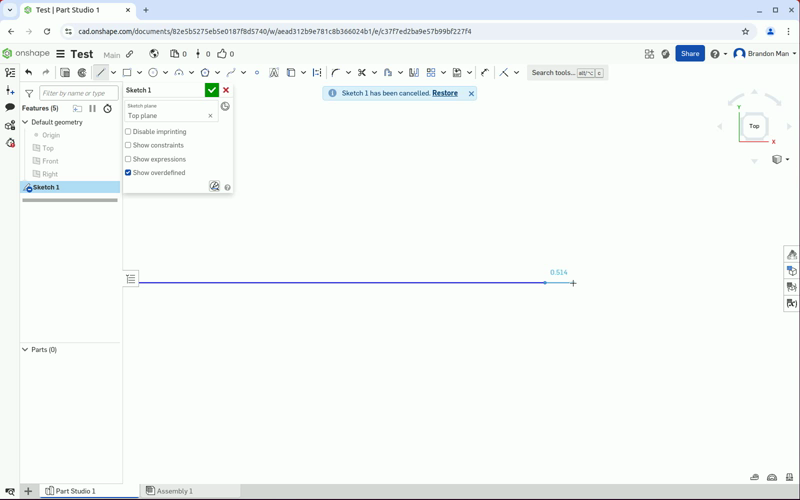
scroll(-6)
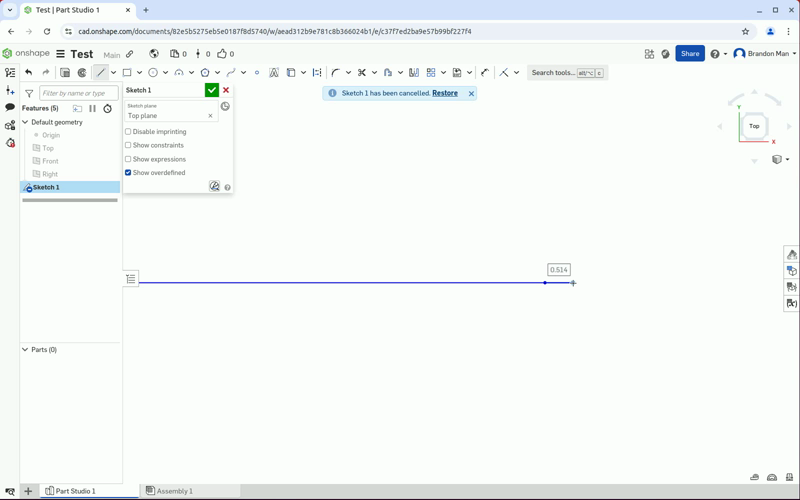
scroll(-6)
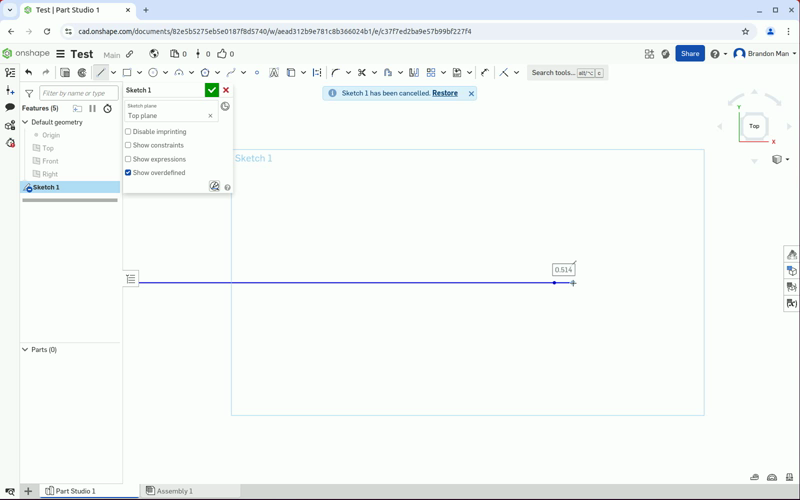
scroll(-6)
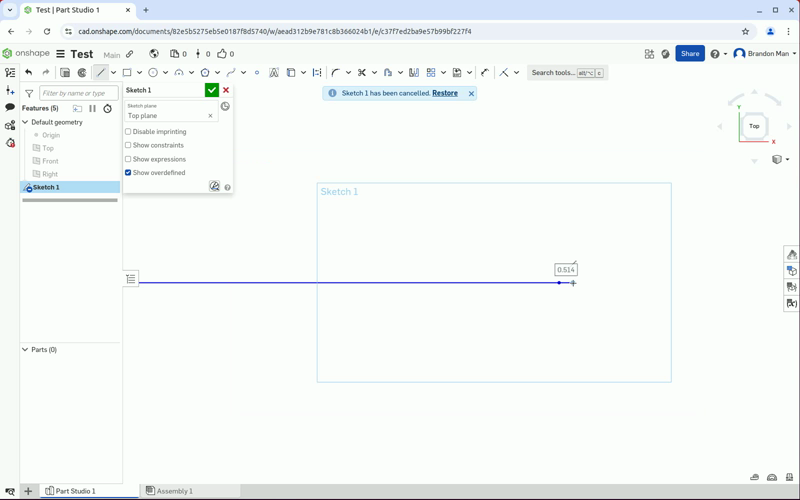
scroll(-6)
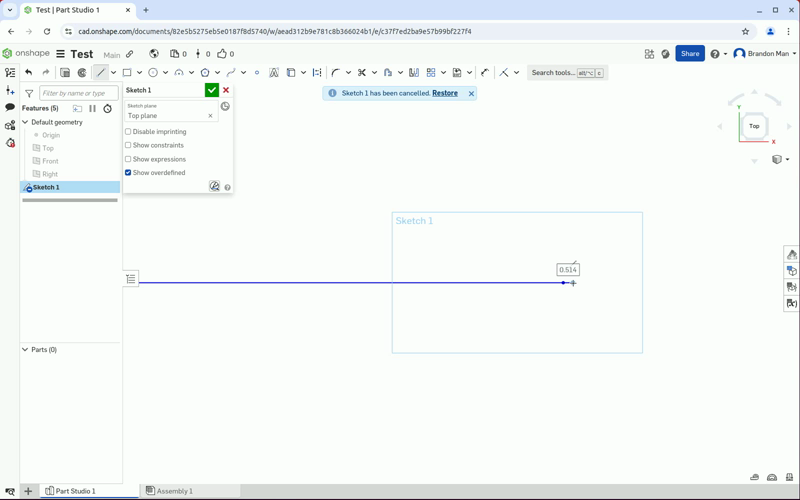
scroll(-6)
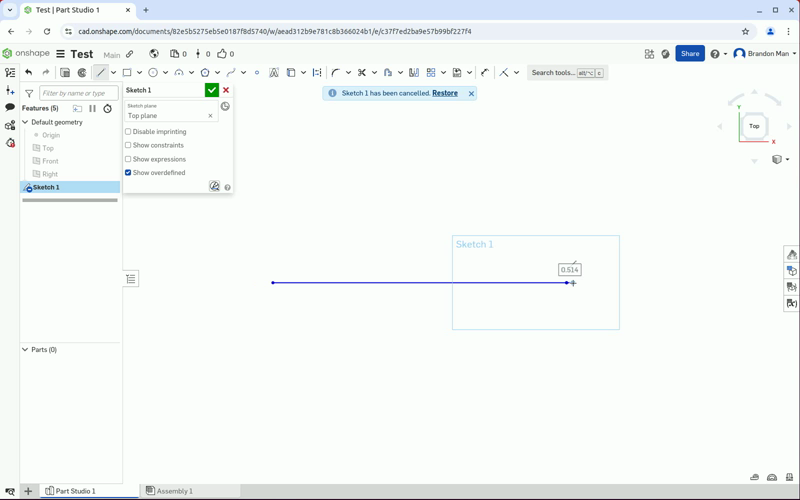
scroll(-6)
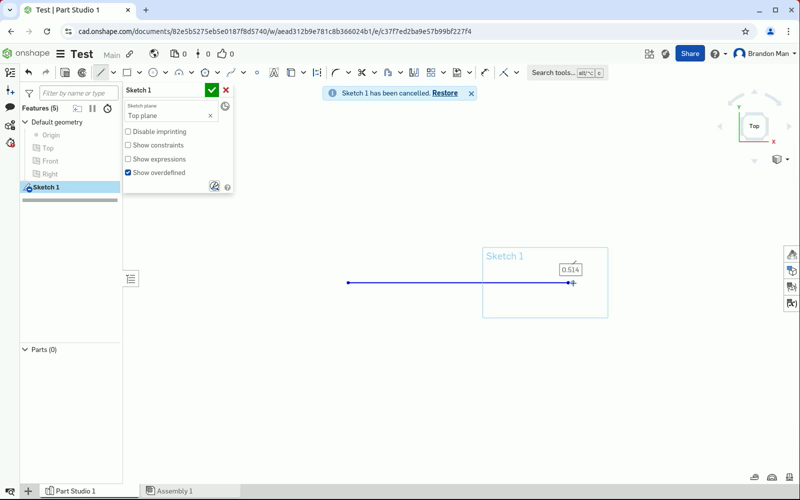
scroll(-6)
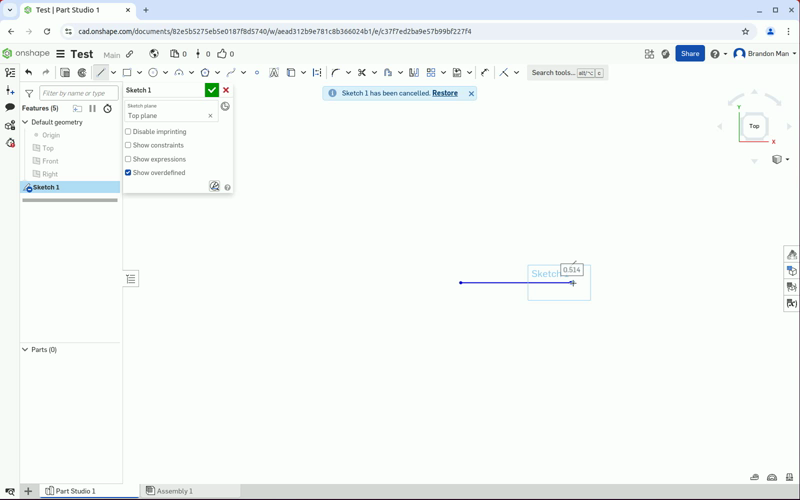
key_up(shift)
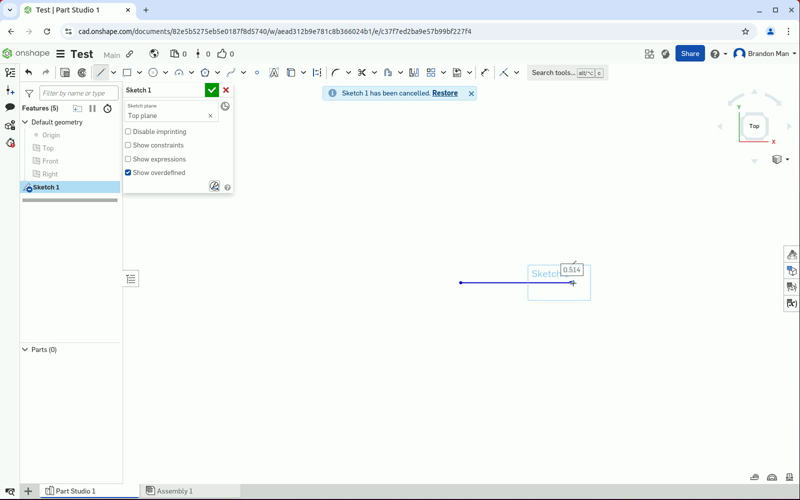
key_down(shift)
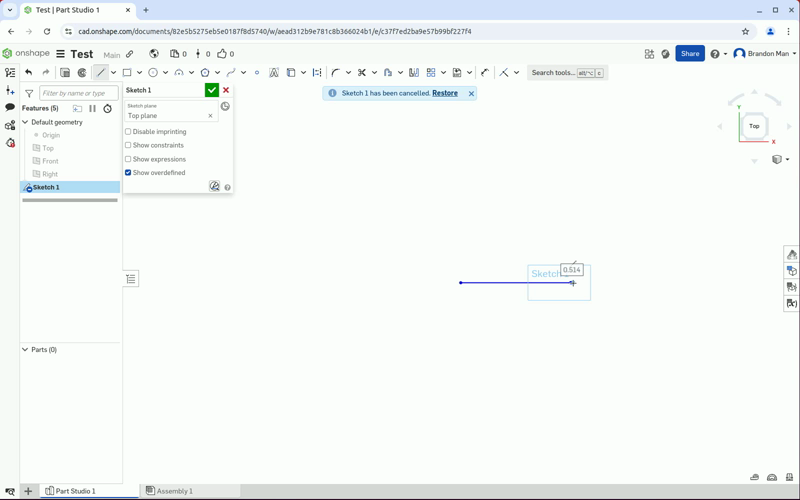
mouse_move(589, 282)
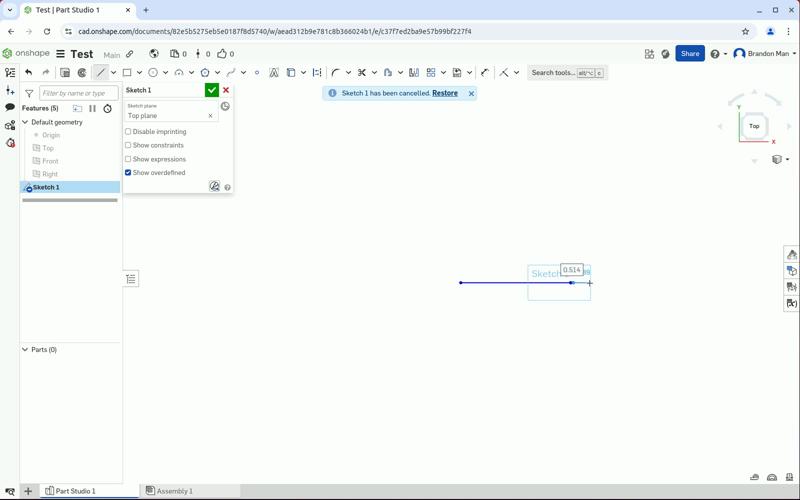
mouse_move(573, 280)
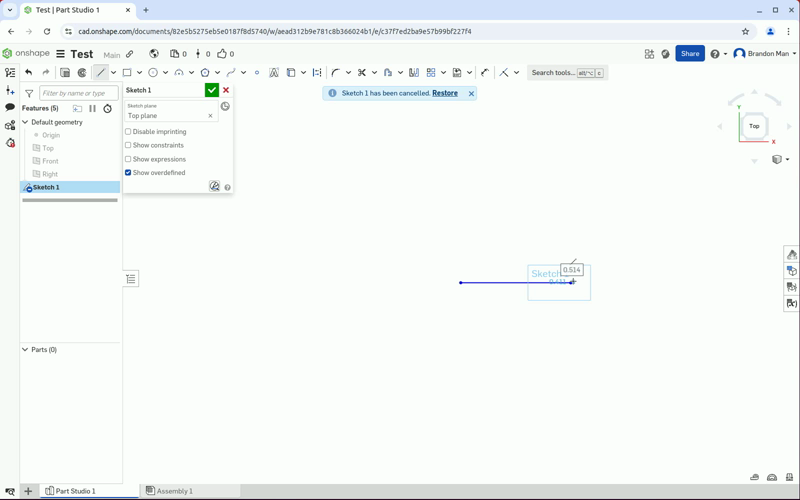
scroll(6)
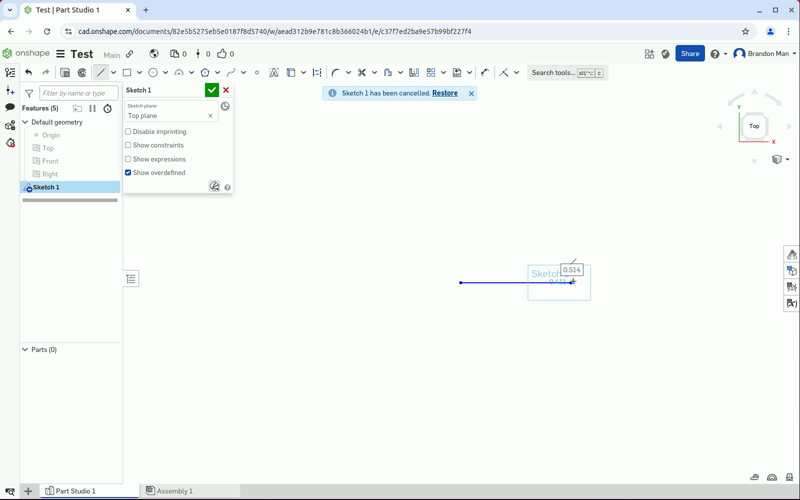
scroll(6)
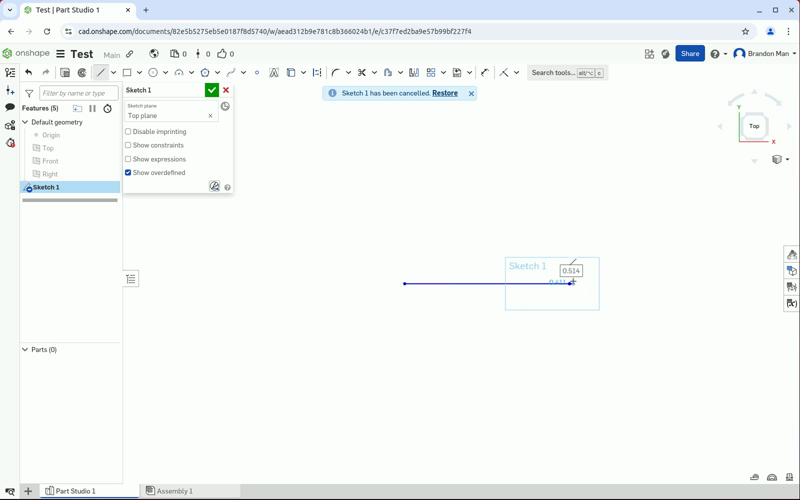
scroll(6)
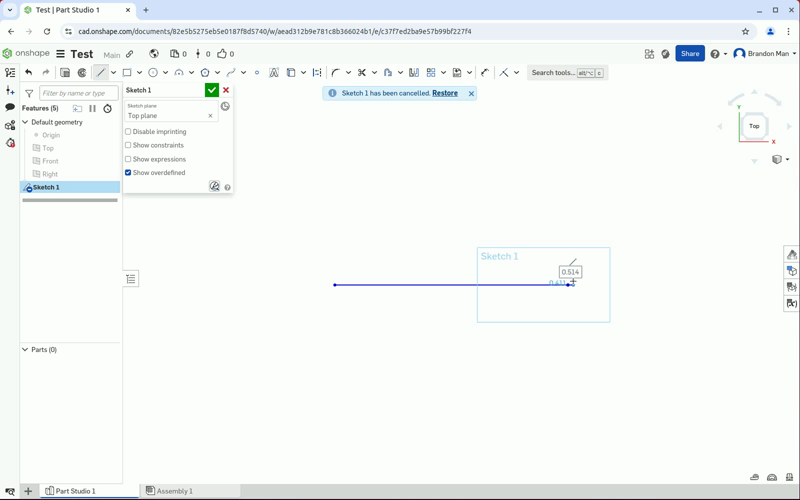
scroll(6)
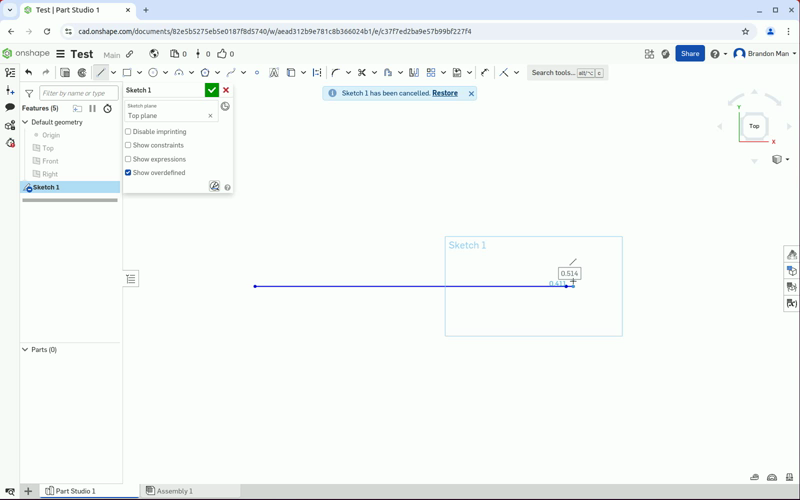
scroll(6)
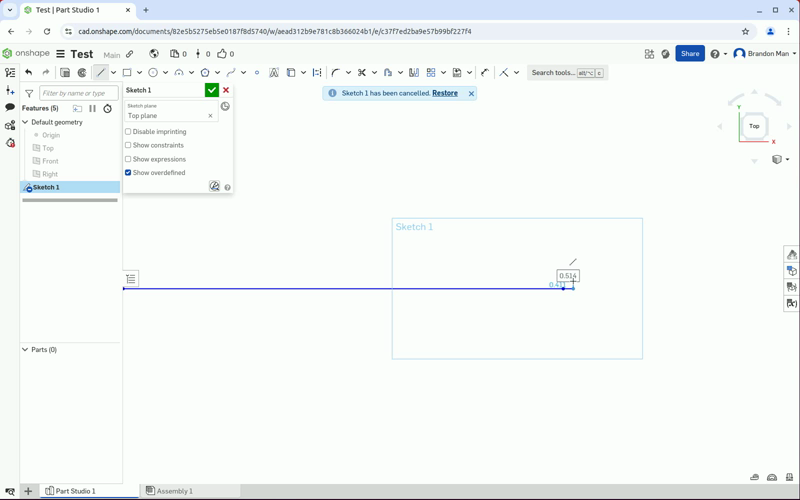
scroll(6)
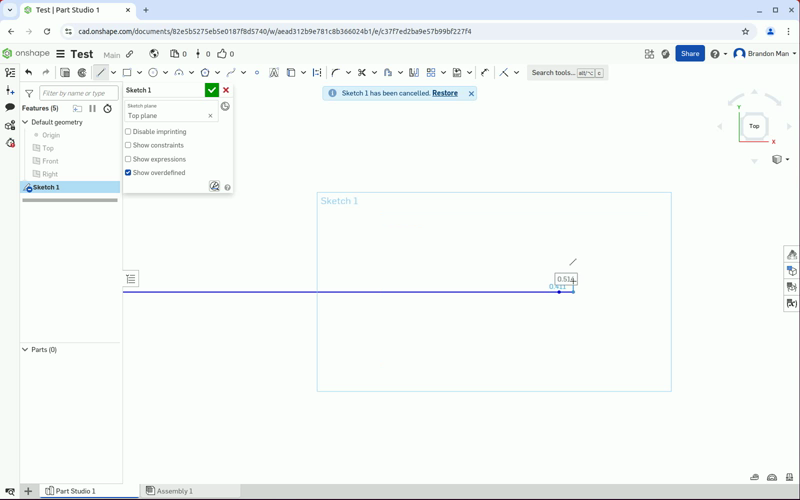
scroll(6)
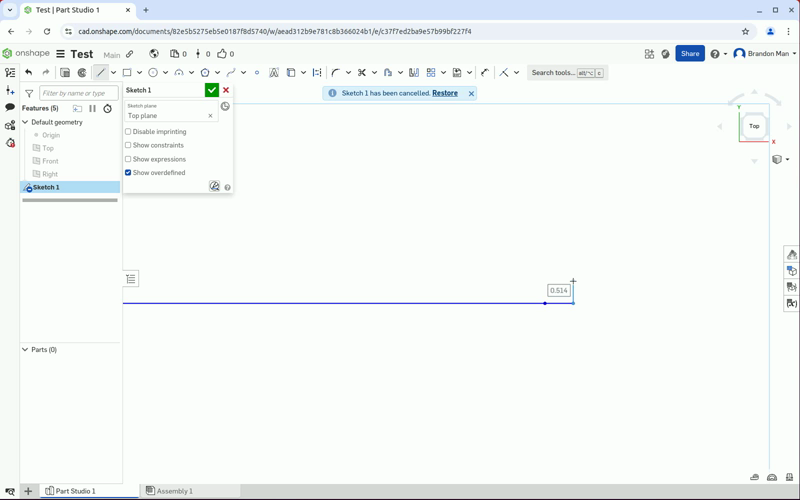
click(573, 280)
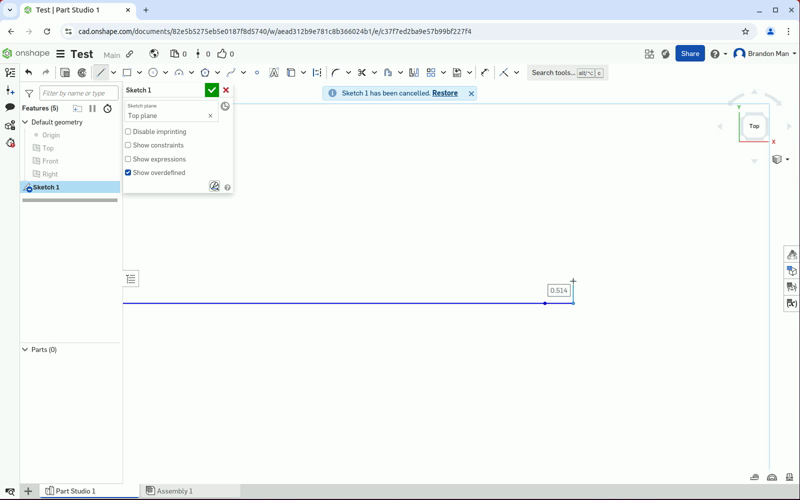
scroll(-6)
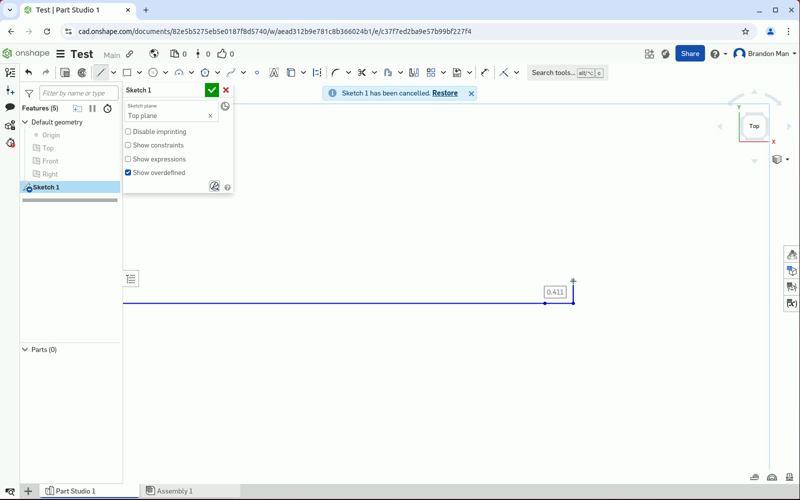
scroll(-6)
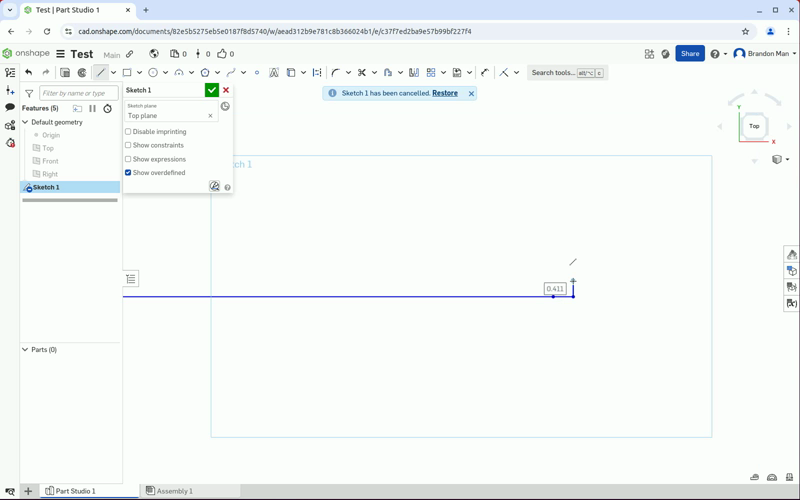
scroll(-6)
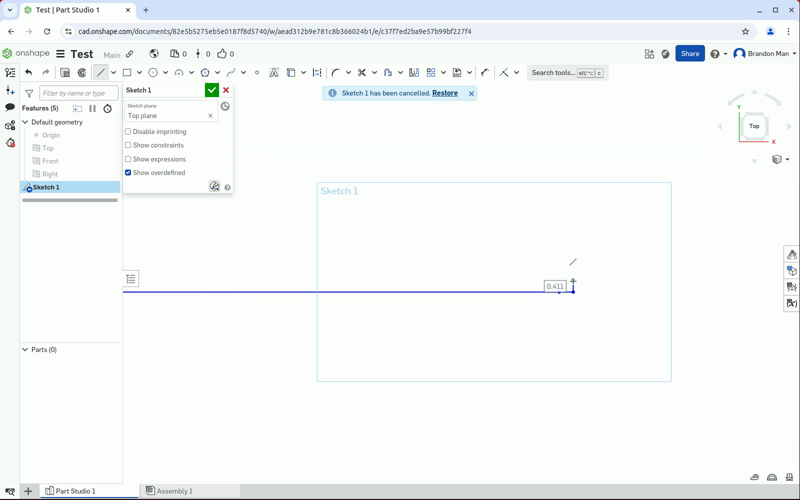
scroll(-6)
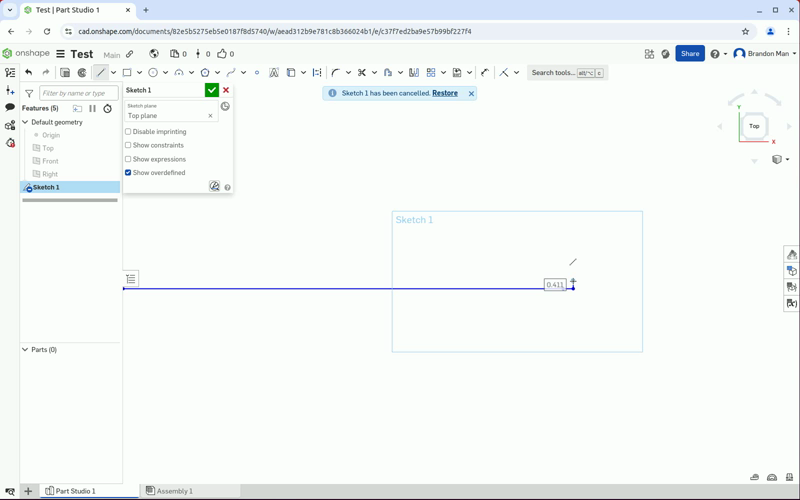
scroll(-6)
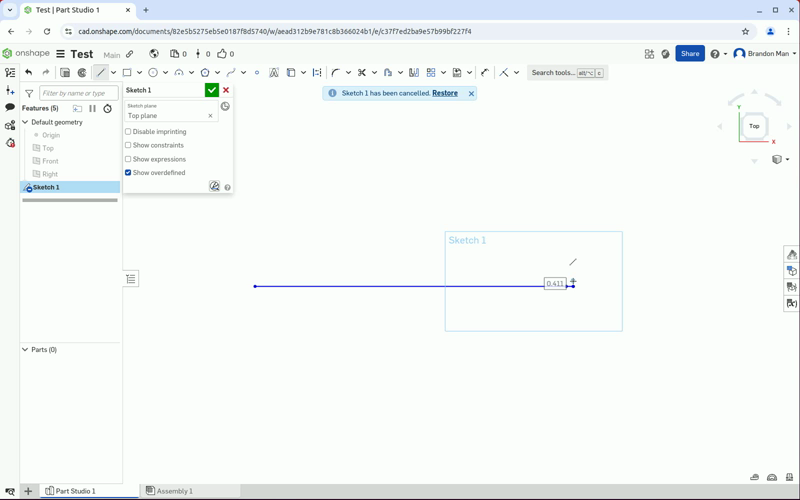
scroll(-6)
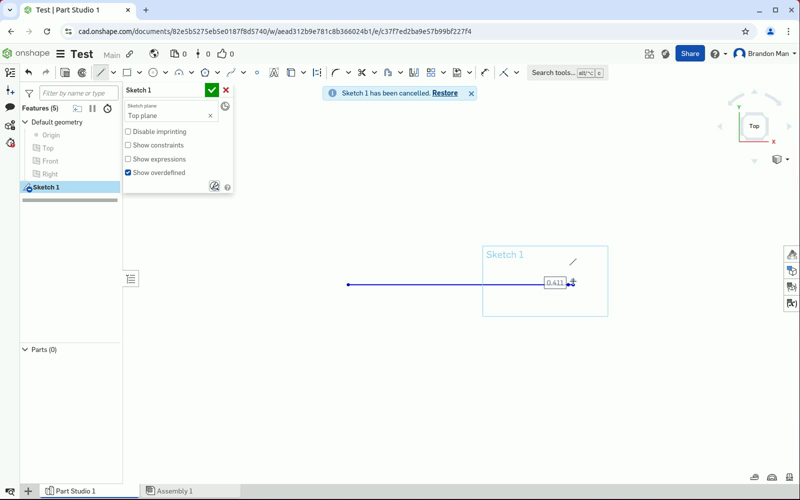
scroll(-6)
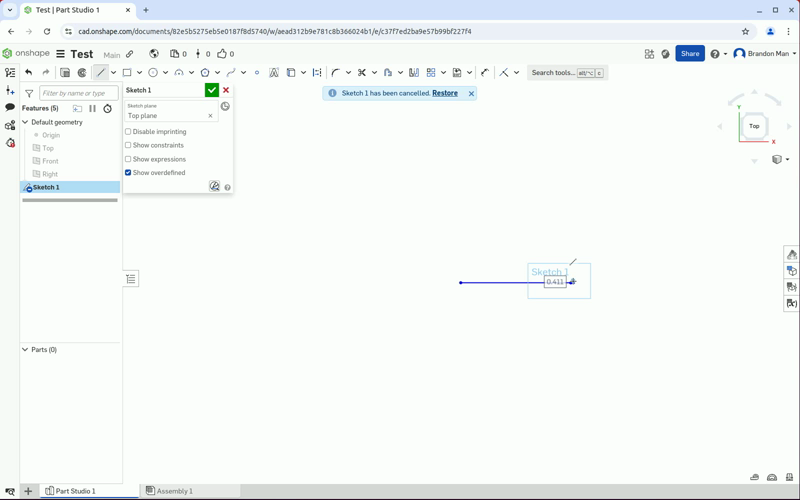
key_up(shift)
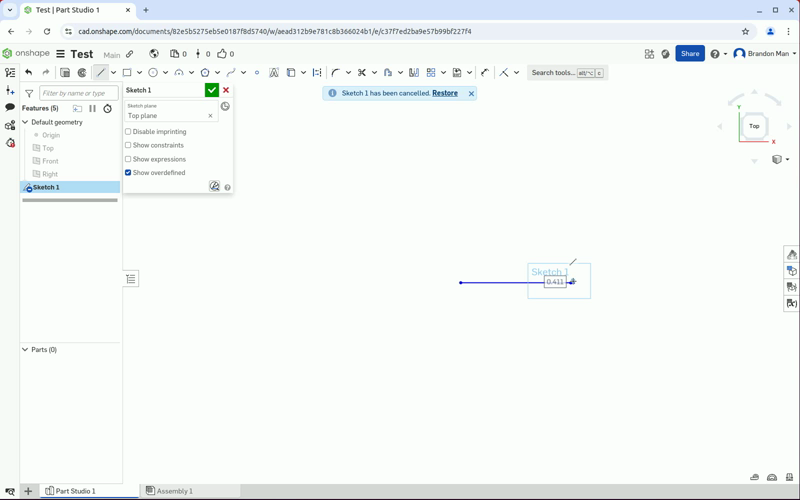
key_down(shift)
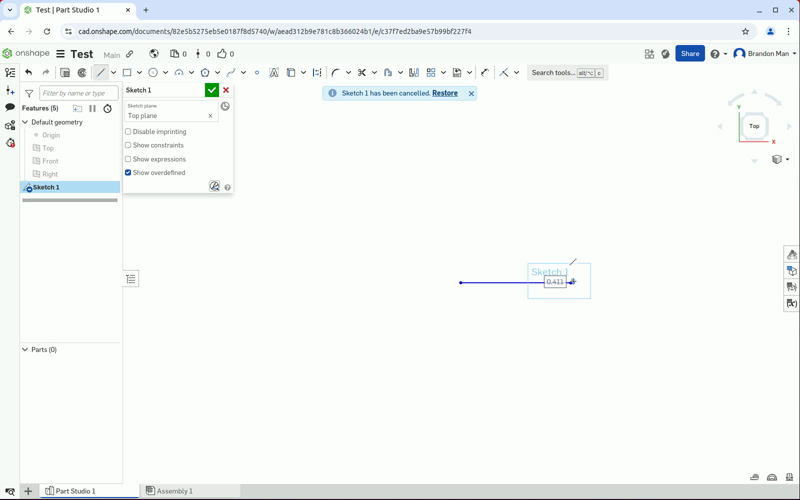
mouse_move(460, 280)
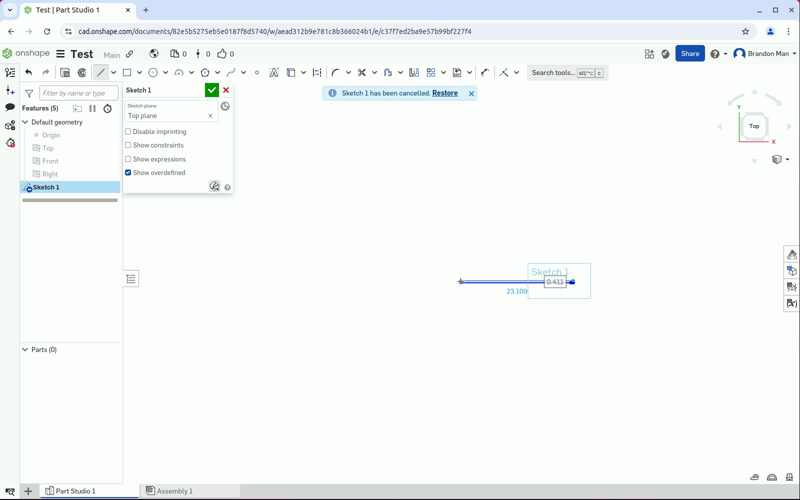
scroll(6)
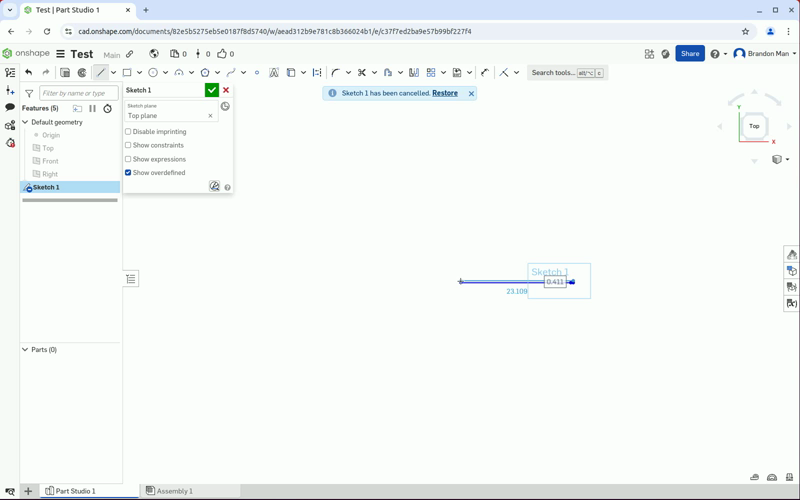
scroll(6)
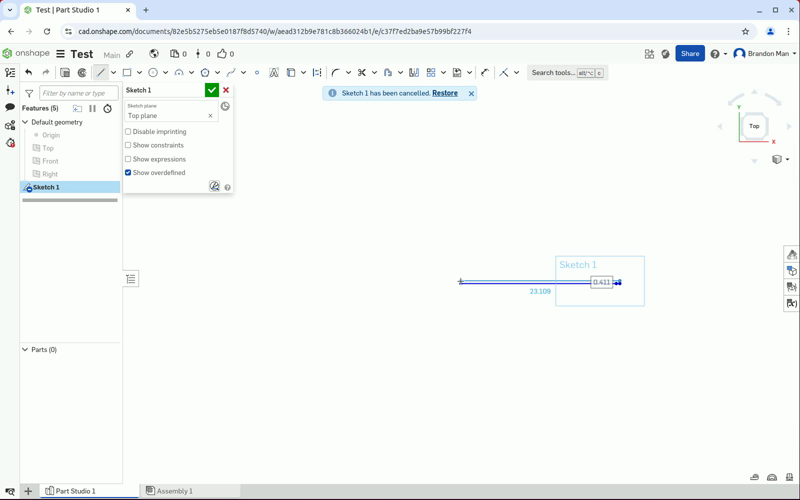
scroll(6)
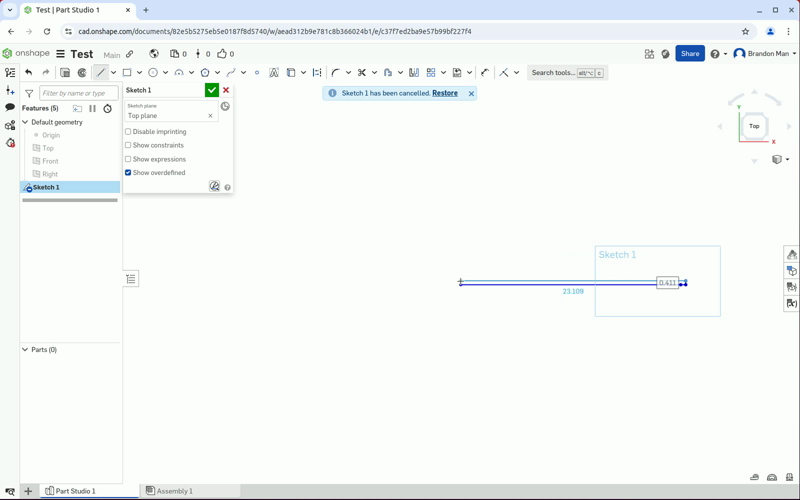
scroll(6)
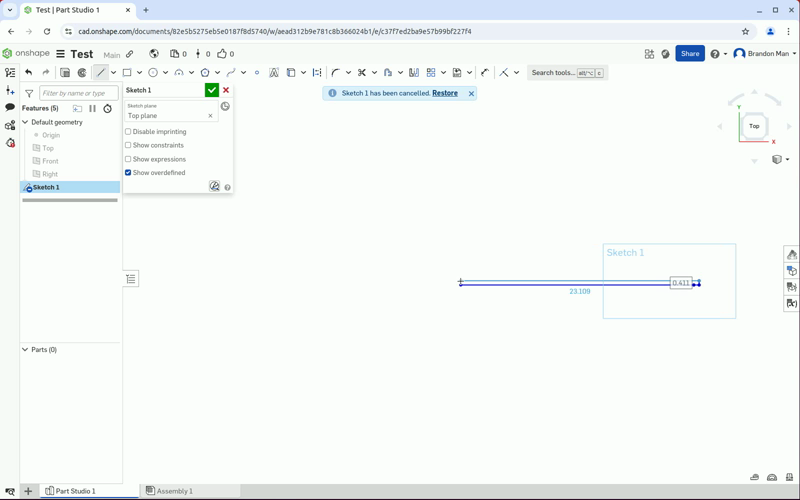
scroll(6)
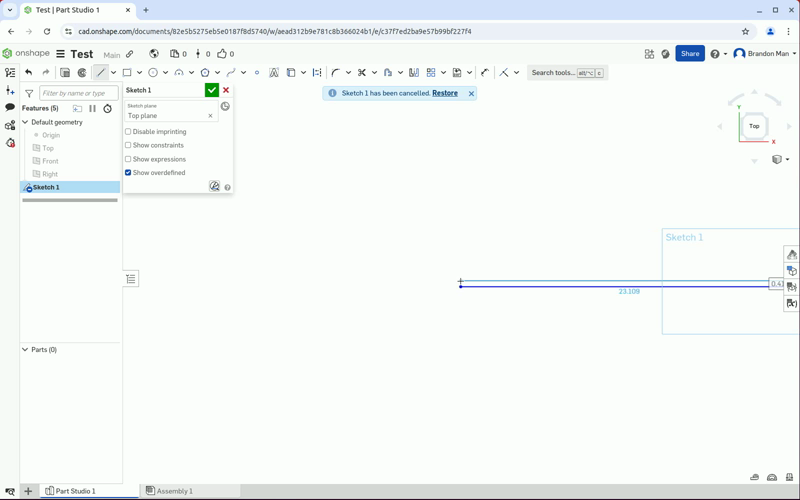
scroll(6)
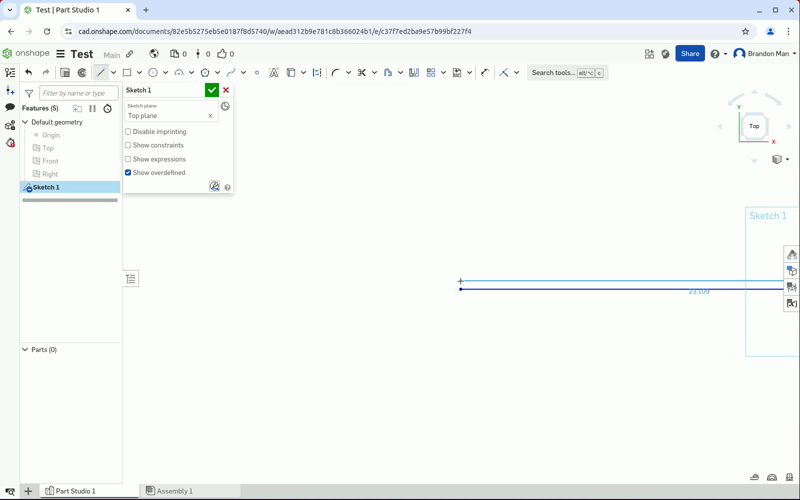
scroll(6)
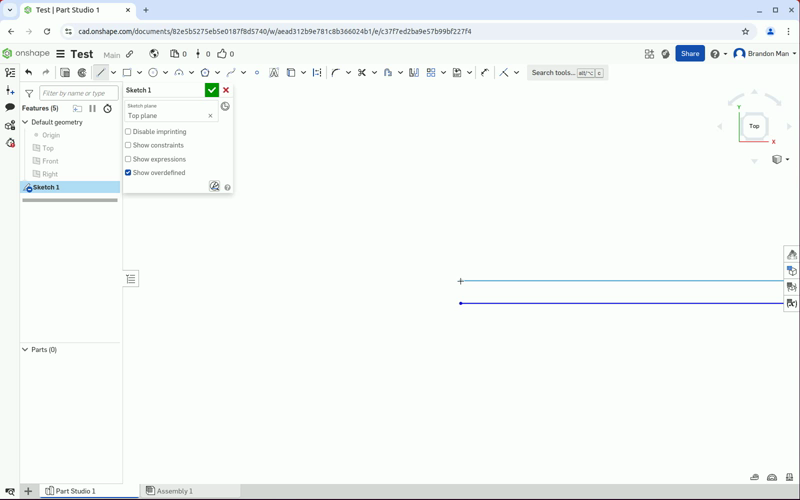
click(460, 280)
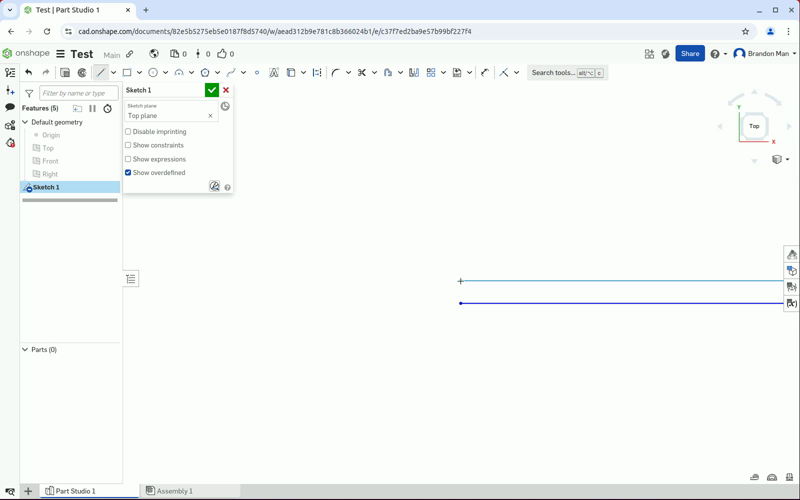
scroll(-6)
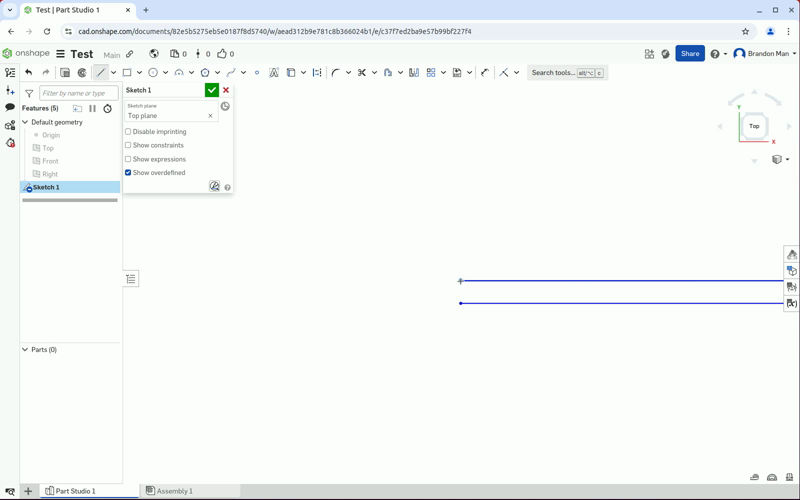
scroll(-6)
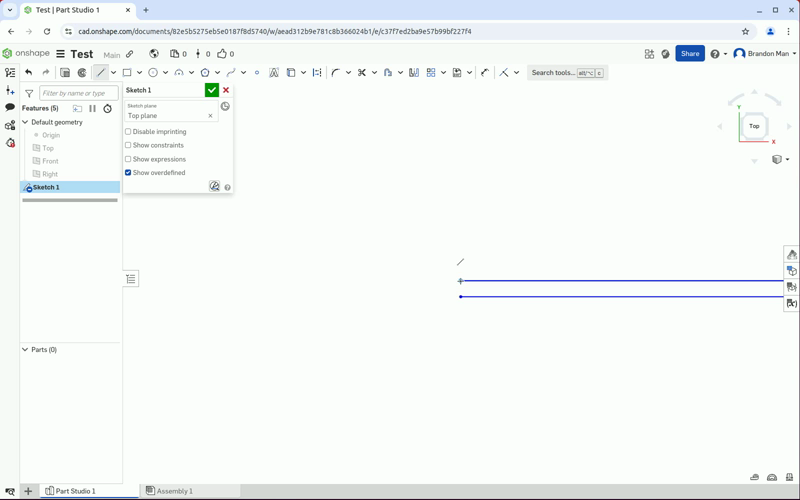
scroll(-6)
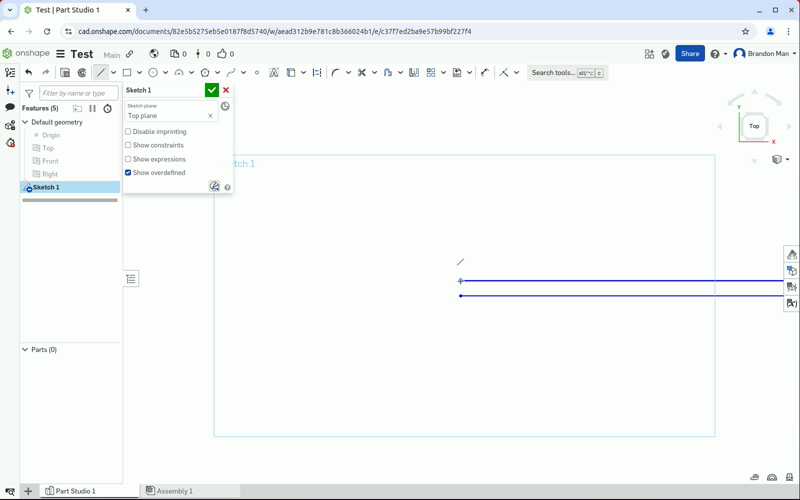
scroll(-6)
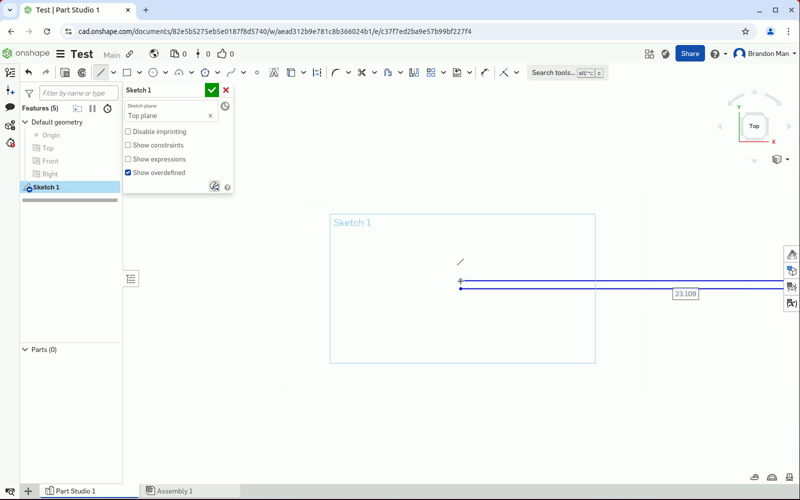
scroll(-6)
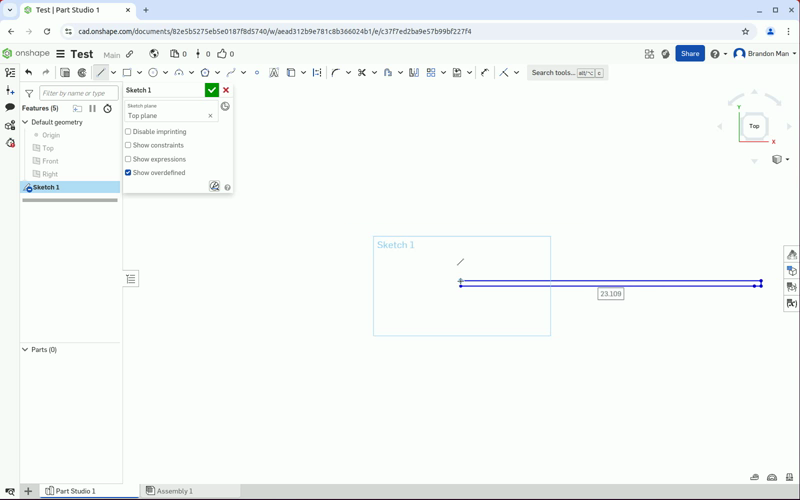
scroll(-6)
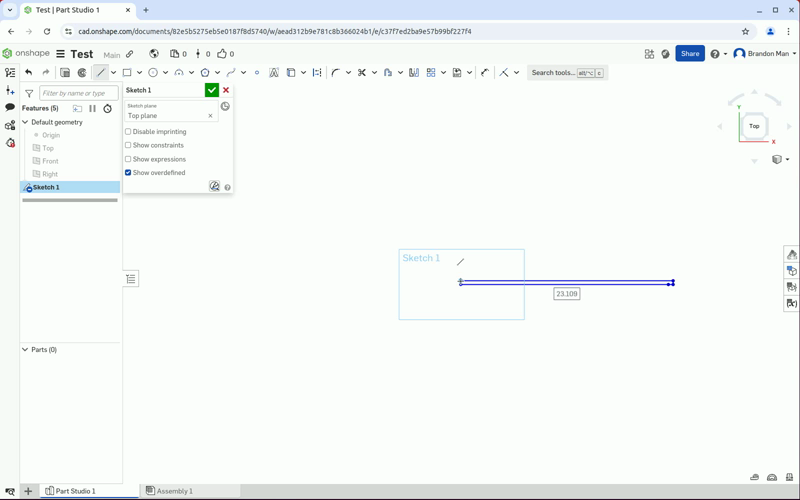
scroll(-6)
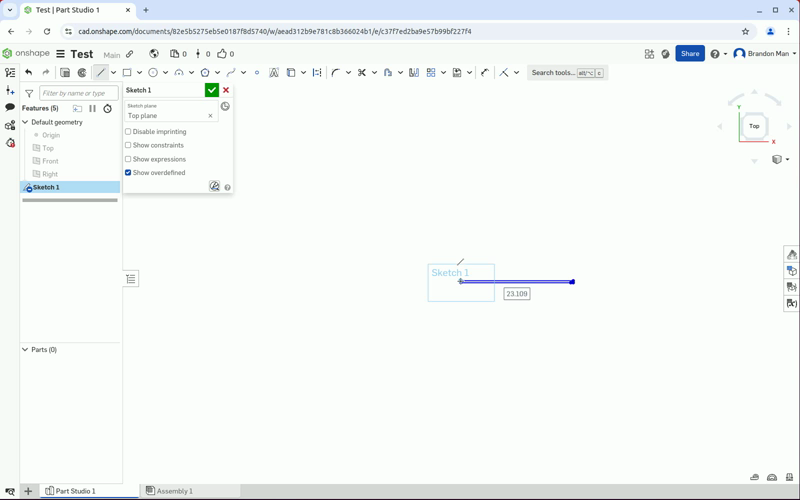
key_up(shift)
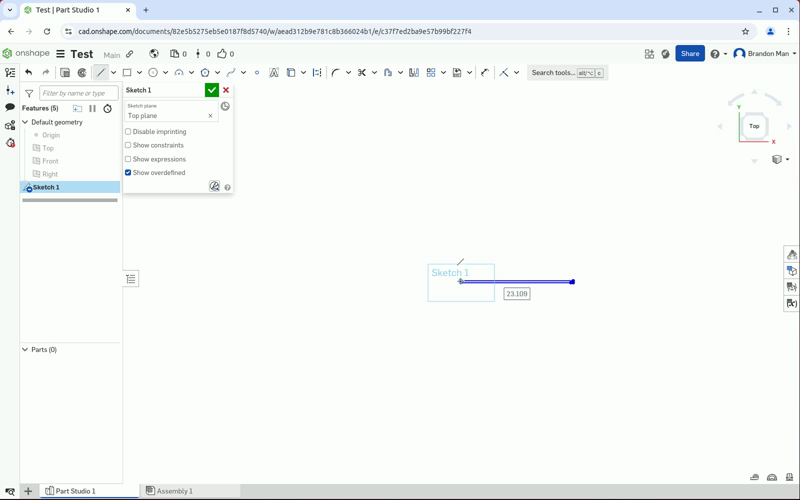
mouse_move(490, 280)
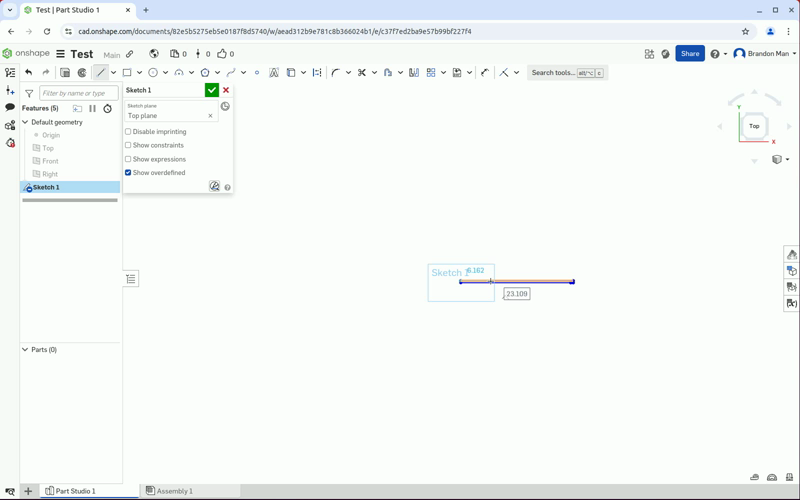
key_down(shift)
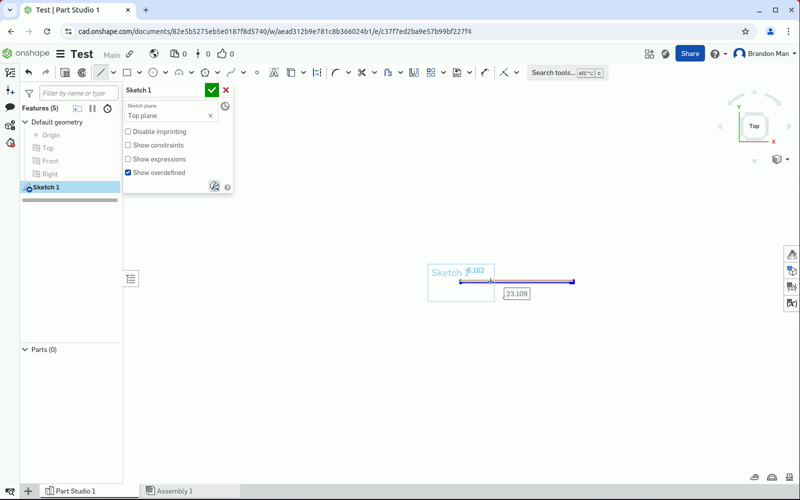
mouse_move(460, 282)
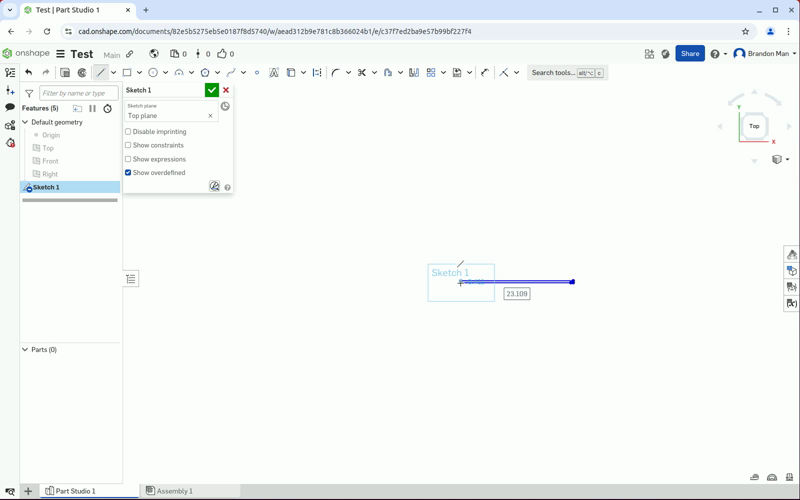
scroll(6)
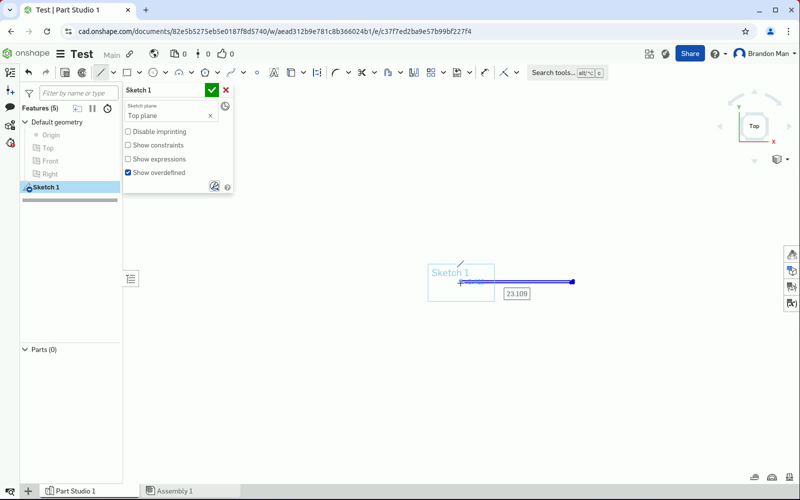
scroll(6)
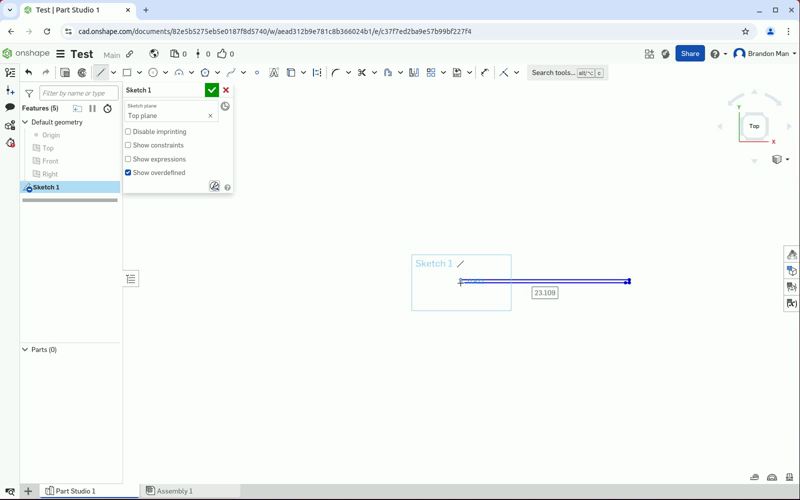
scroll(6)
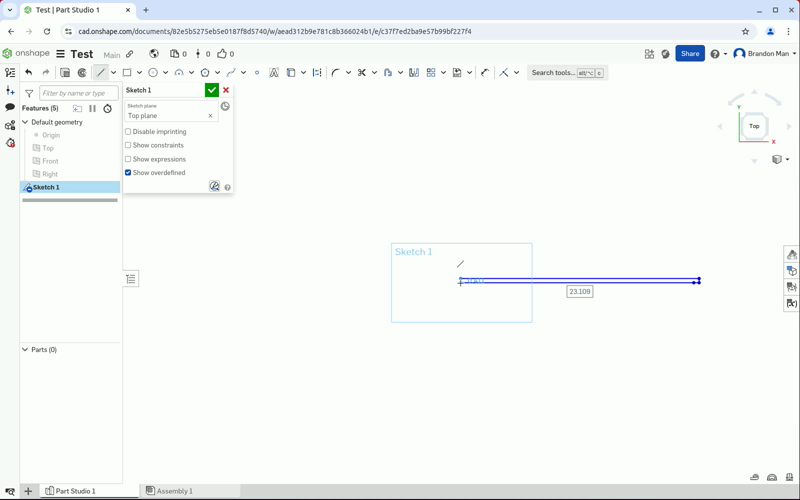
scroll(6)
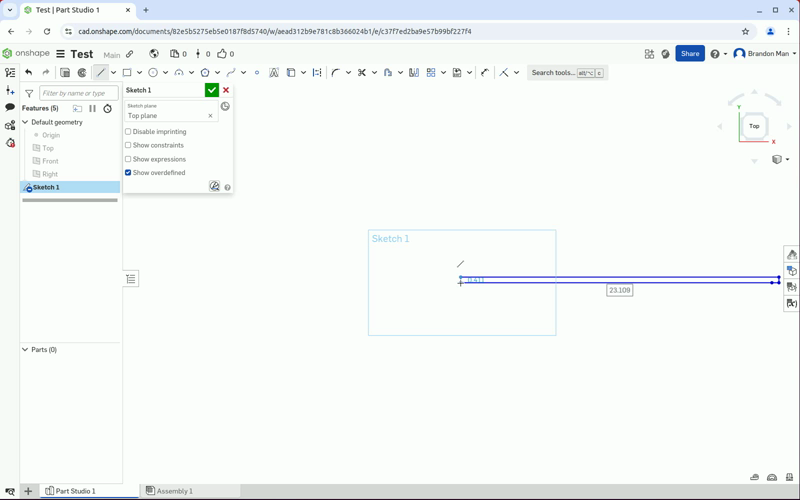
scroll(6)
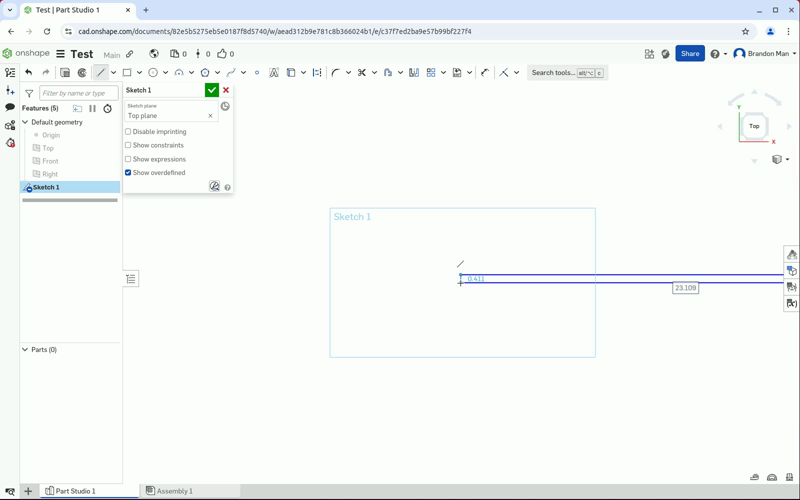
scroll(6)
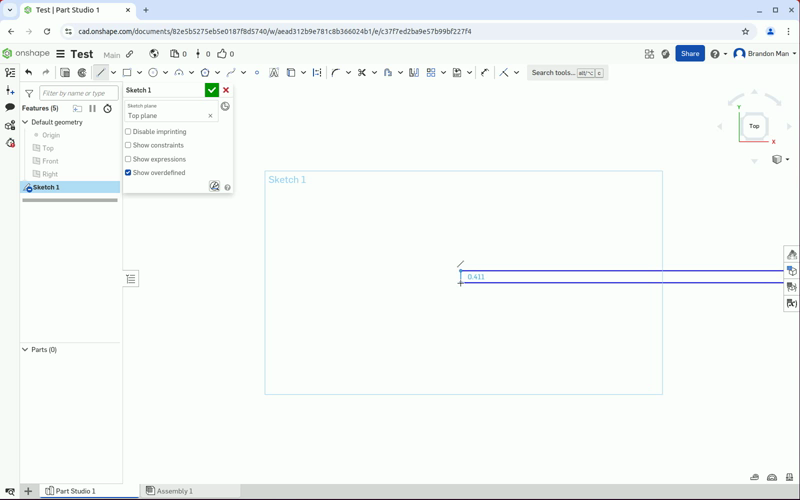
scroll(6)
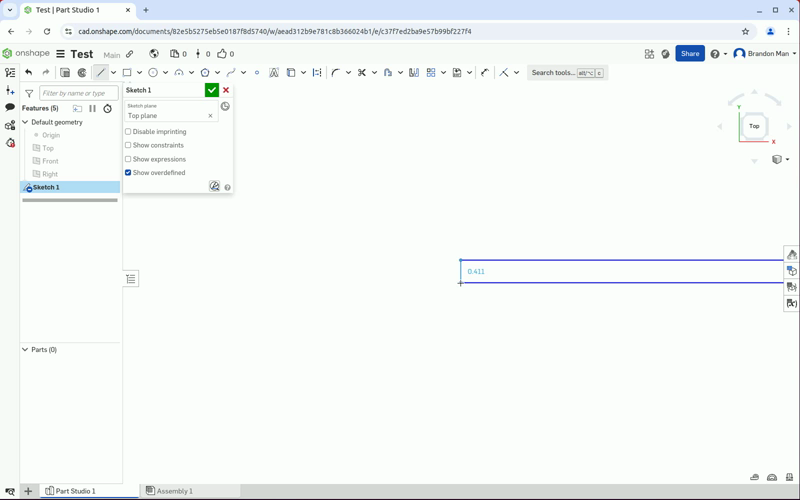
key_up(shift)
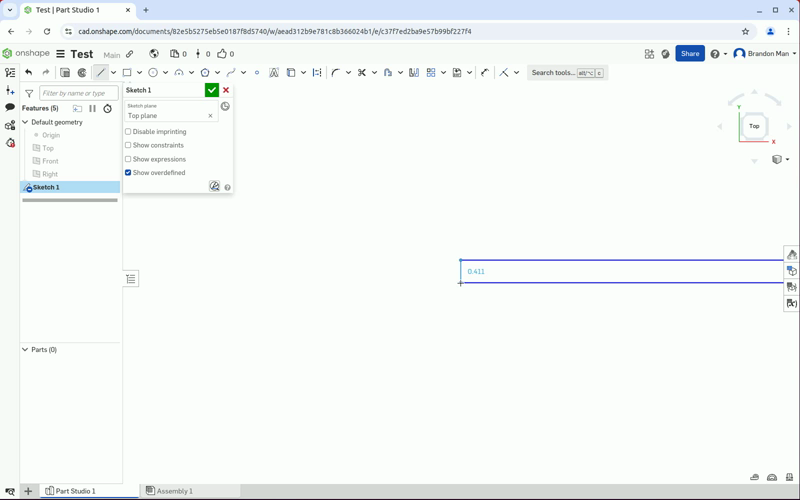
click(460, 282)
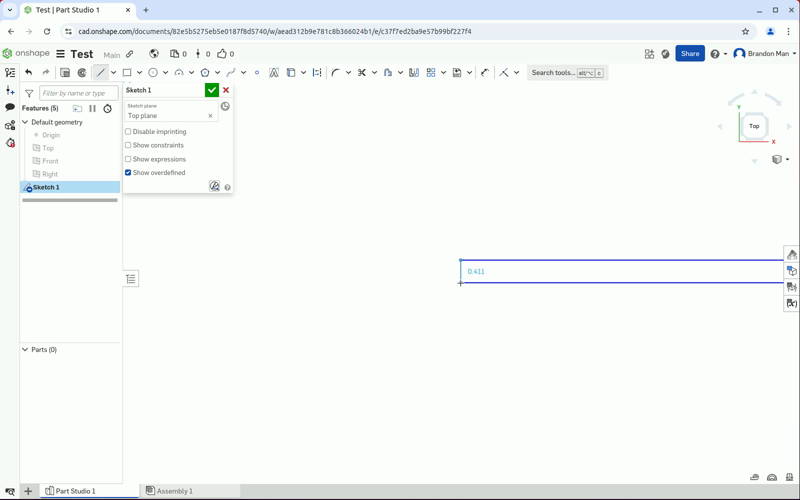
scroll(-6)
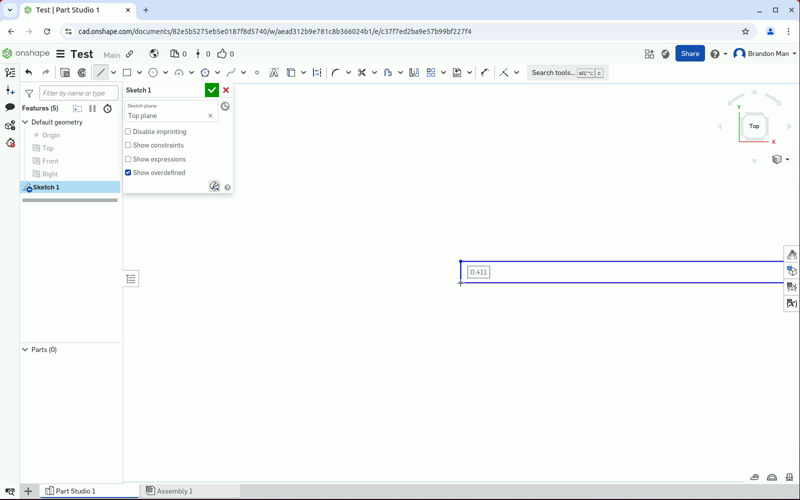
scroll(-6)
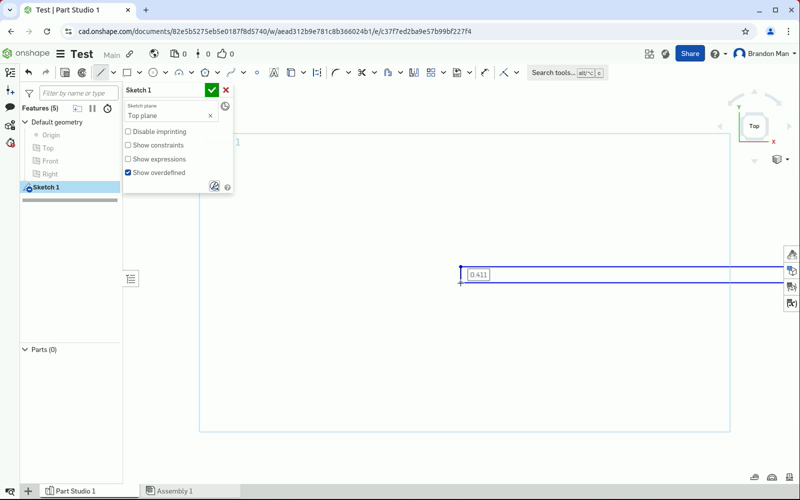
scroll(-6)
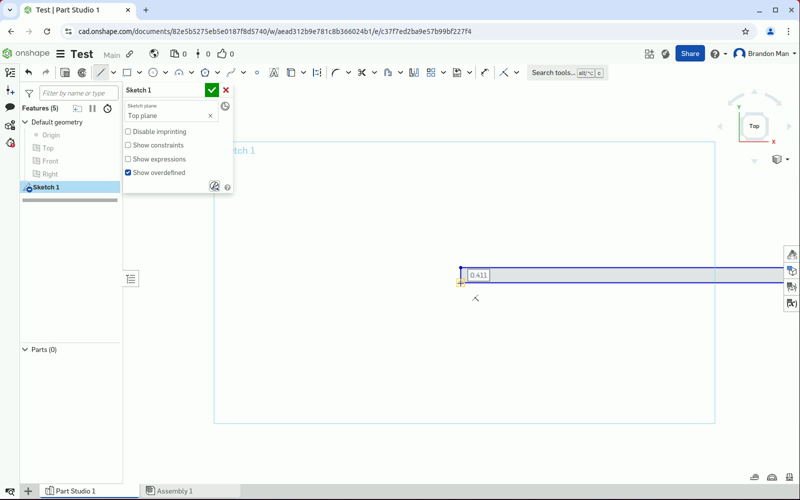
scroll(-6)
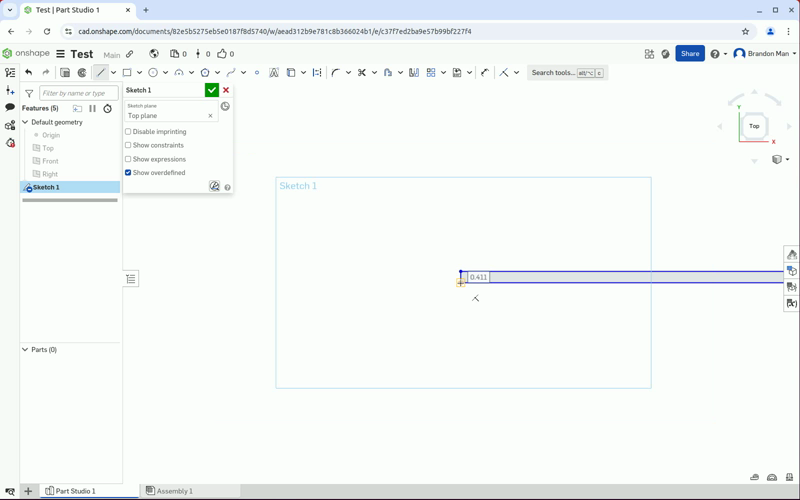
scroll(-6)
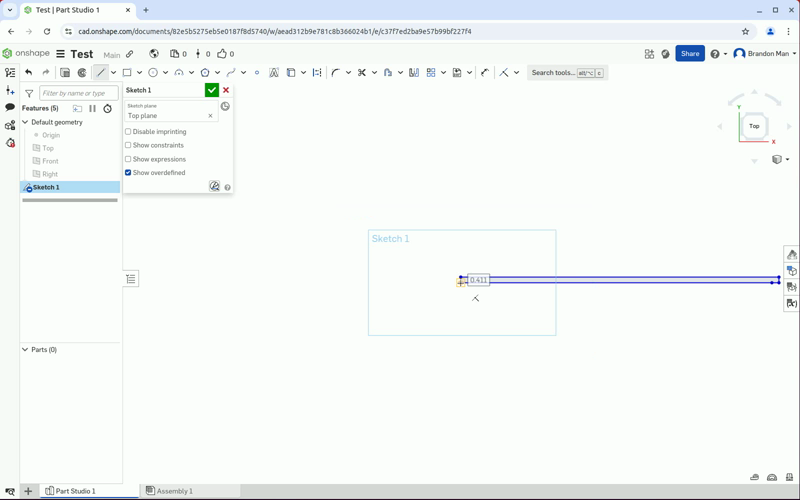
scroll(-6)
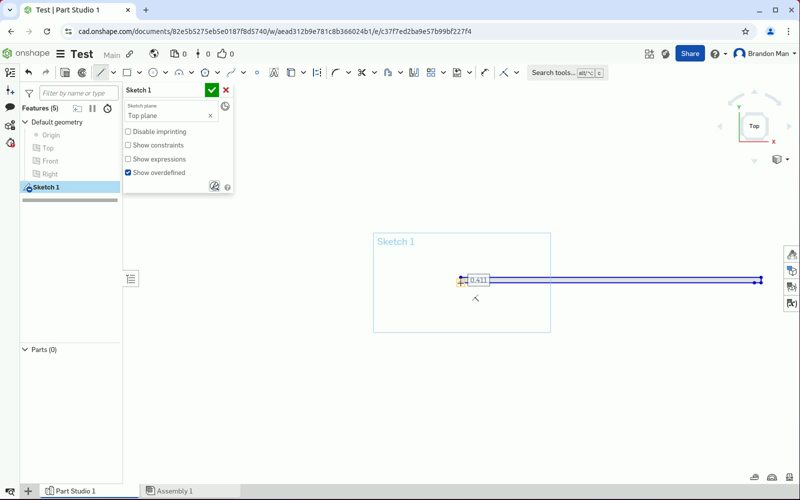
scroll(-6)
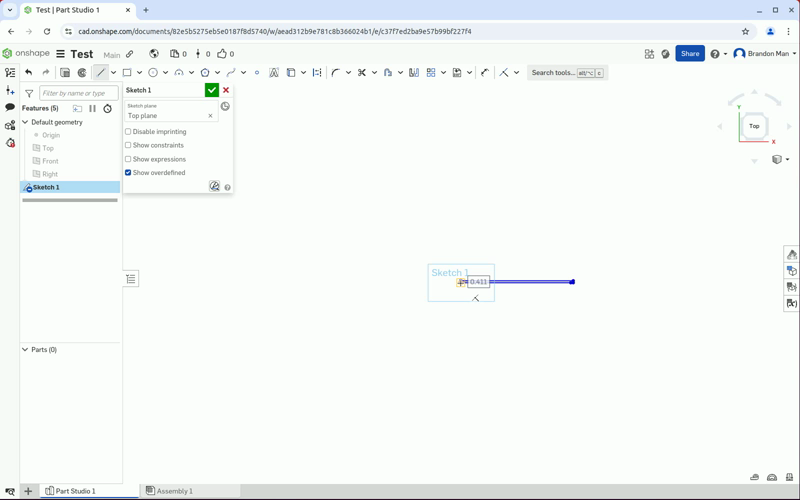
key(esc)
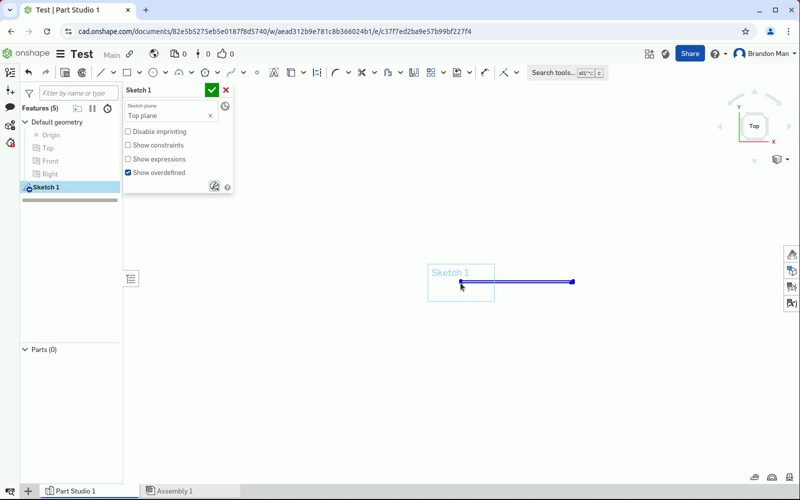
mouse_move(537, 282)
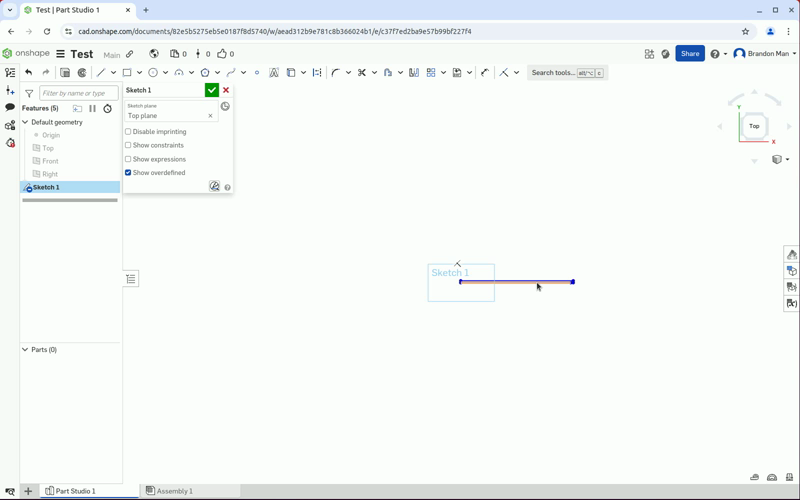
scroll(6)
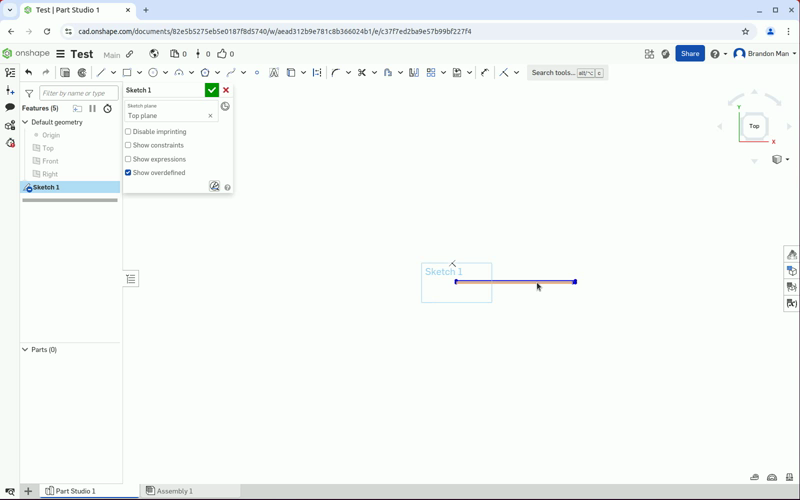
scroll(6)
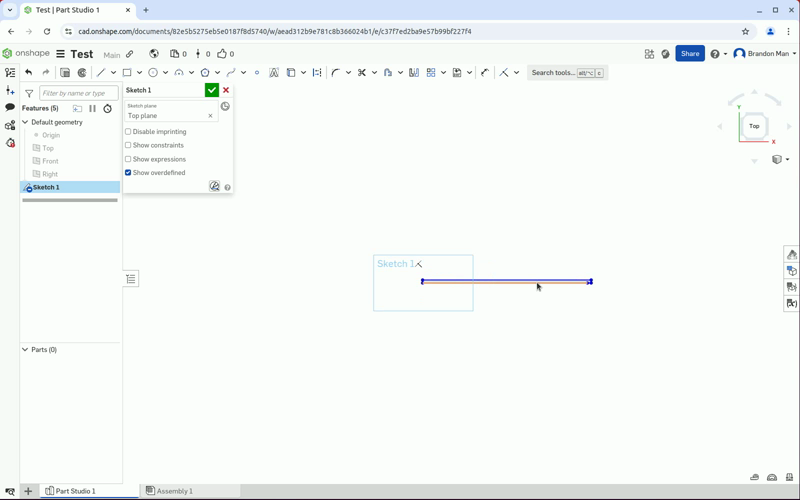
scroll(6)
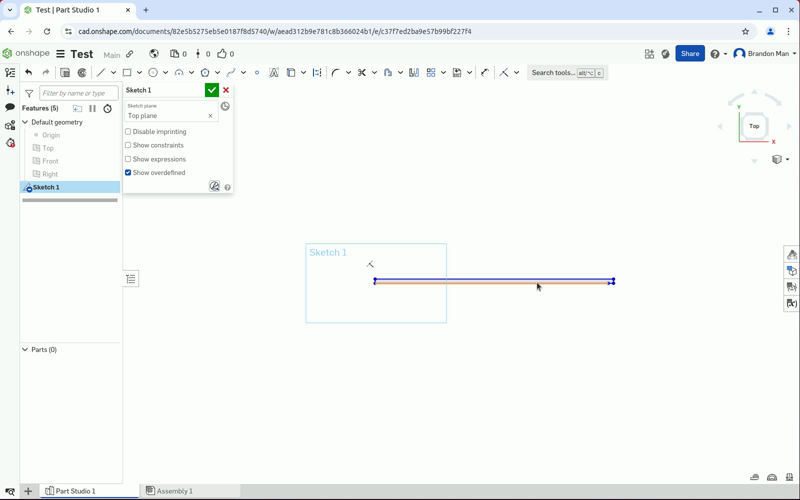
scroll(6)
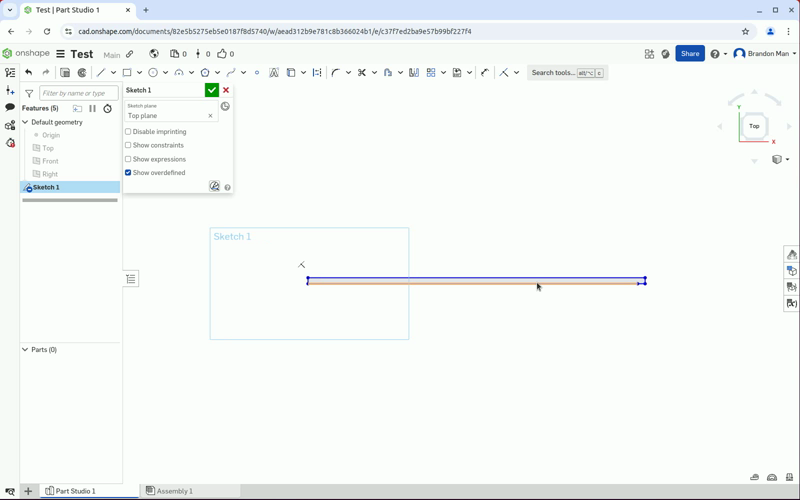
scroll(6)
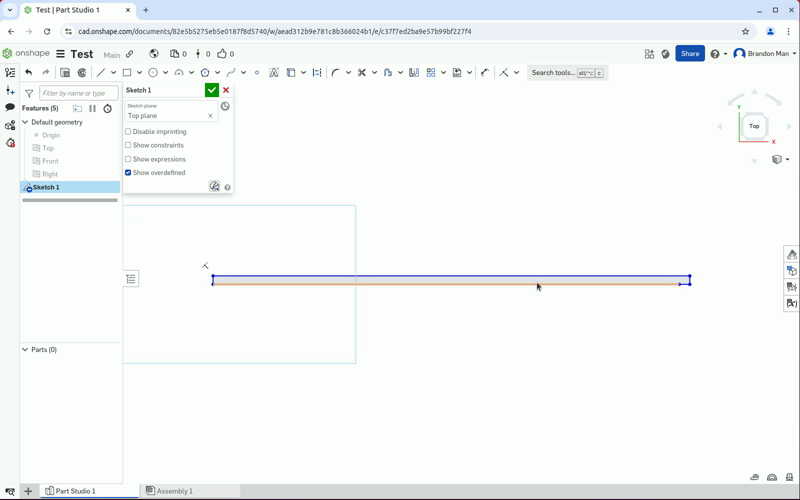
scroll(6)
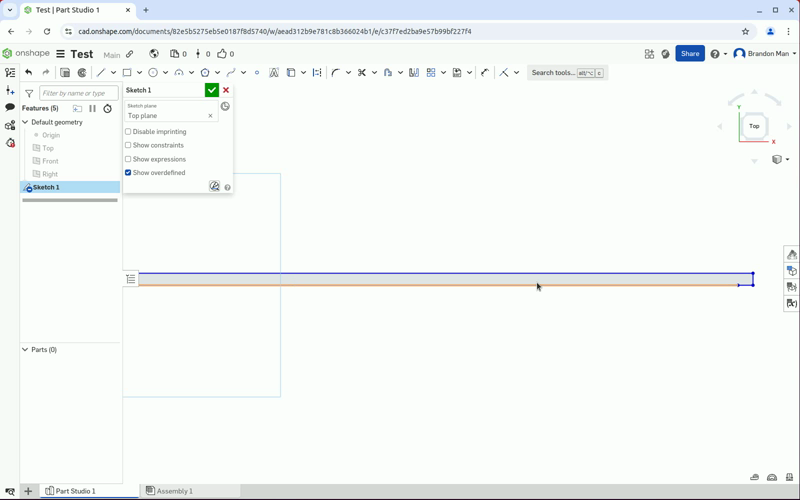
scroll(6)
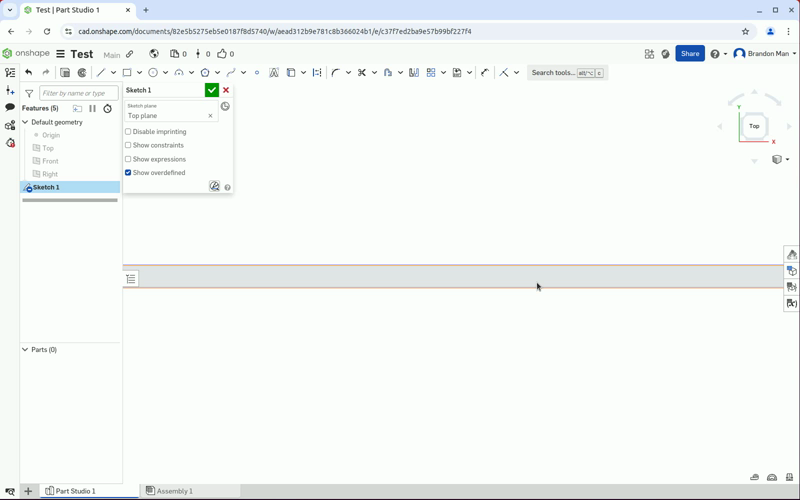
click(537, 282)
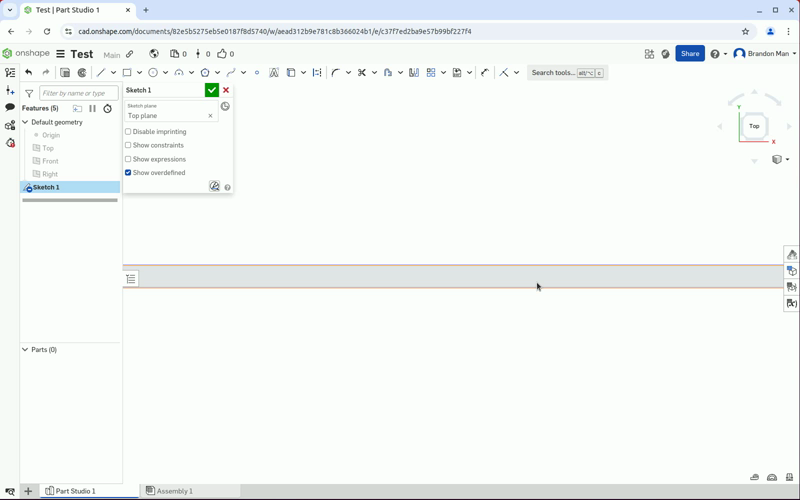
scroll(-6)
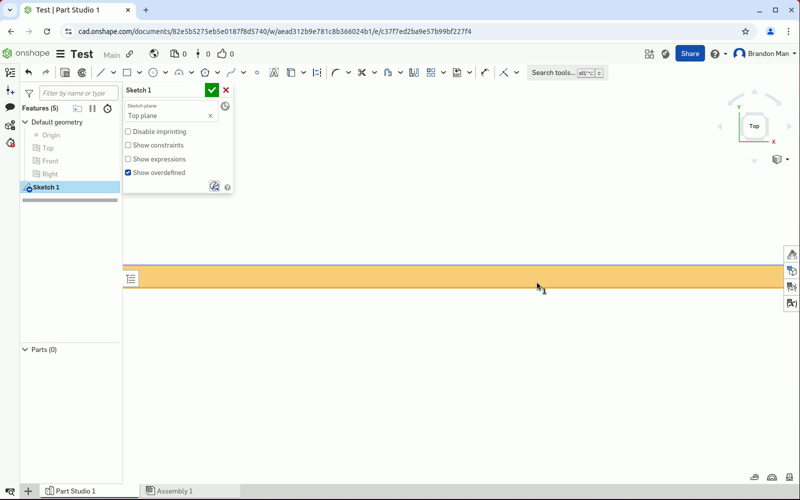
scroll(-6)
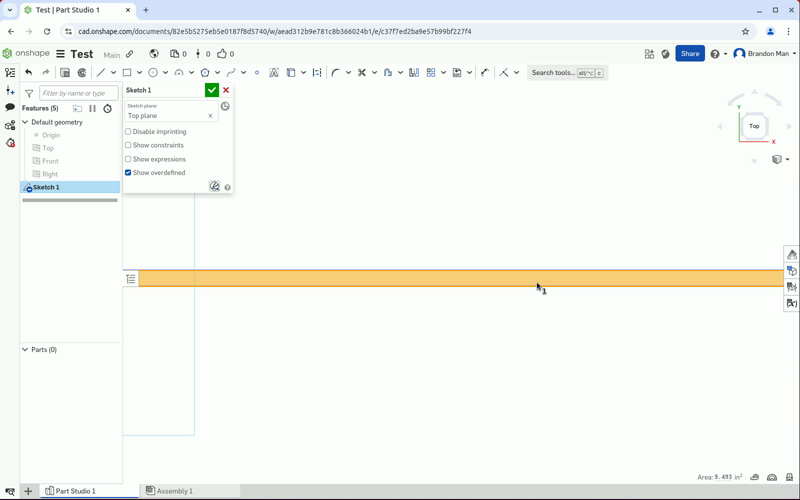
scroll(-6)
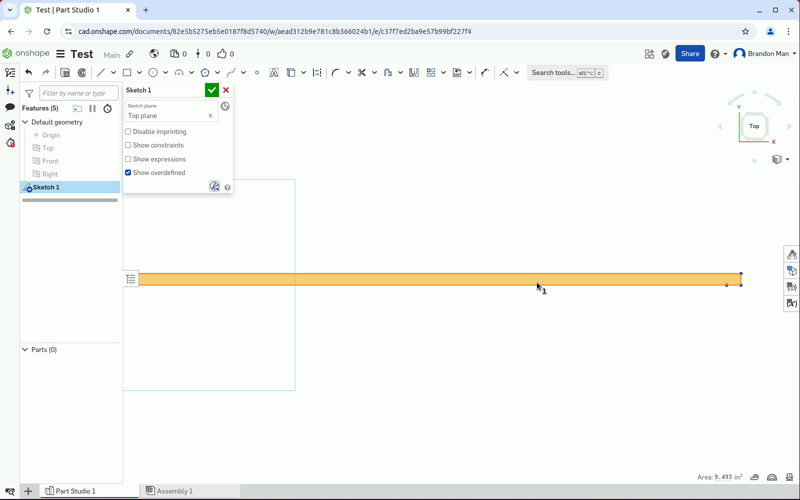
scroll(-6)
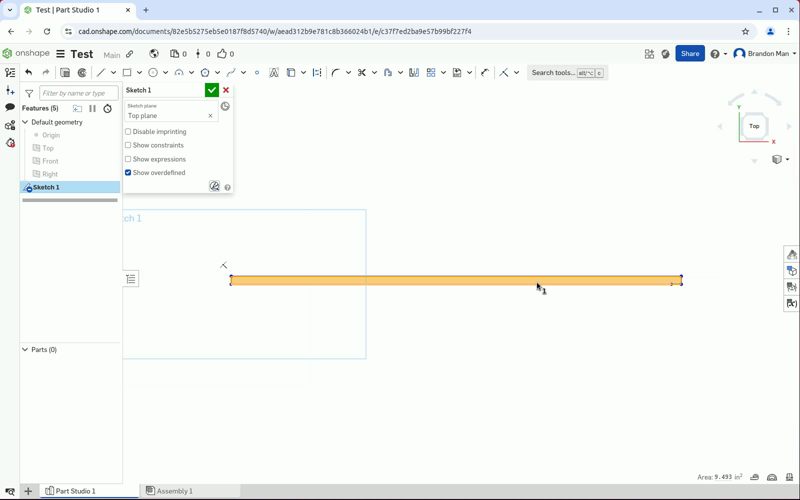
scroll(-6)
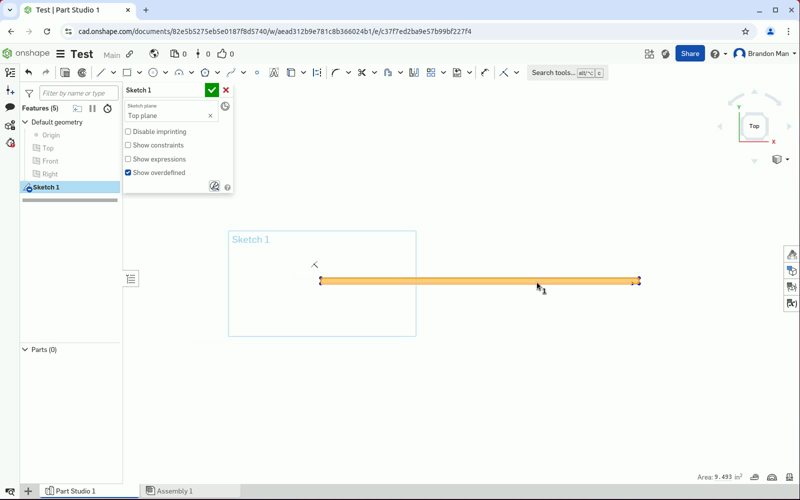
scroll(-6)
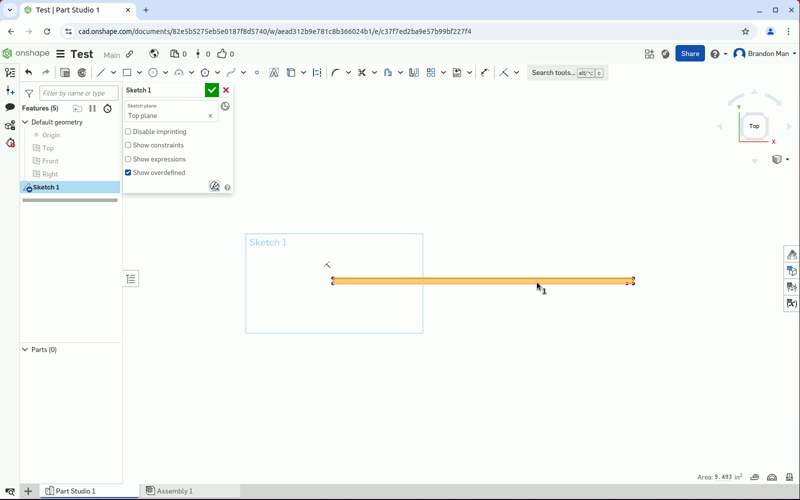
scroll(-6)
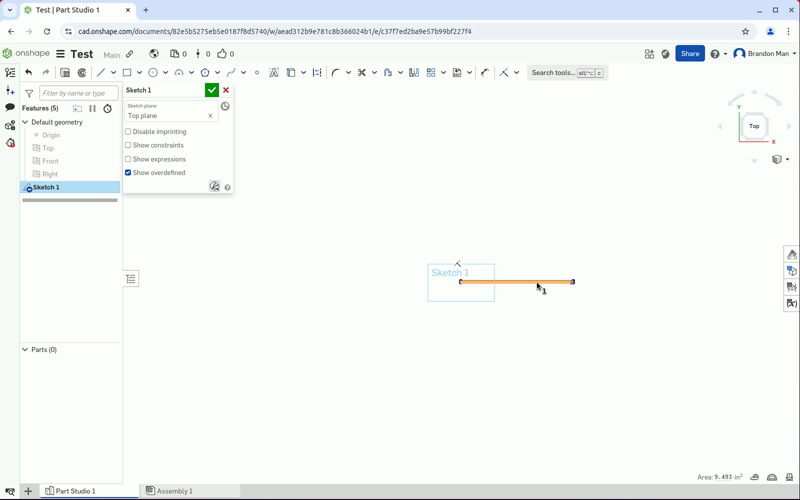
mouse_move(73, 352)
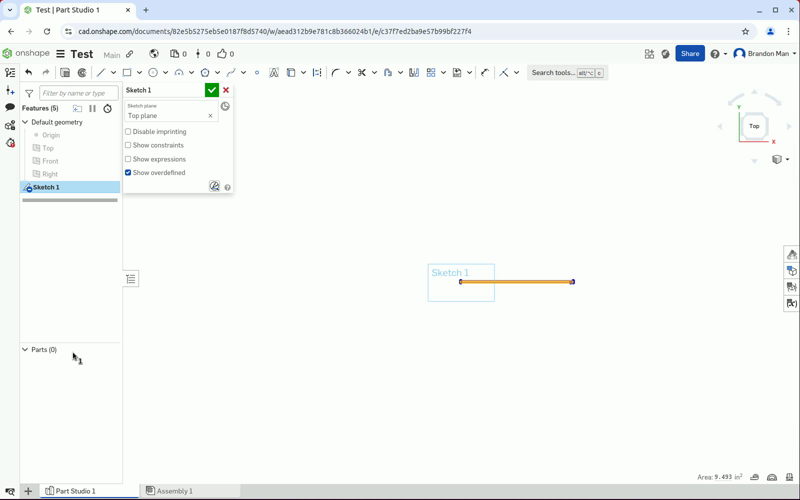
key(shift+y)
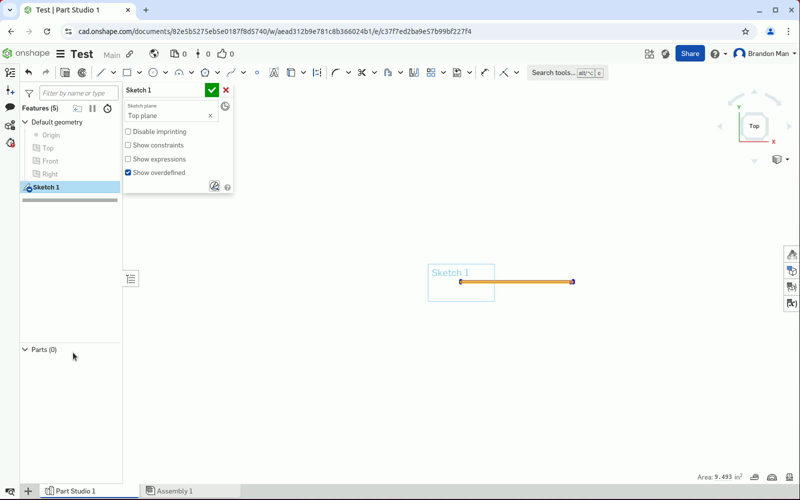
key(shift+e)
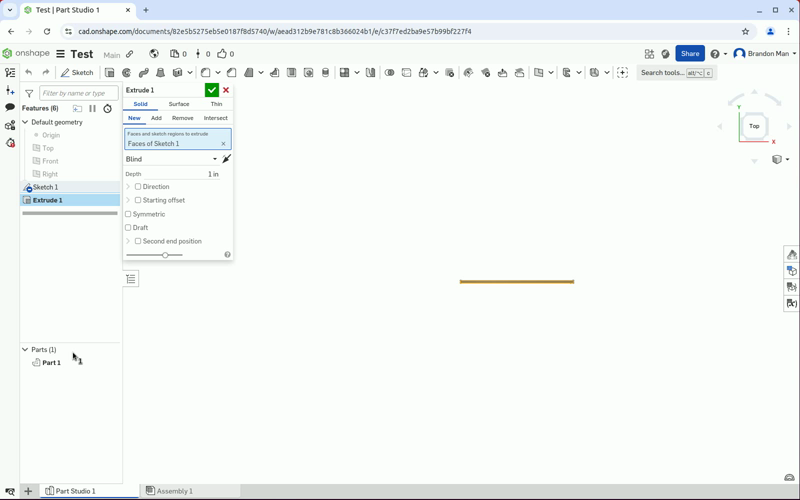
mouse_move(143, 106)
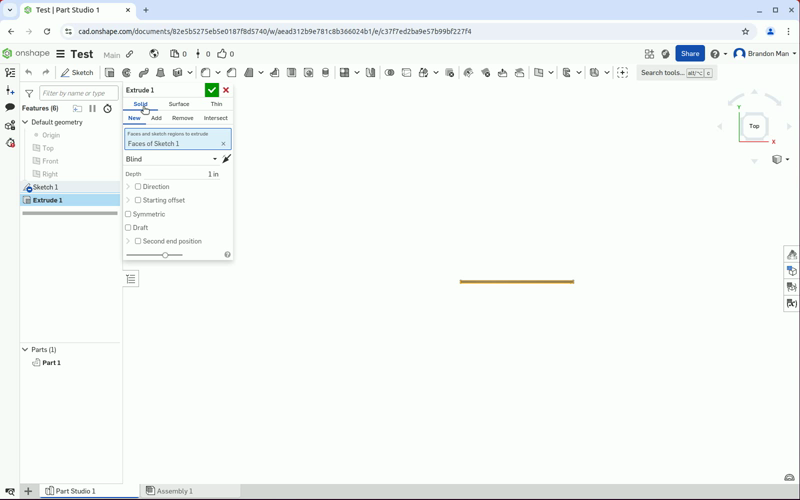
click(143, 106)
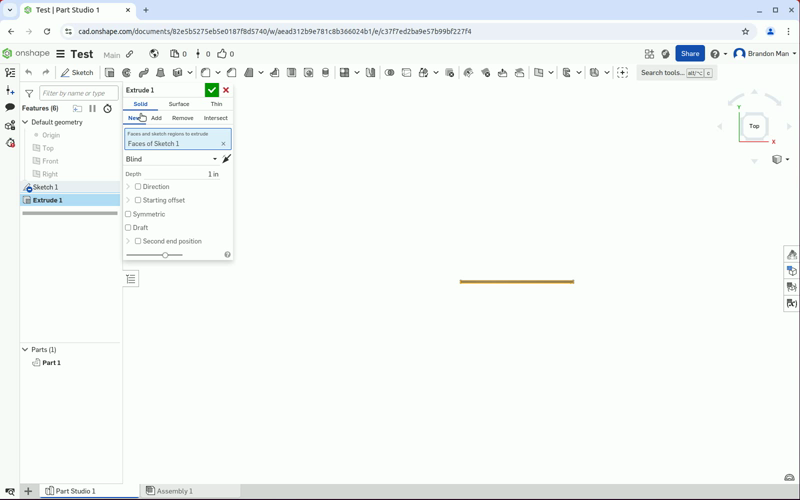
mouse_move(137, 120)
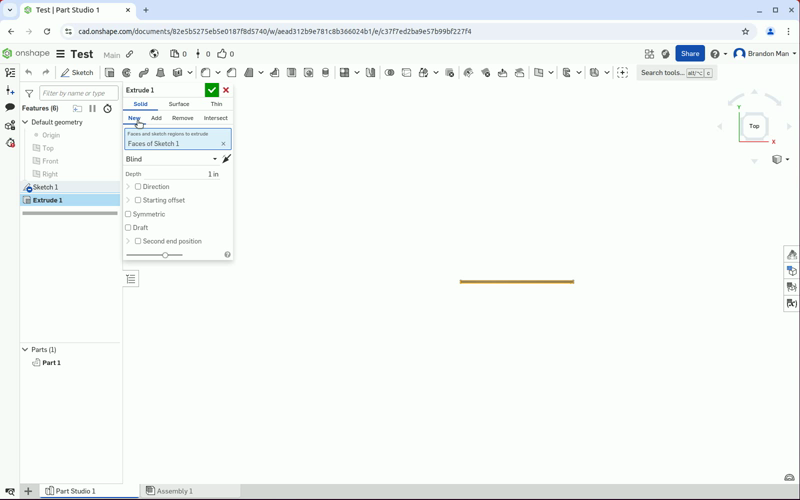
click(137, 120)
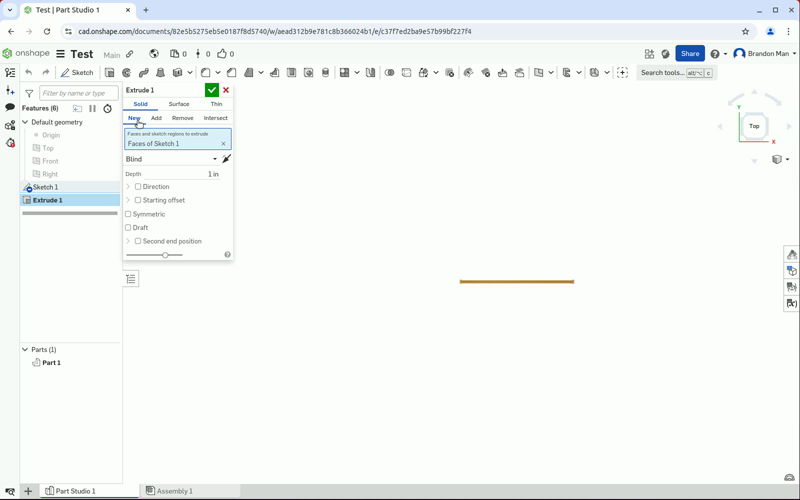
key(tab, 4)
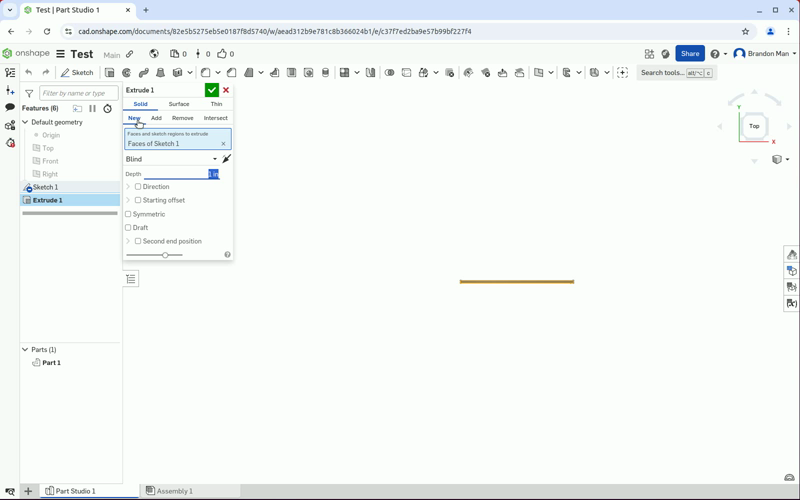
text(0.963)
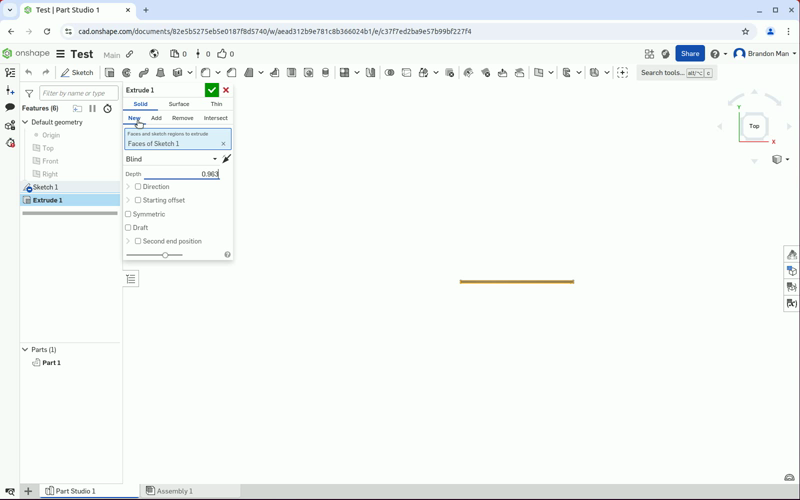
key(enter)
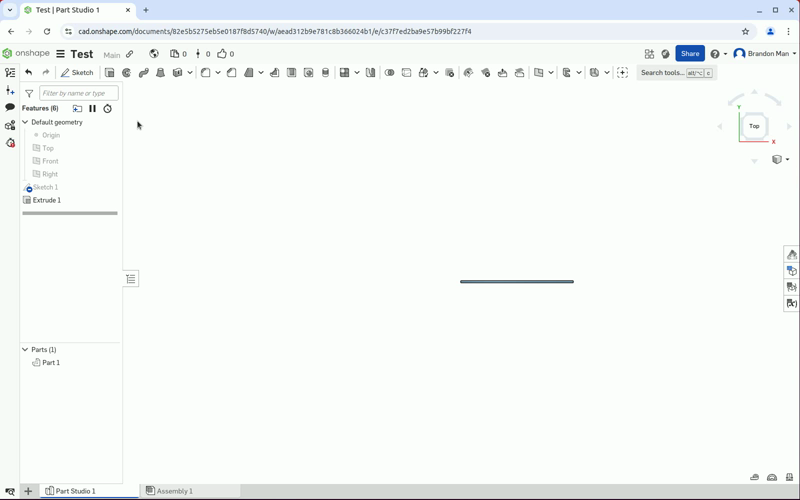
key(shift+h)
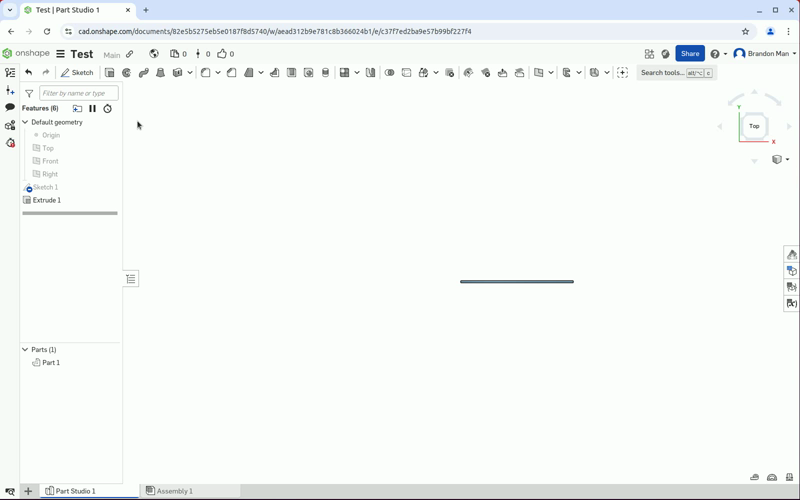
key(shift+h)
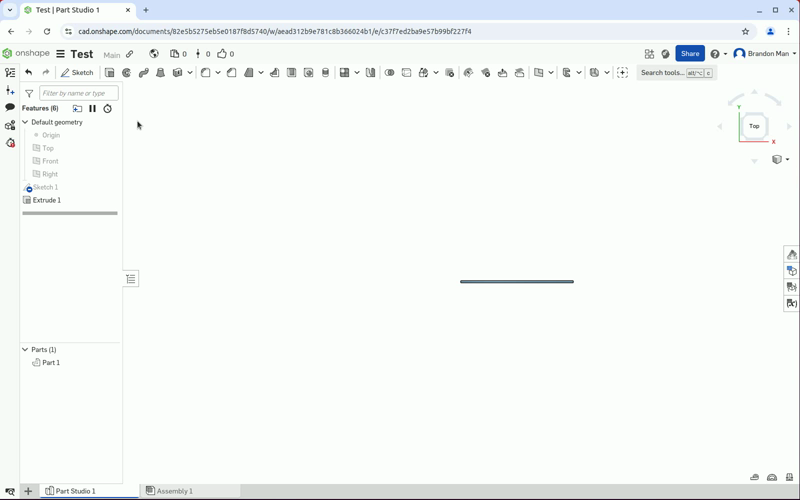
mouse_move(73, 189)
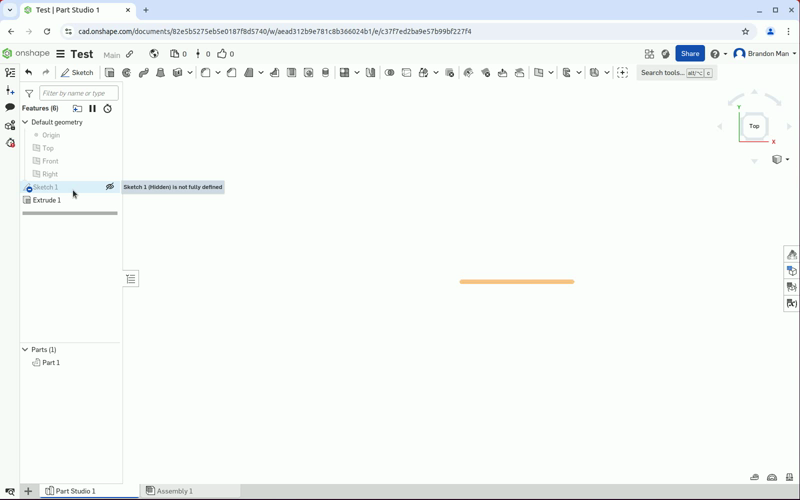
click(73, 189)
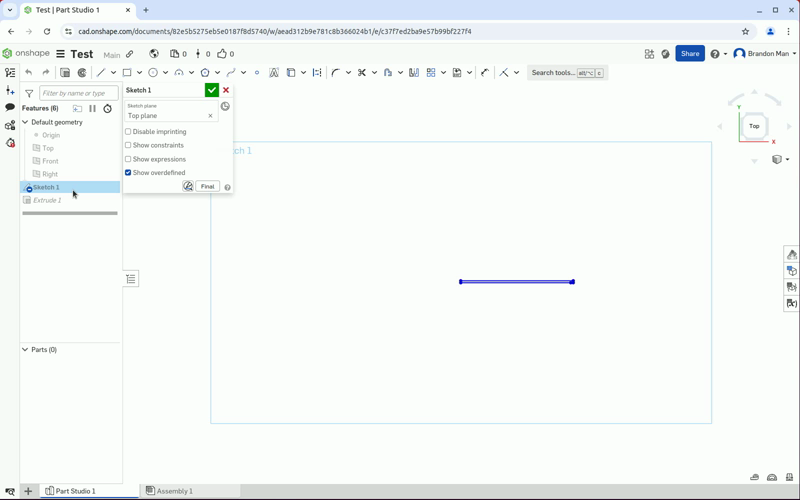
mouse_move(229, 92)
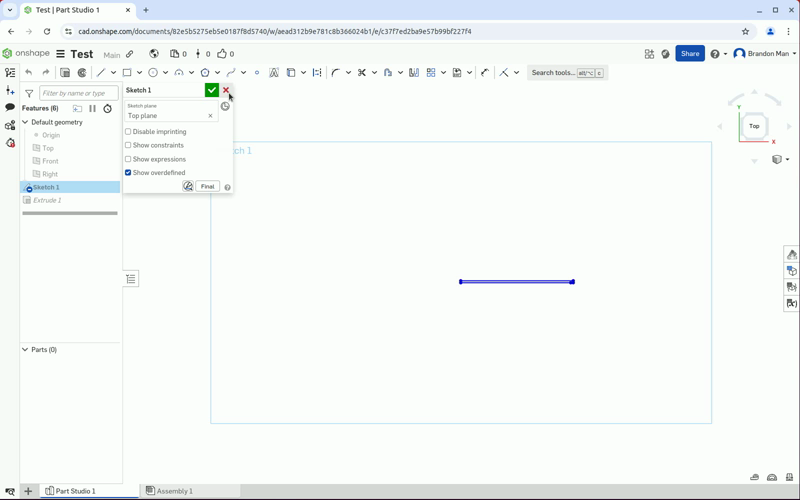
click(229, 92)
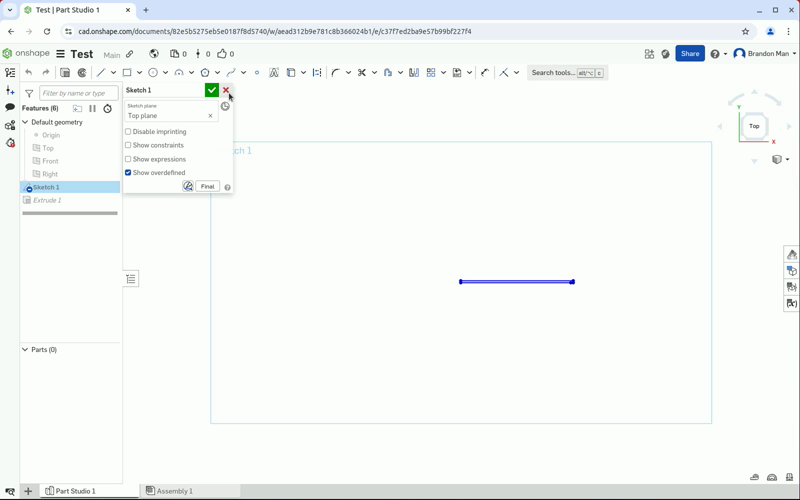
key(shift+s)
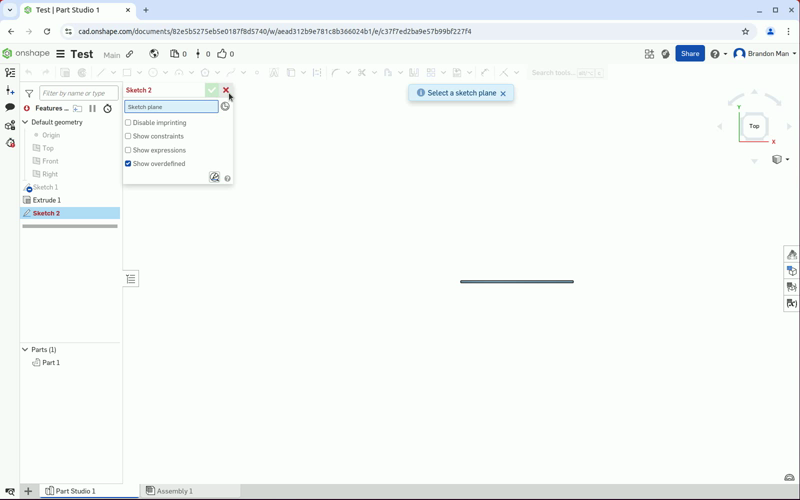
mouse_move(73, 150)
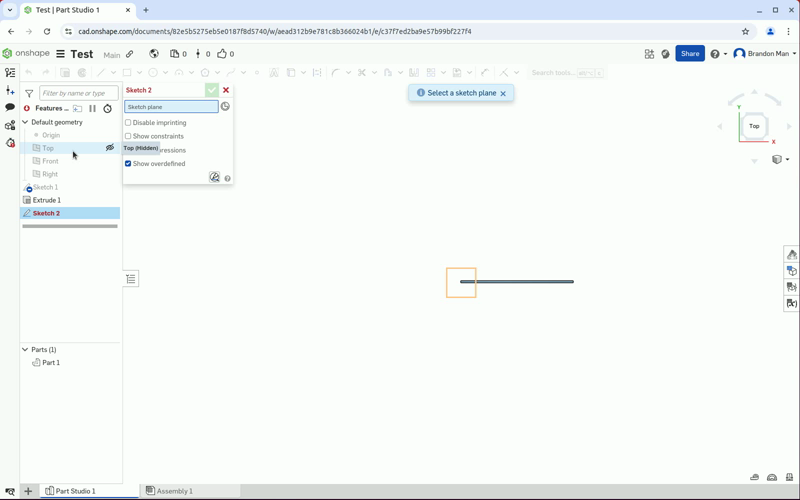
click(73, 150)
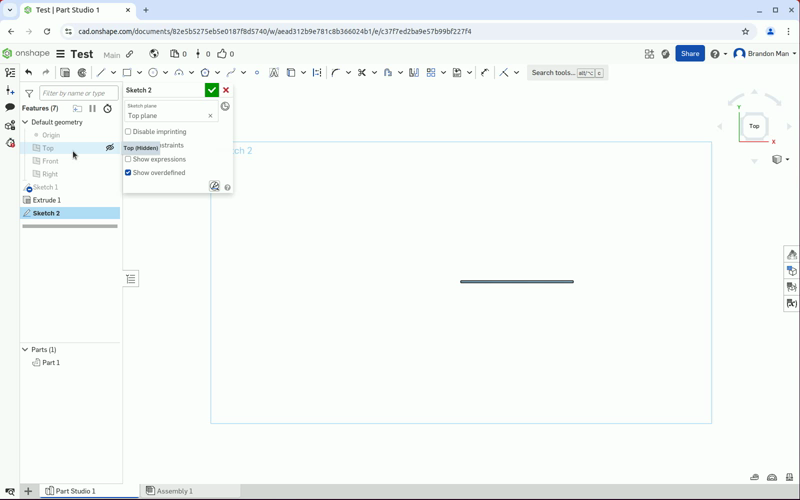
mouse_move(73, 352)
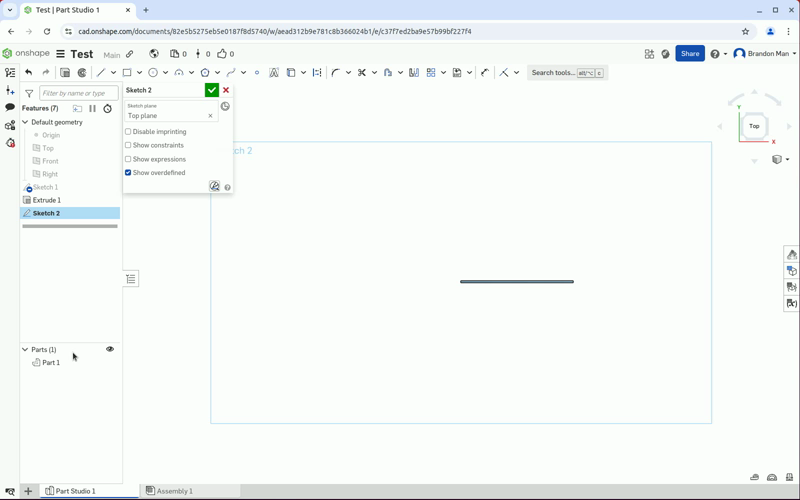
key(y)
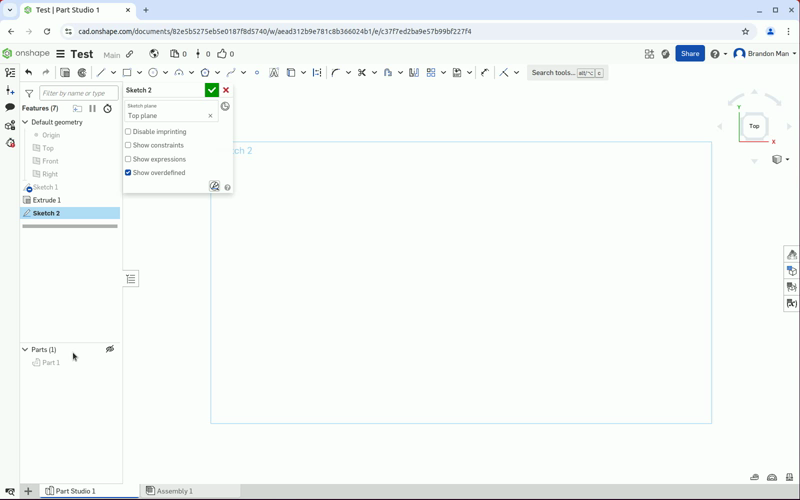
key(l)
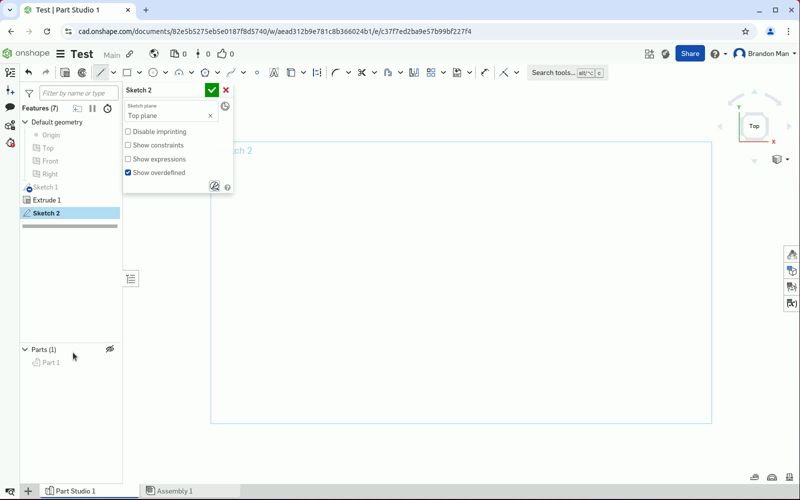
key_down(shift)
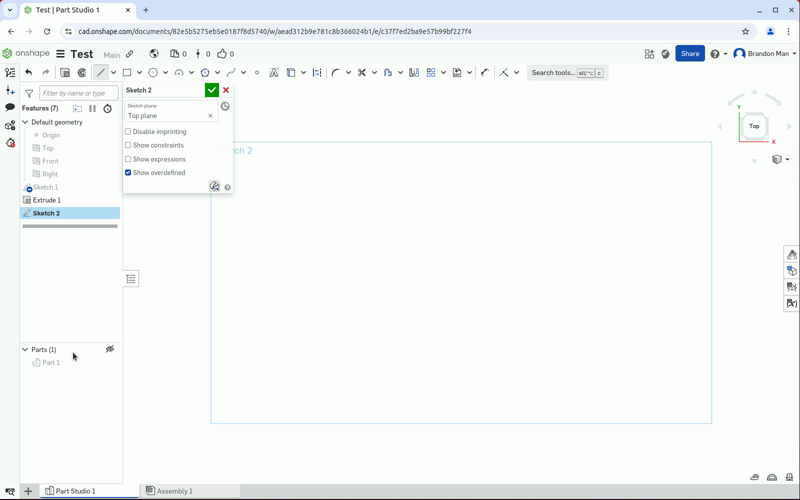
mouse_move(570, 382)
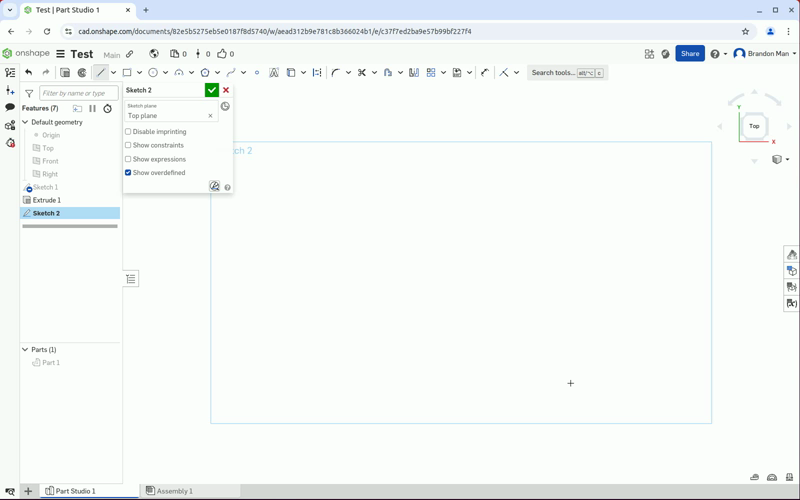
click(570, 382)
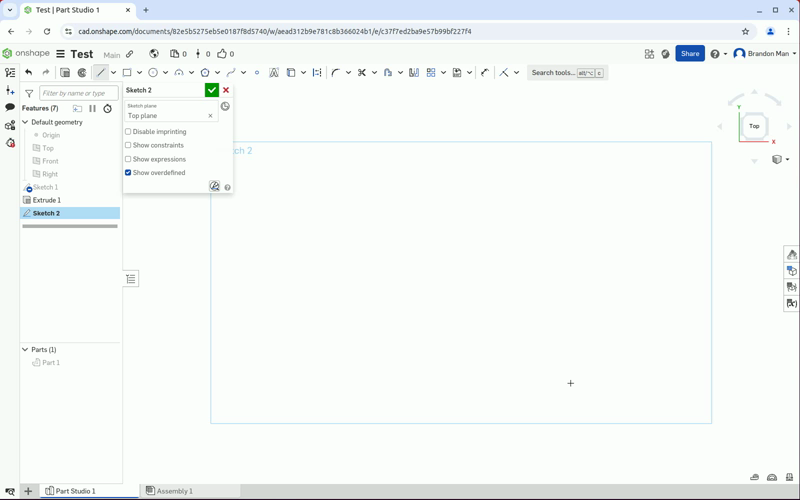
key_up(shift)
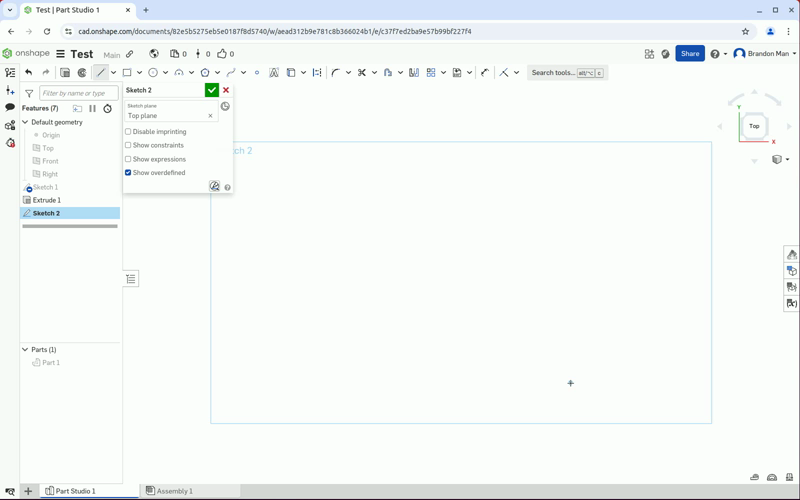
key_down(shift)
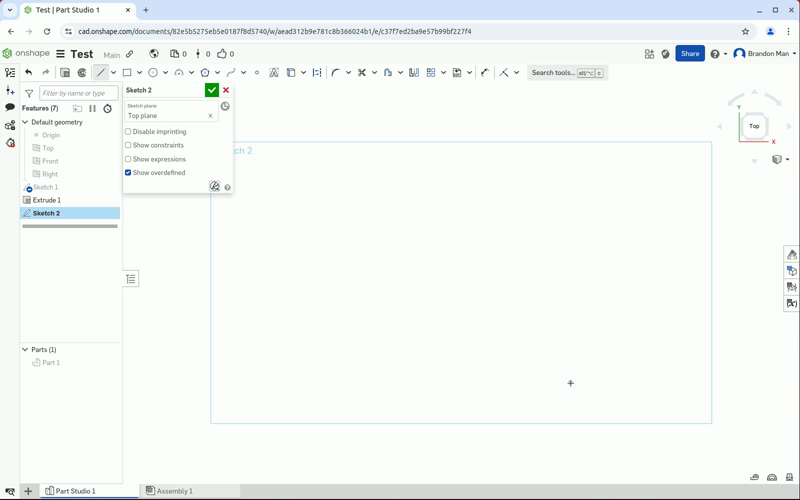
mouse_move(589, 382)
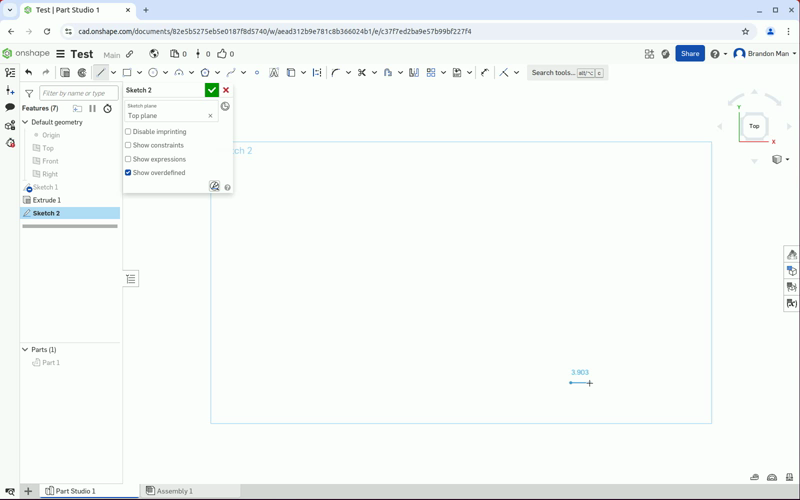
mouse_move(573, 382)
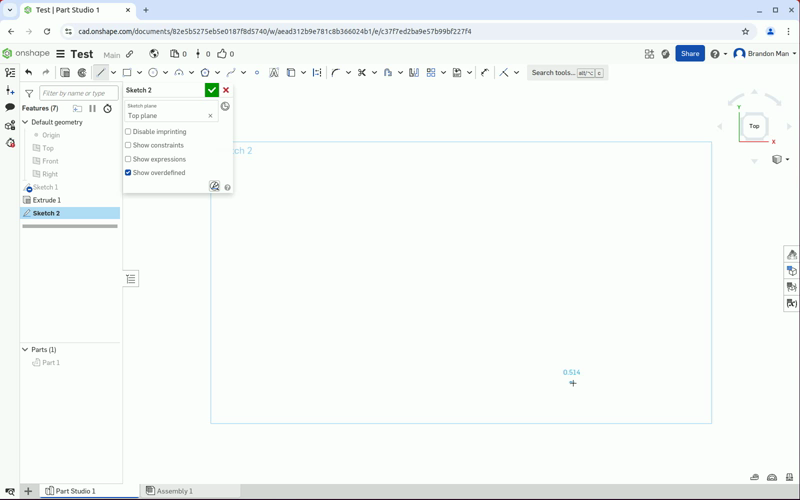
scroll(6)
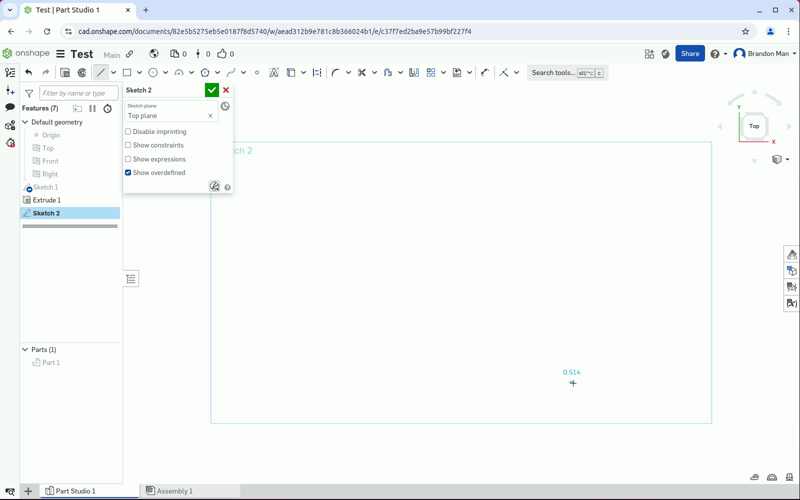
scroll(6)
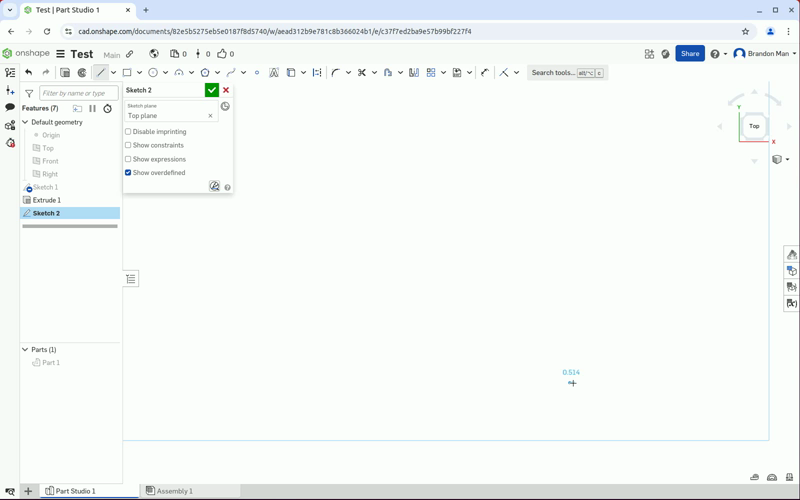
scroll(6)
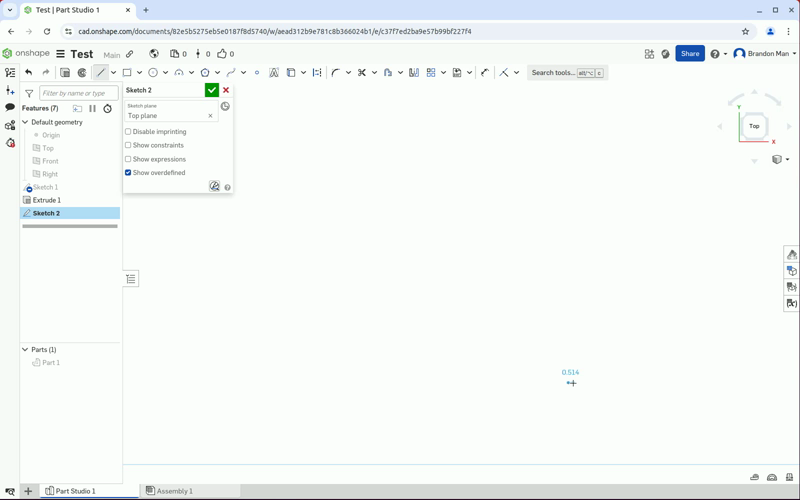
scroll(6)
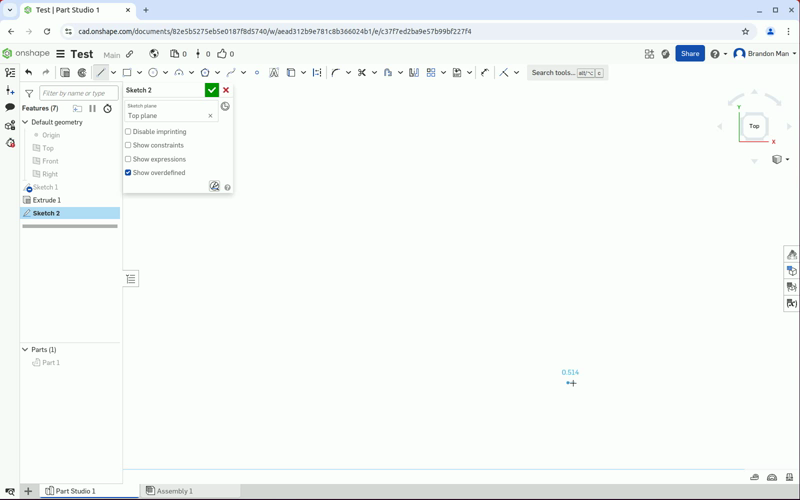
scroll(6)
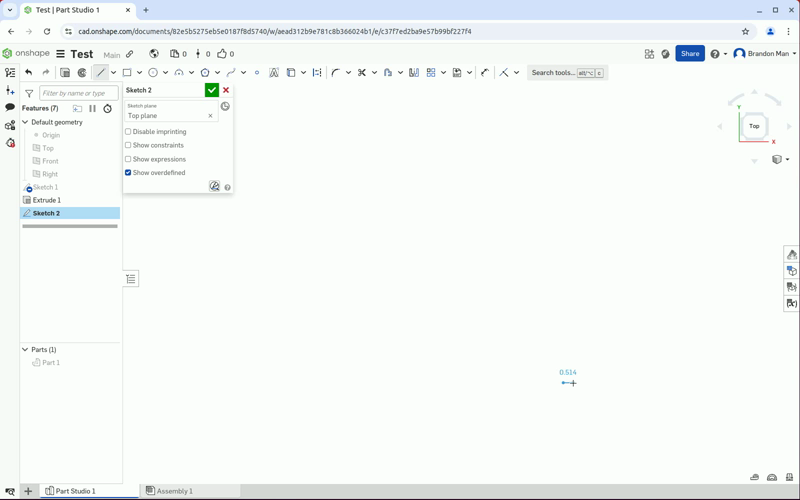
scroll(6)
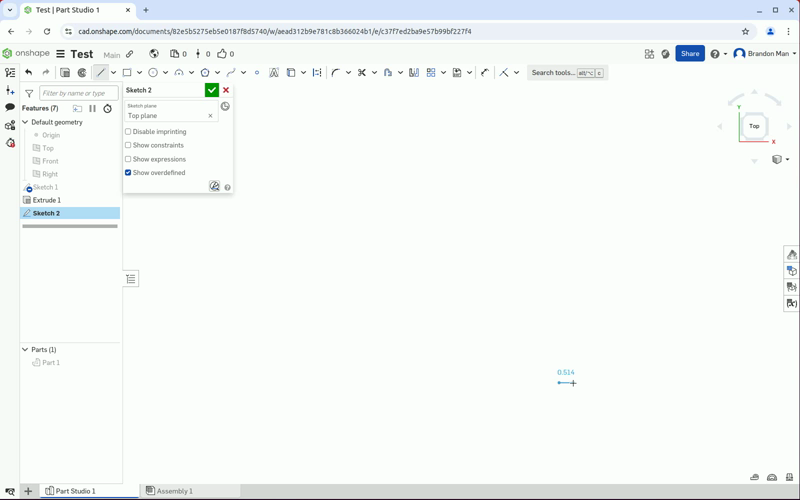
scroll(6)
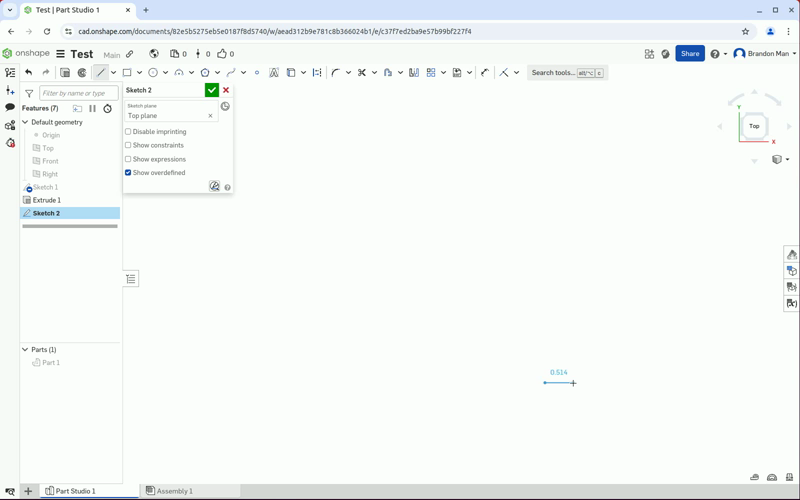
click(573, 382)
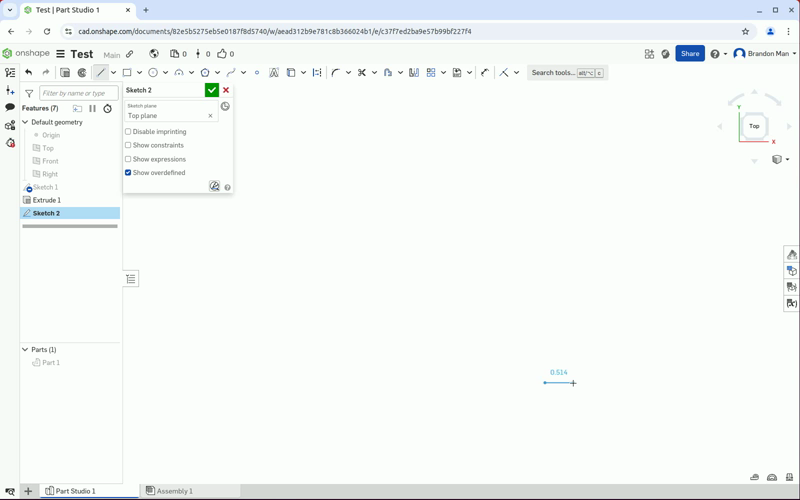
scroll(-6)
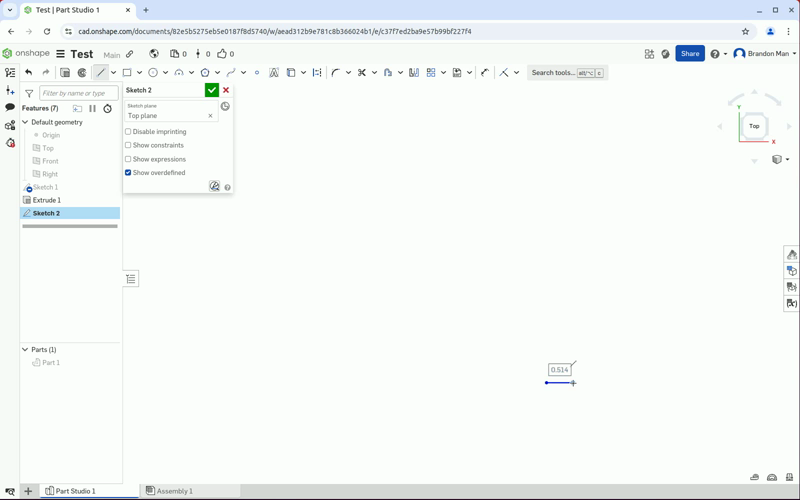
scroll(-6)
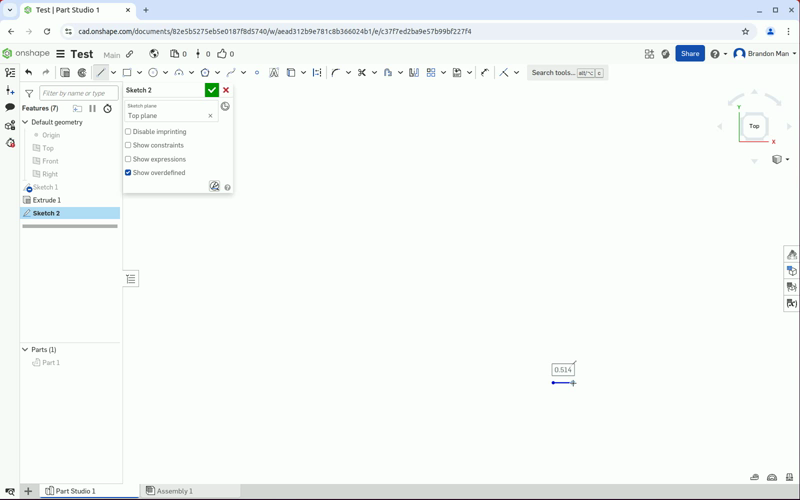
scroll(-6)
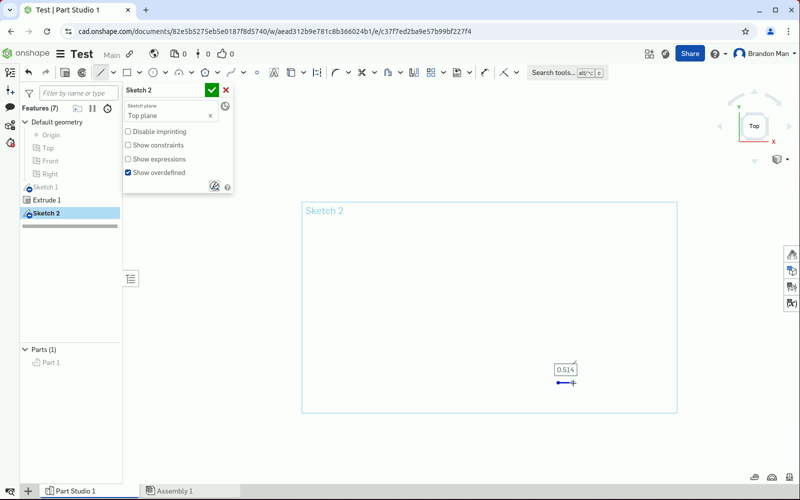
scroll(-6)
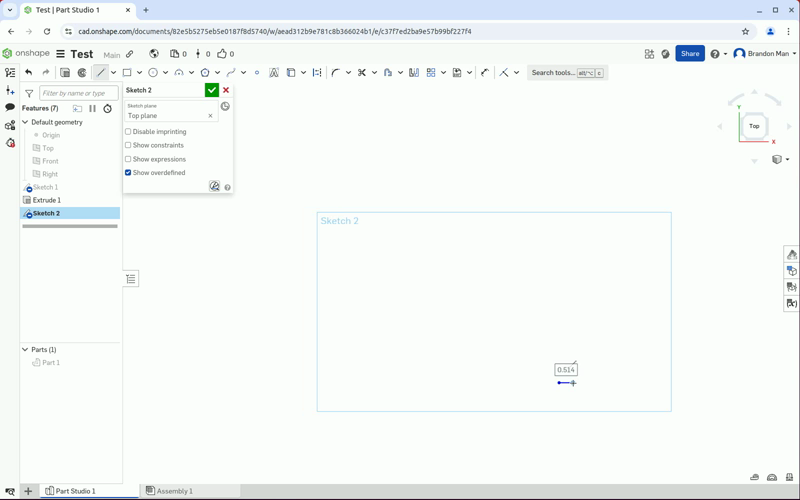
scroll(-6)
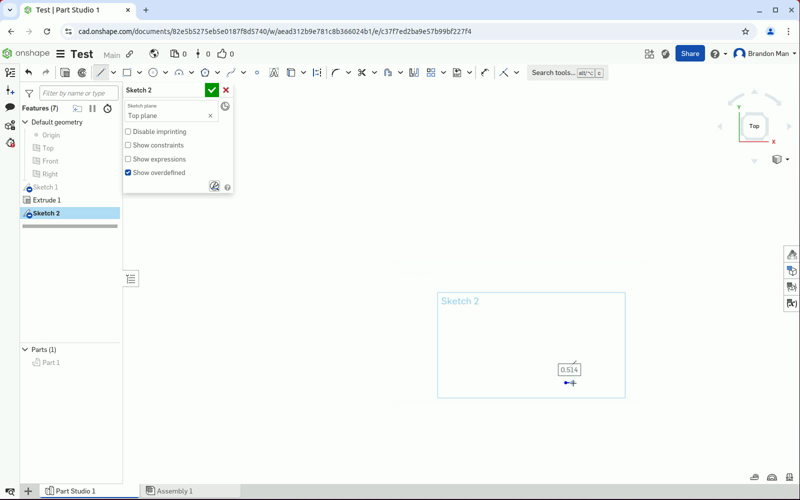
scroll(-6)
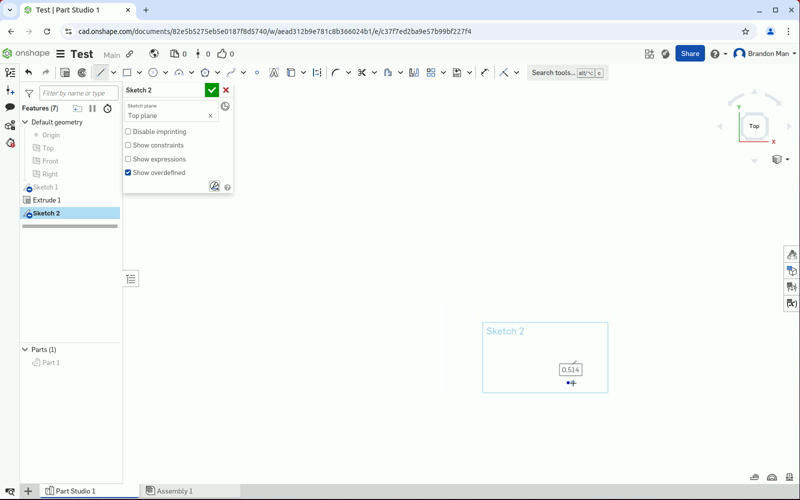
scroll(-6)
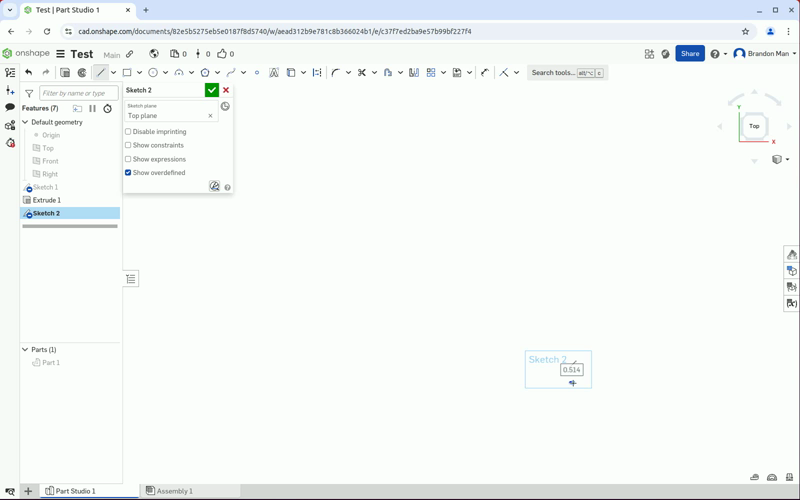
key_up(shift)
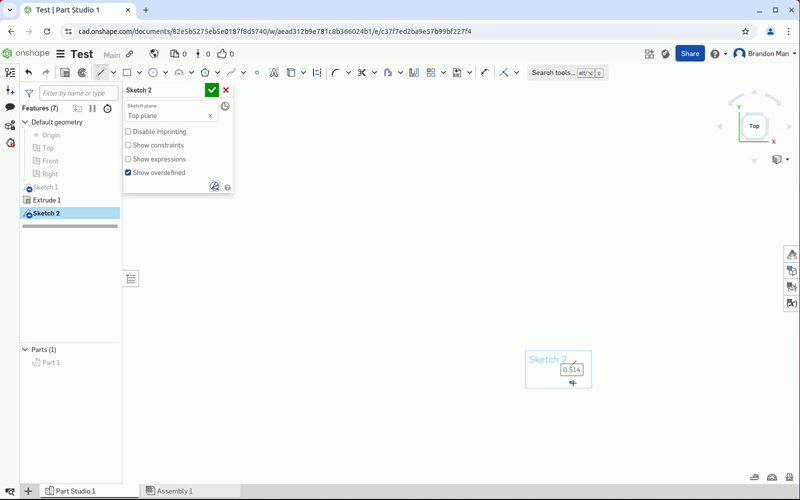
key_down(shift)
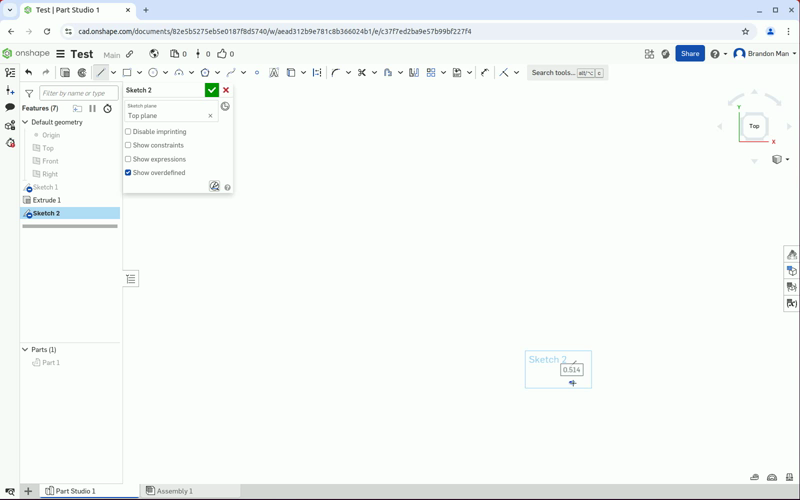
mouse_move(573, 282)
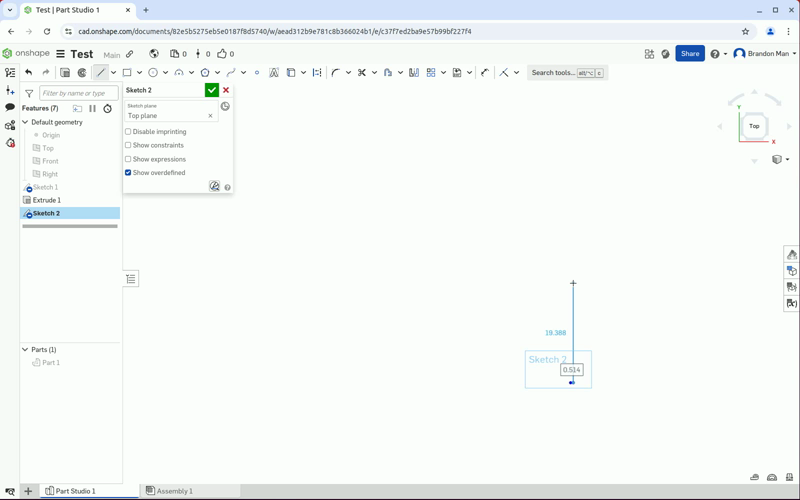
click(573, 282)
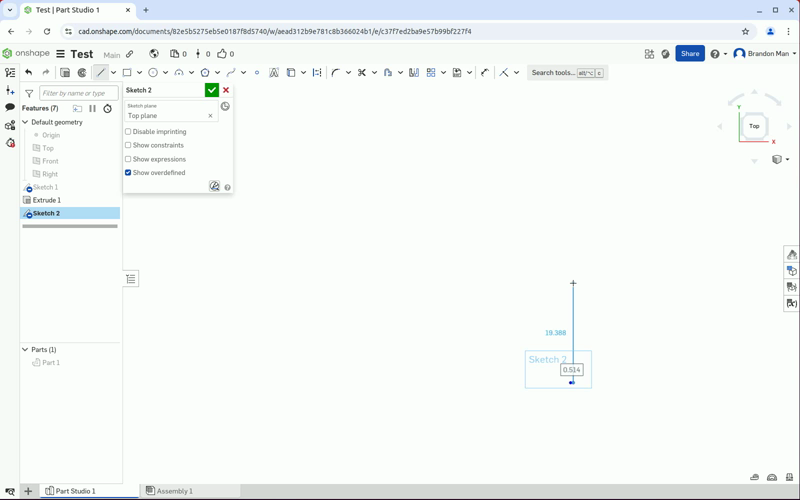
key_up(shift)
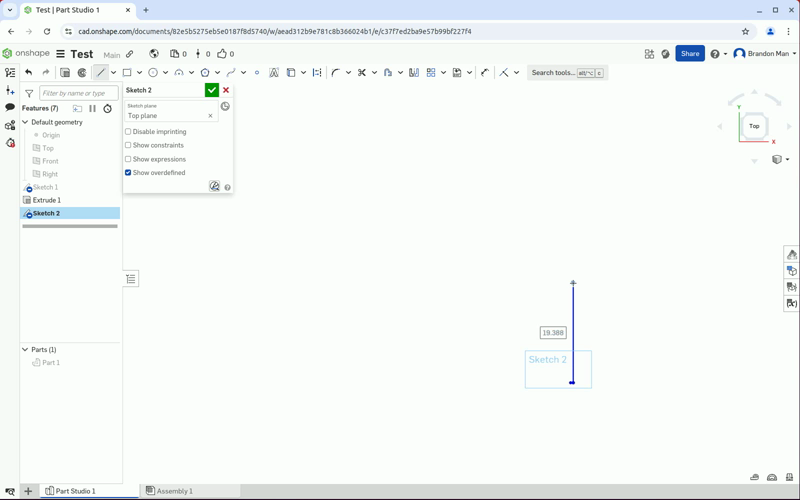
key_down(shift)
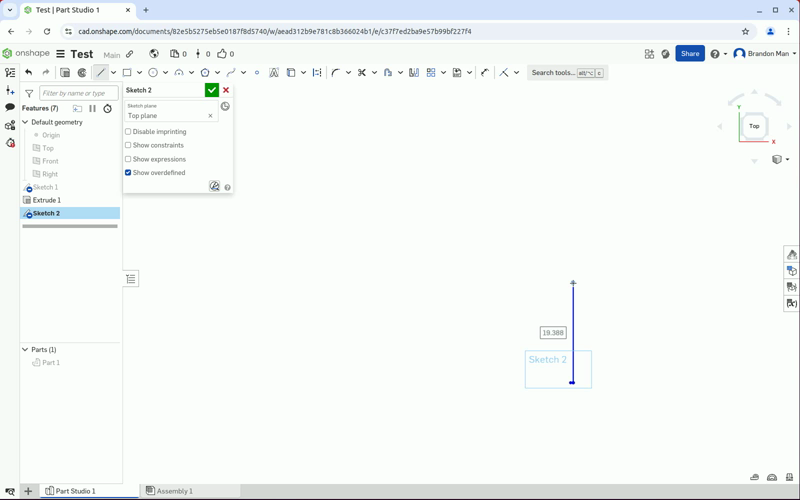
mouse_move(589, 282)
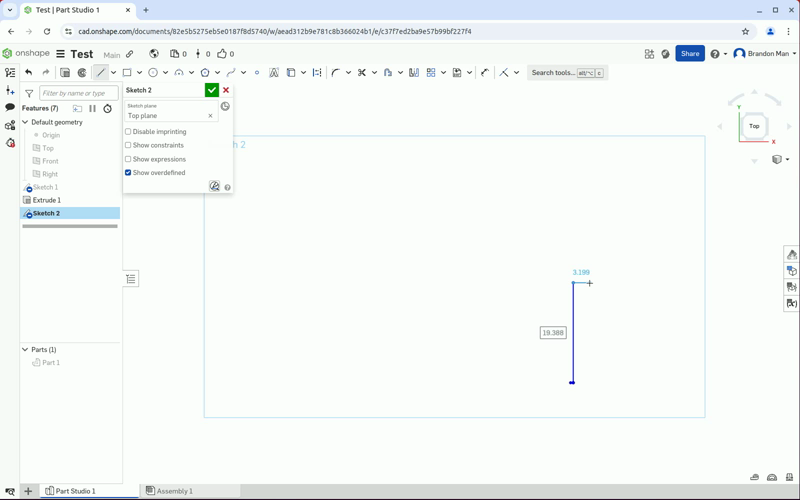
mouse_move(570, 282)
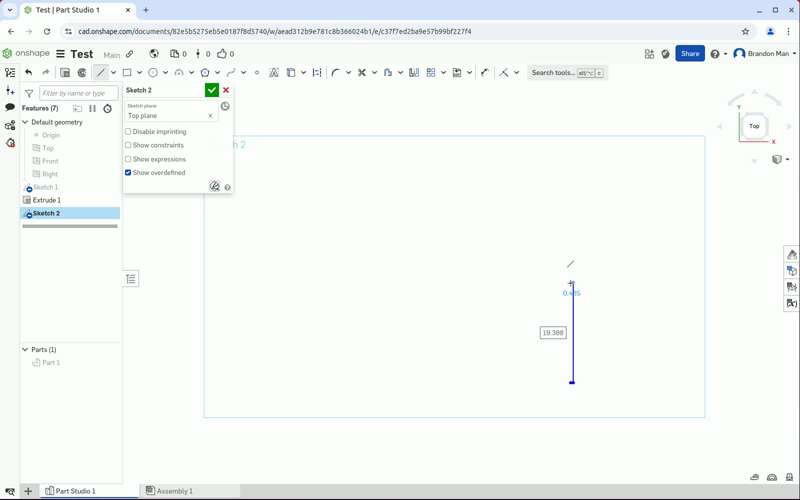
scroll(6)
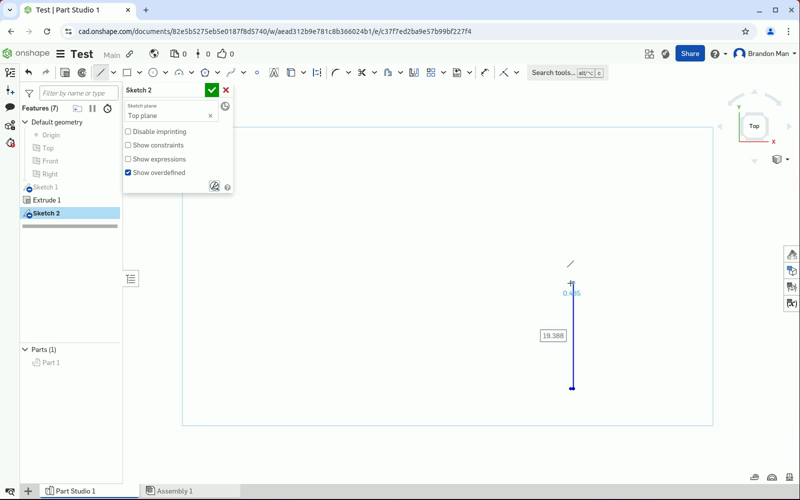
scroll(6)
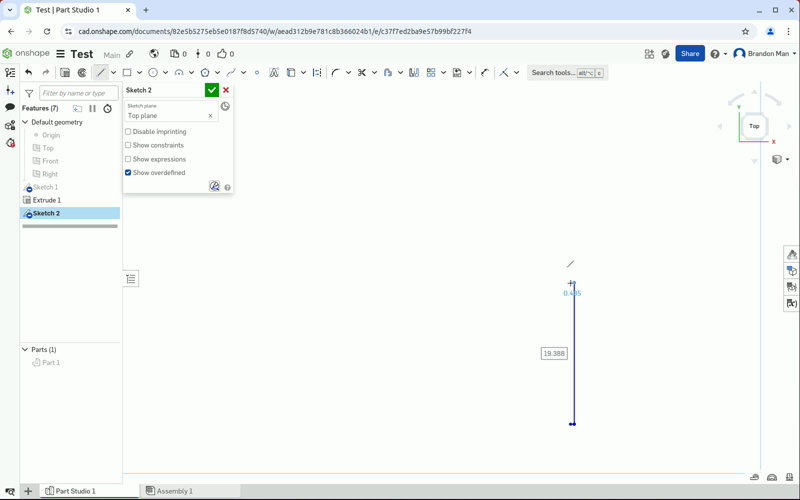
scroll(6)
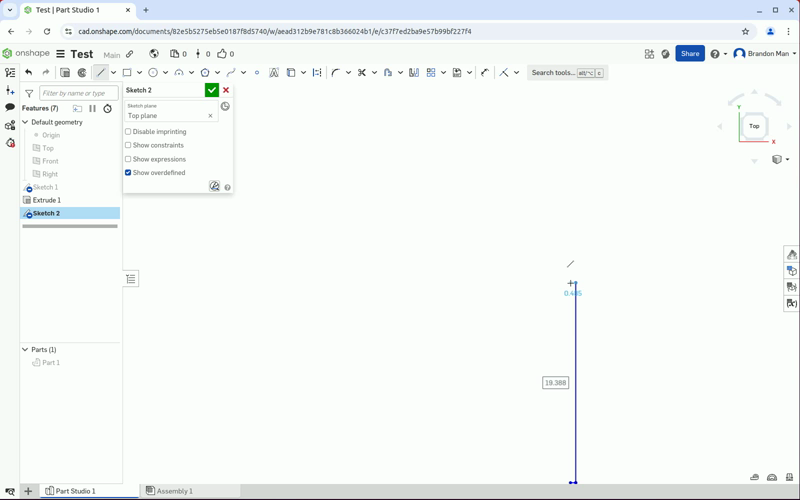
scroll(6)
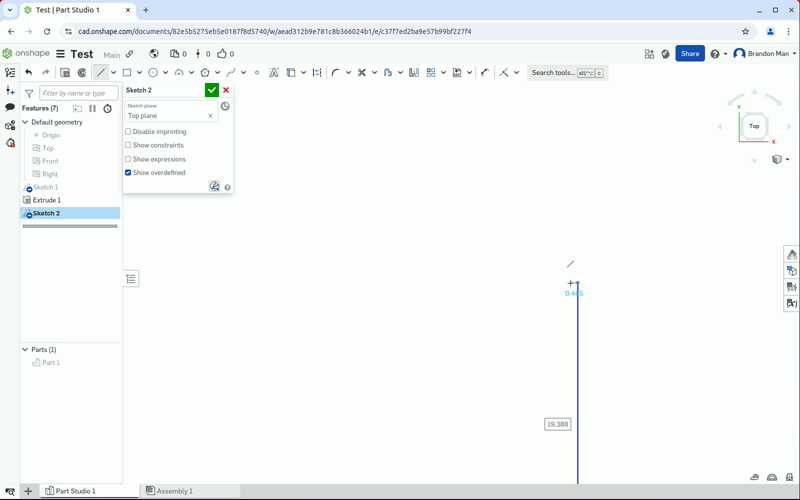
scroll(6)
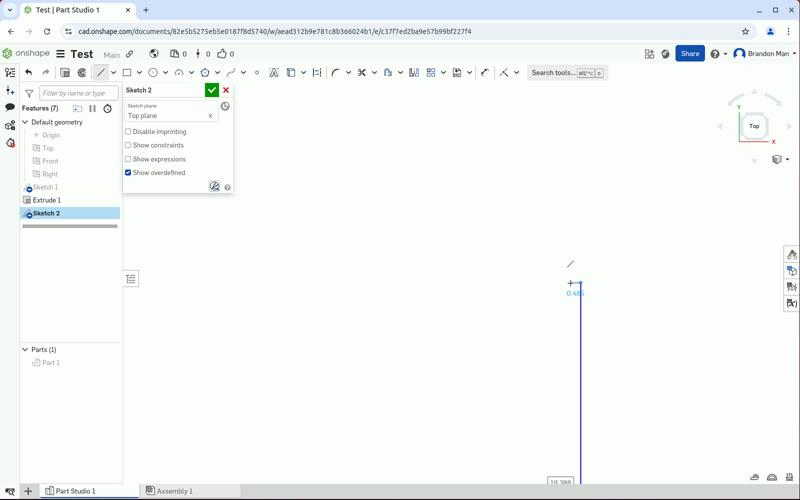
scroll(6)
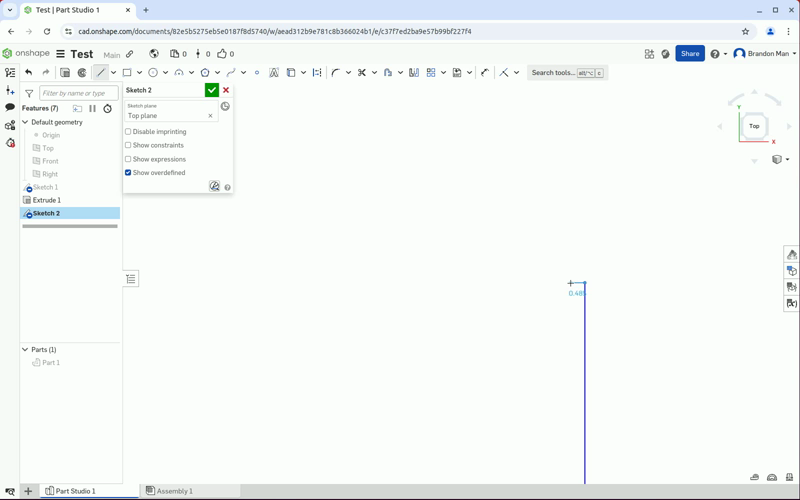
scroll(6)
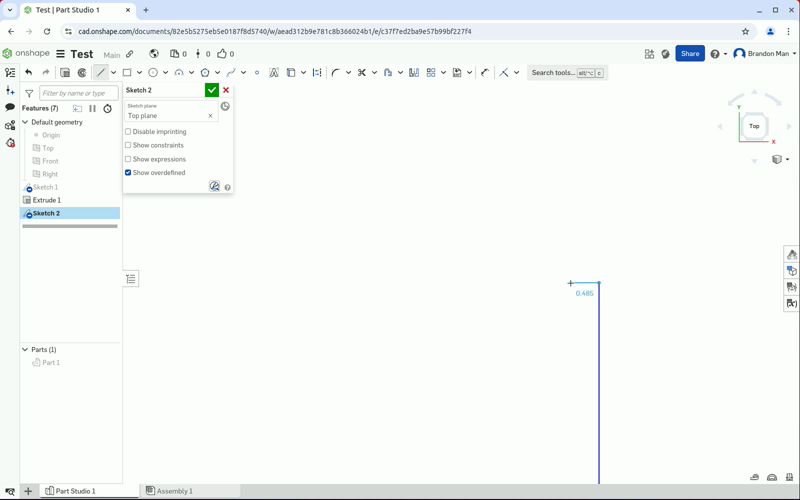
click(570, 282)
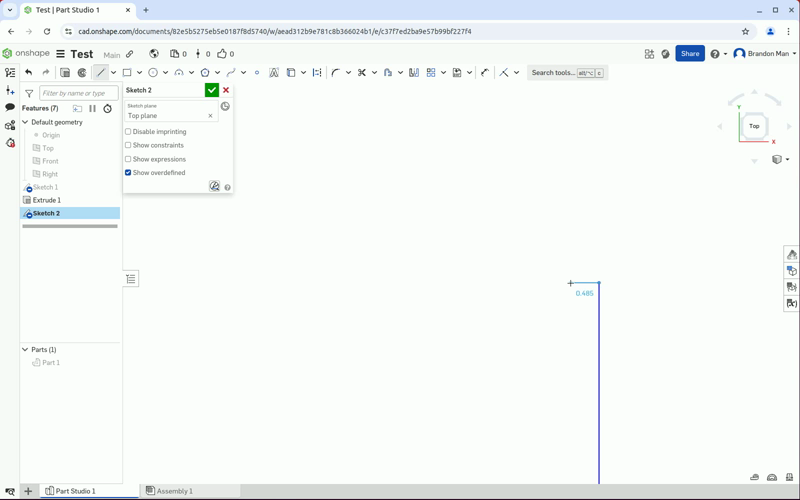
scroll(-6)
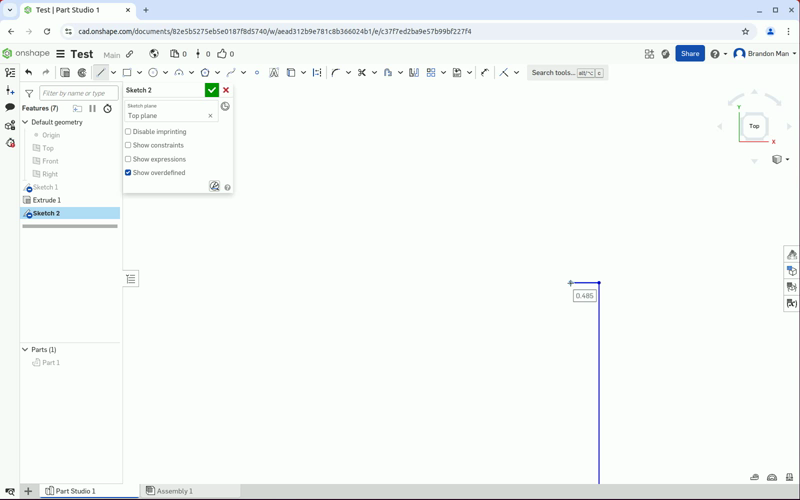
scroll(-6)
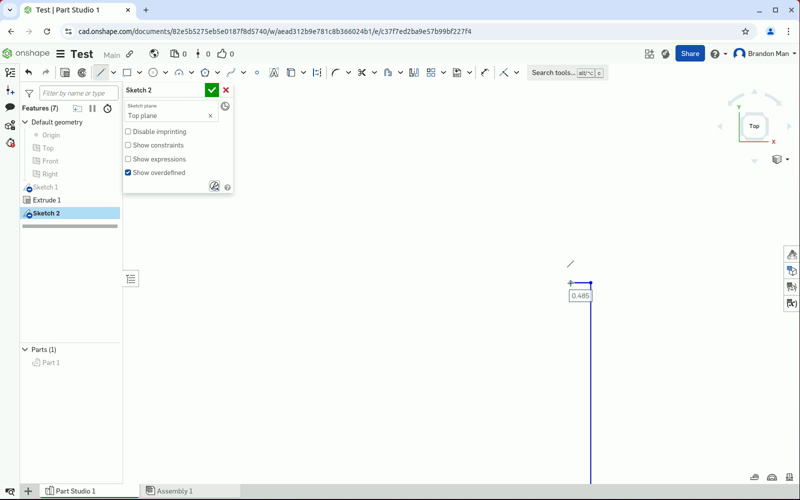
scroll(-6)
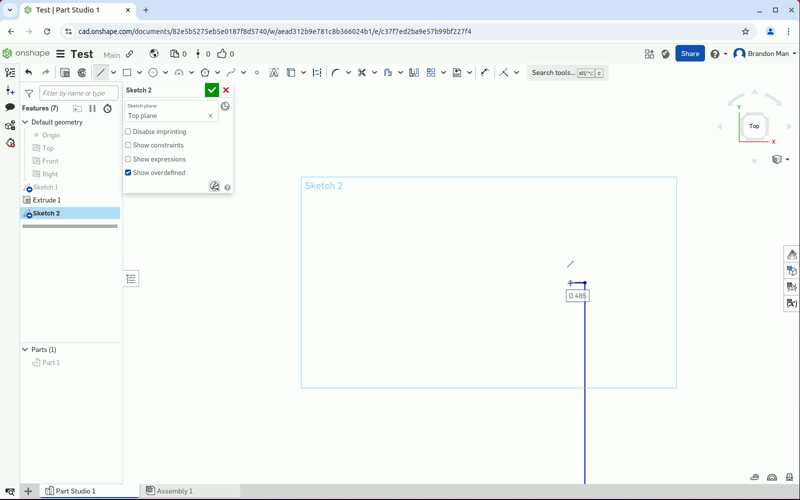
scroll(-6)
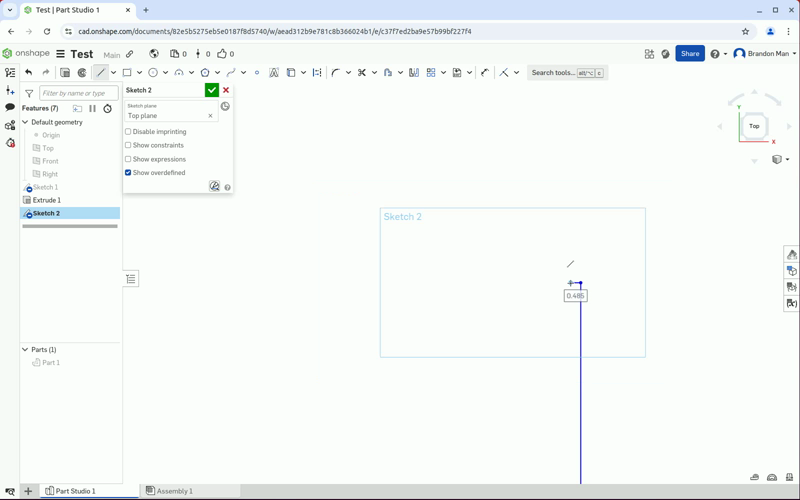
scroll(-6)
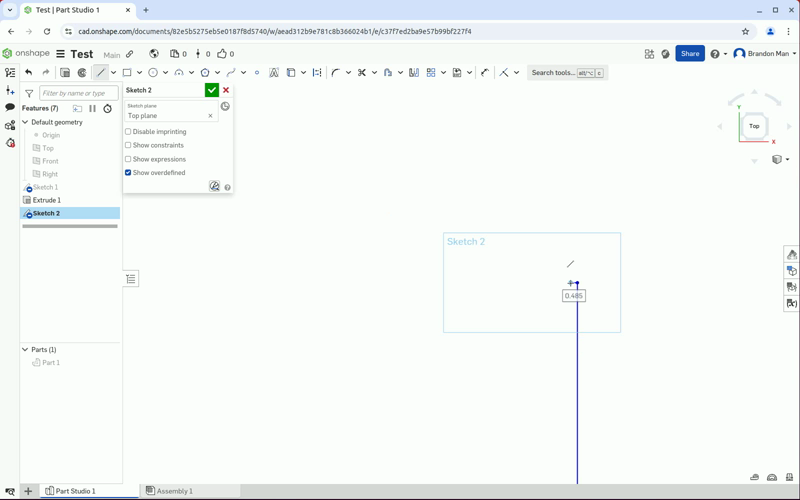
scroll(-6)
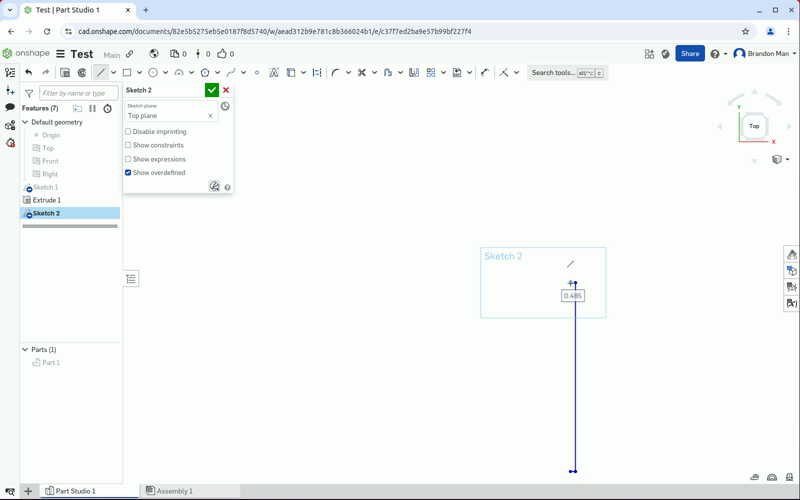
scroll(-6)
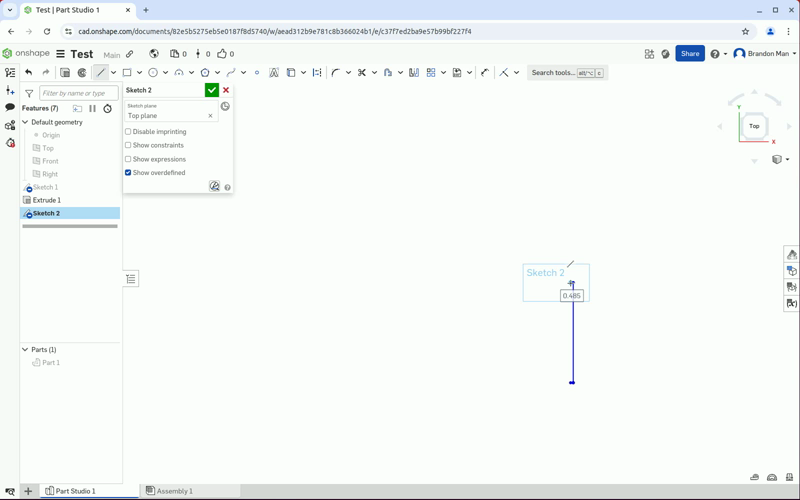
key_up(shift)
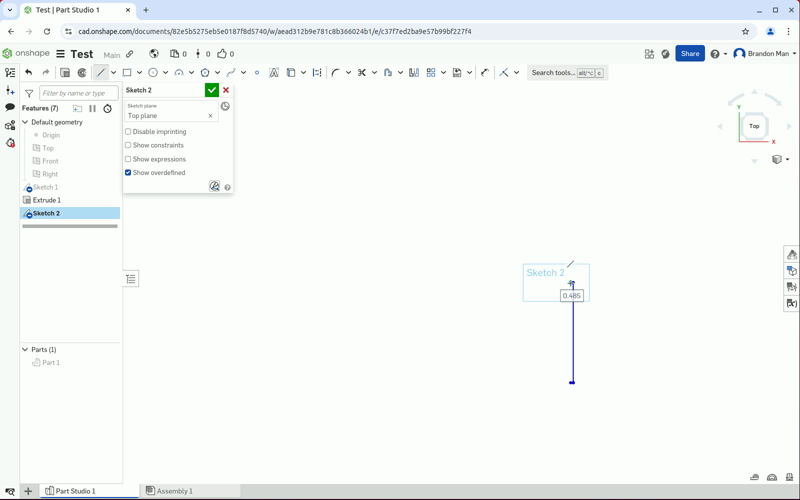
key_down(shift)
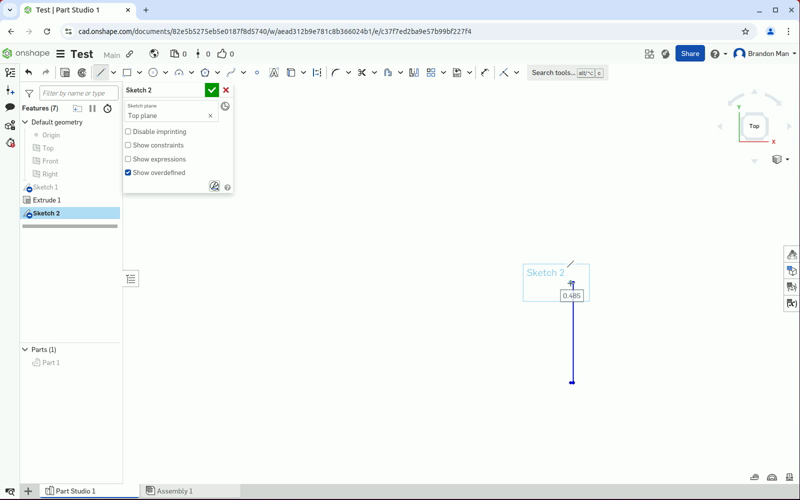
mouse_move(570, 382)
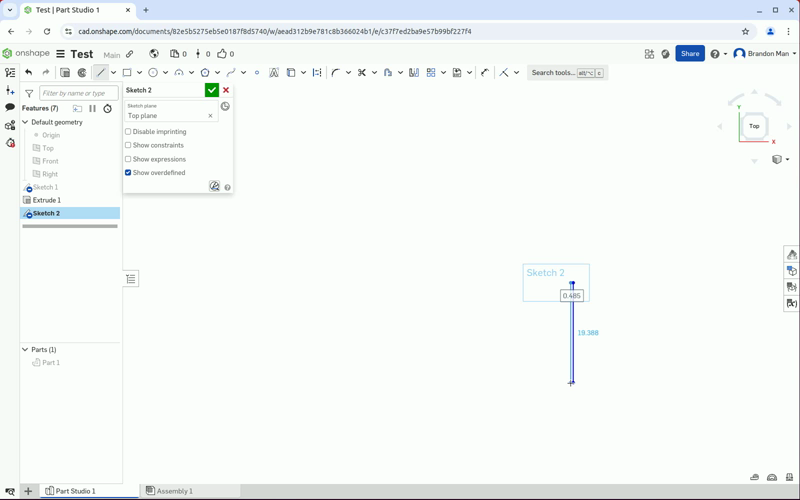
scroll(6)
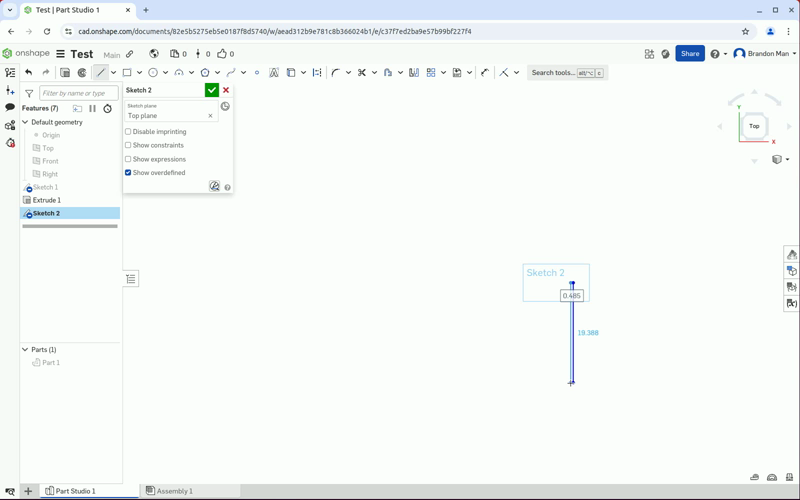
scroll(6)
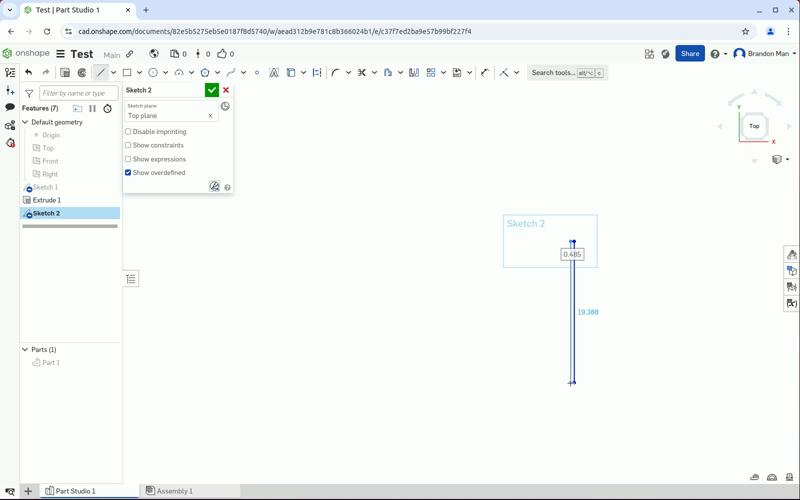
scroll(6)
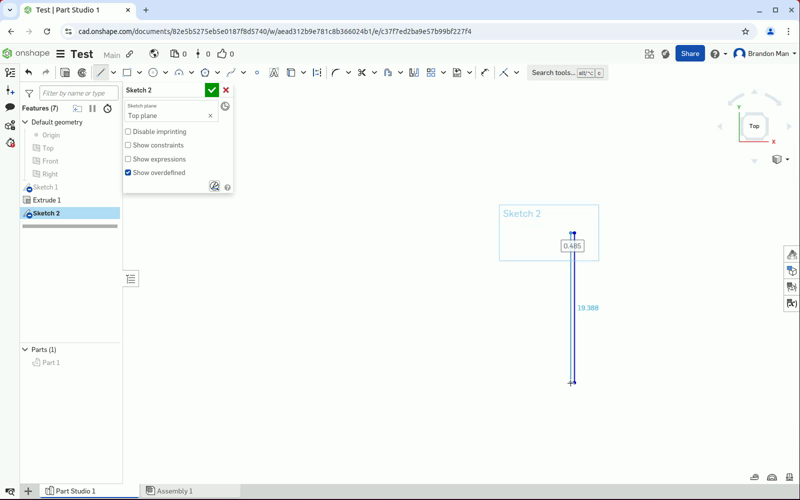
scroll(6)
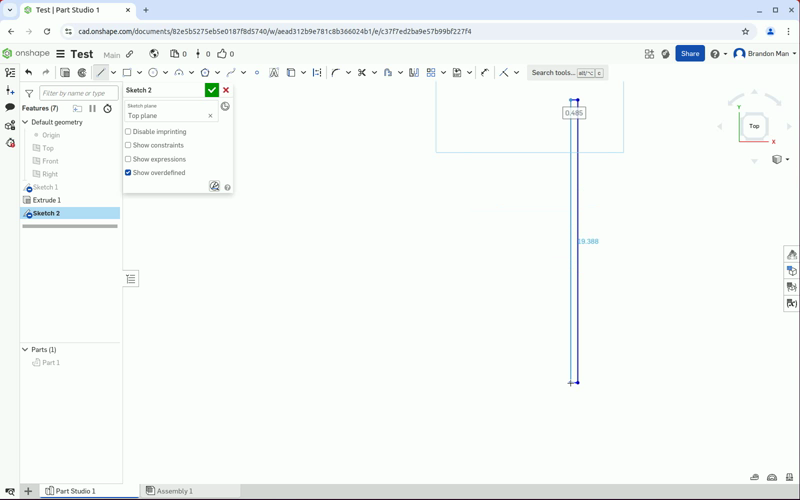
scroll(6)
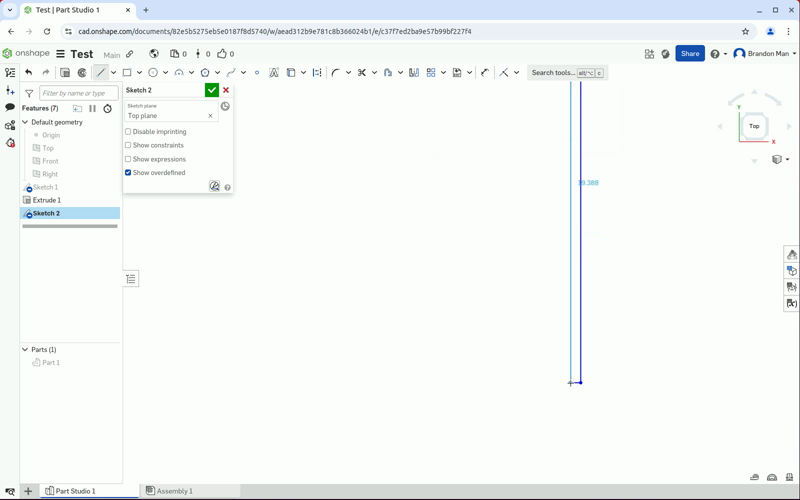
scroll(6)
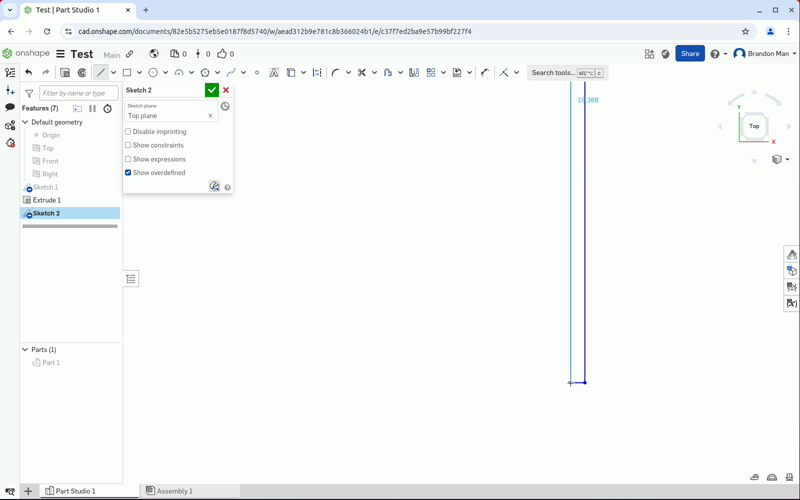
scroll(6)
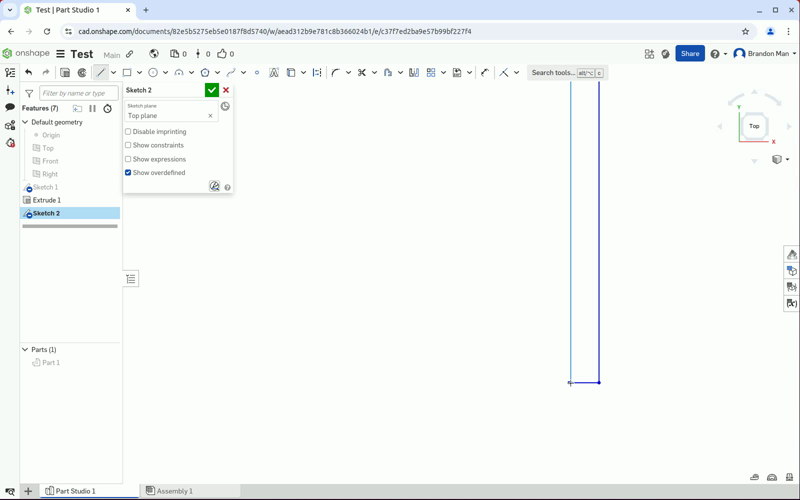
key_up(shift)
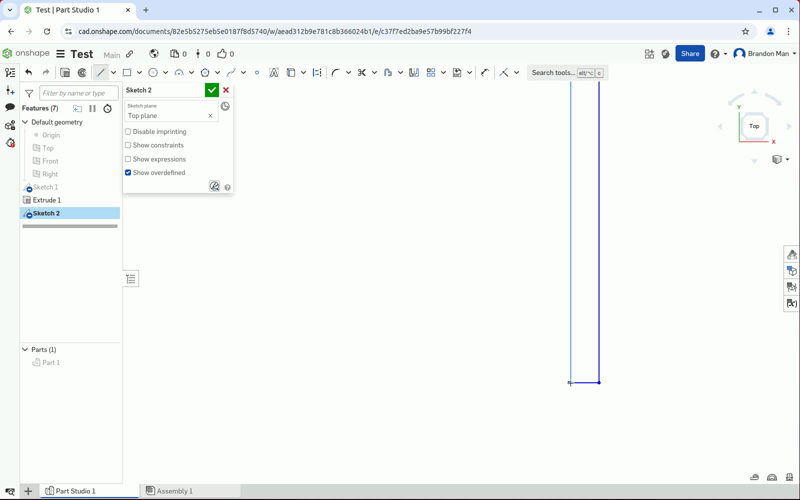
click(570, 382)
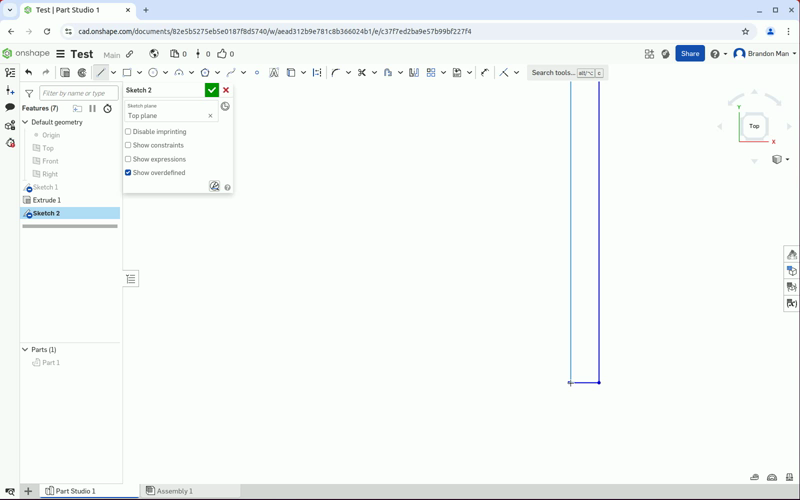
scroll(-6)
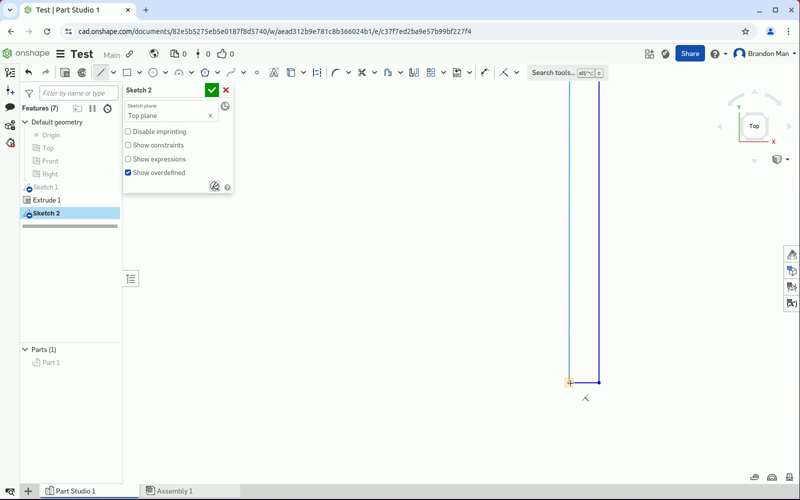
scroll(-6)
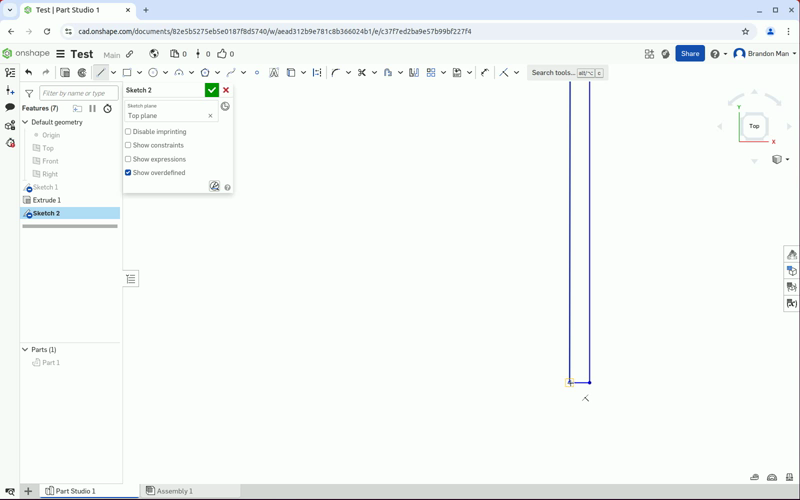
scroll(-6)
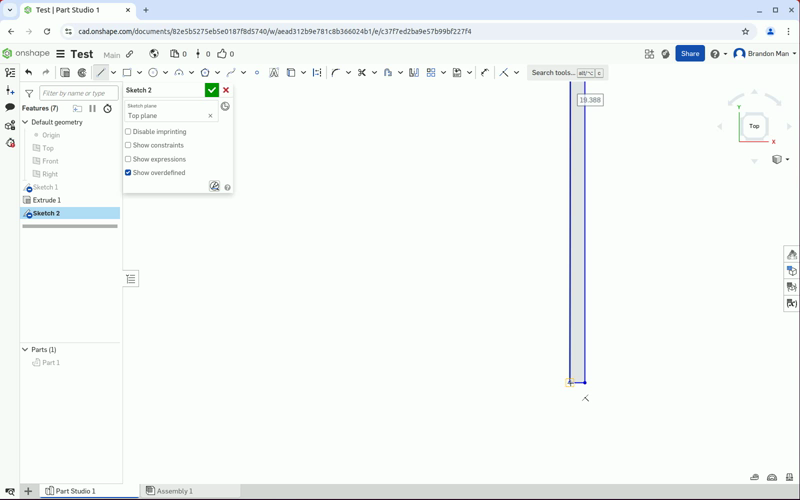
scroll(-6)
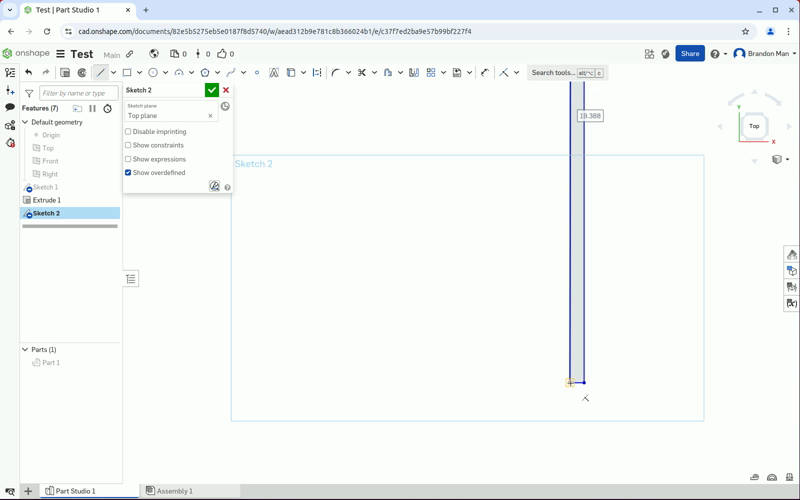
scroll(-6)
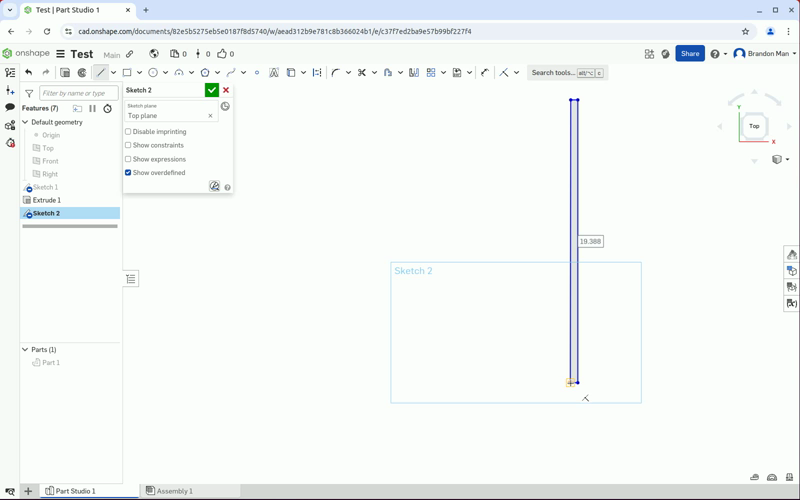
scroll(-6)
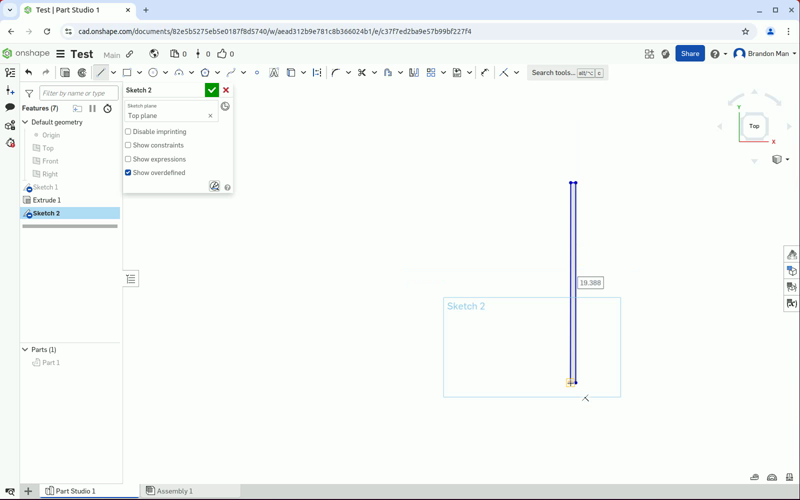
scroll(-6)
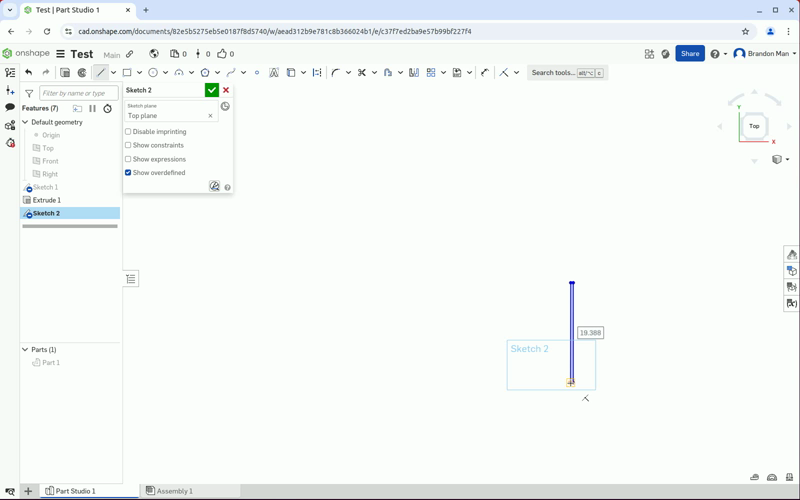
key(esc)
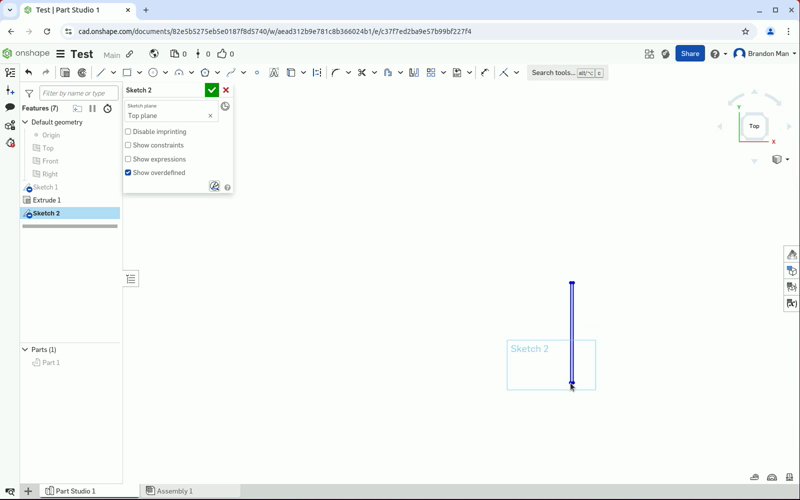
mouse_move(571, 321)
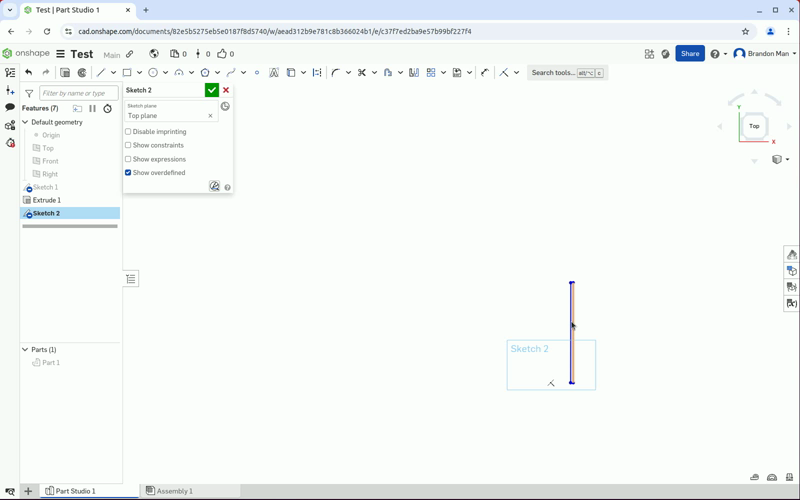
scroll(6)
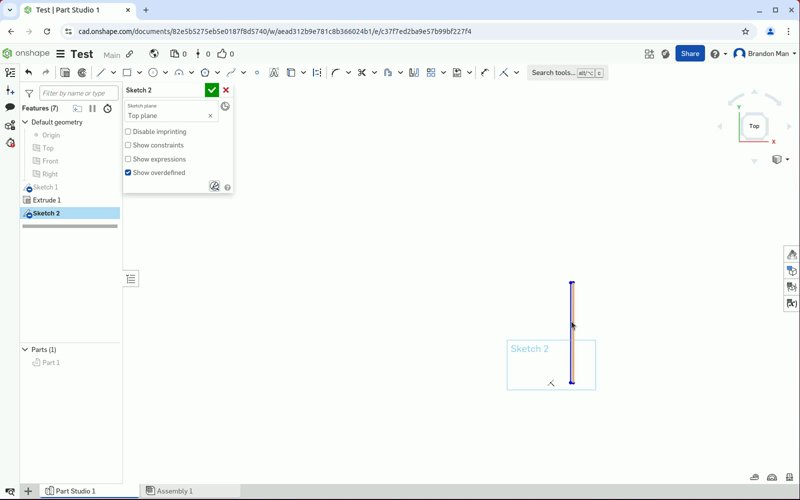
scroll(6)
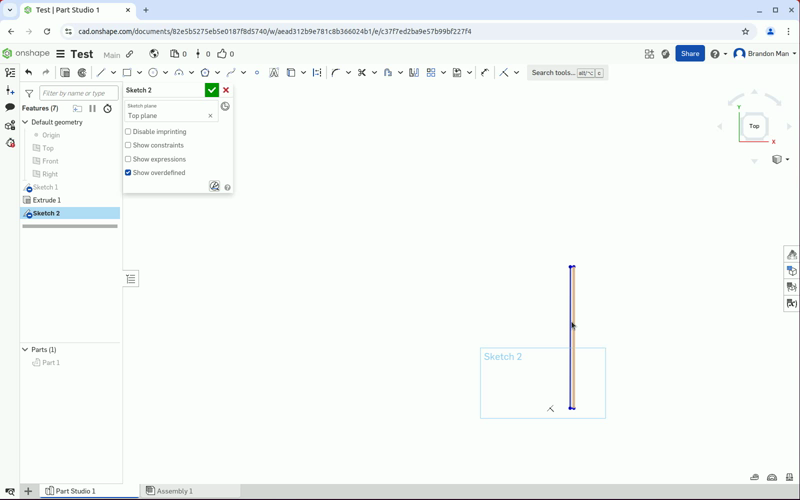
scroll(6)
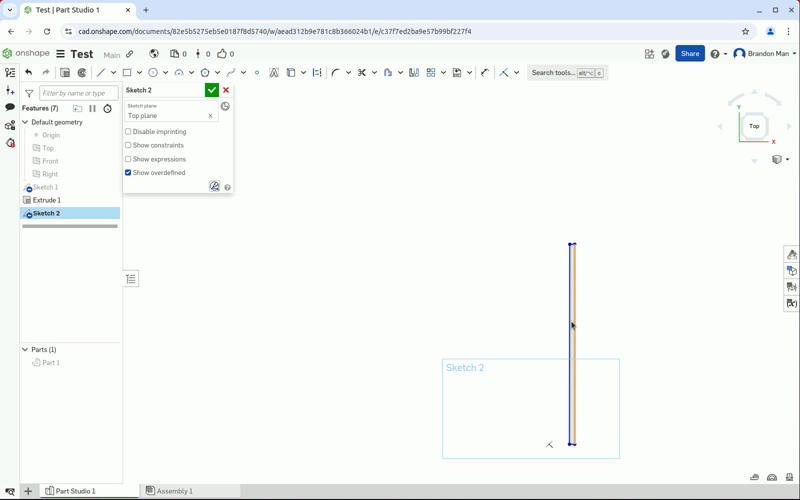
scroll(6)
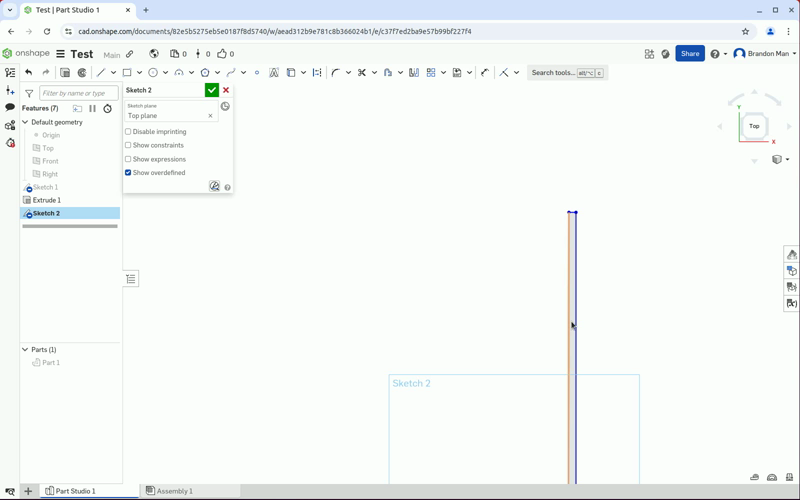
scroll(6)
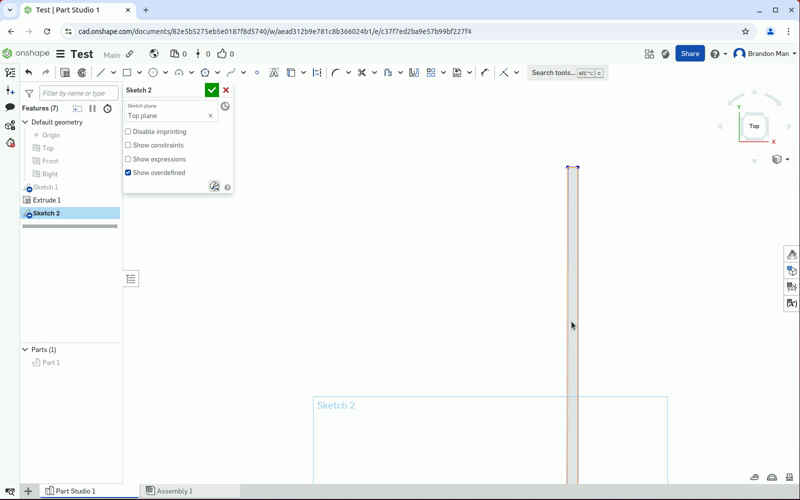
scroll(6)
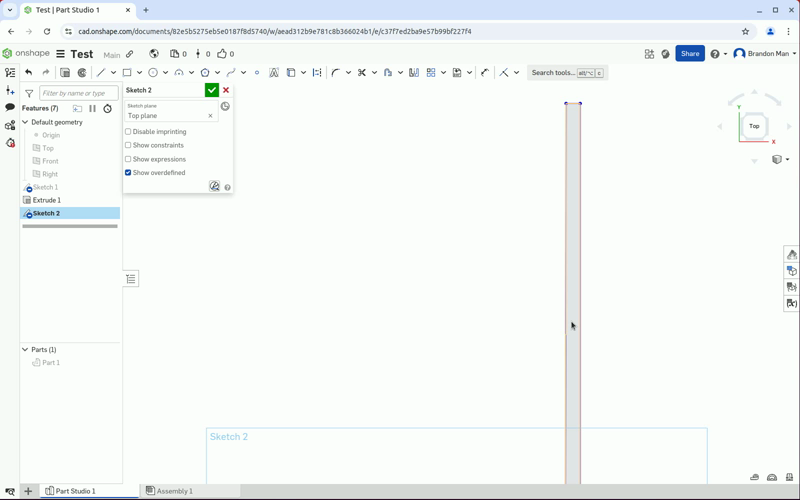
scroll(6)
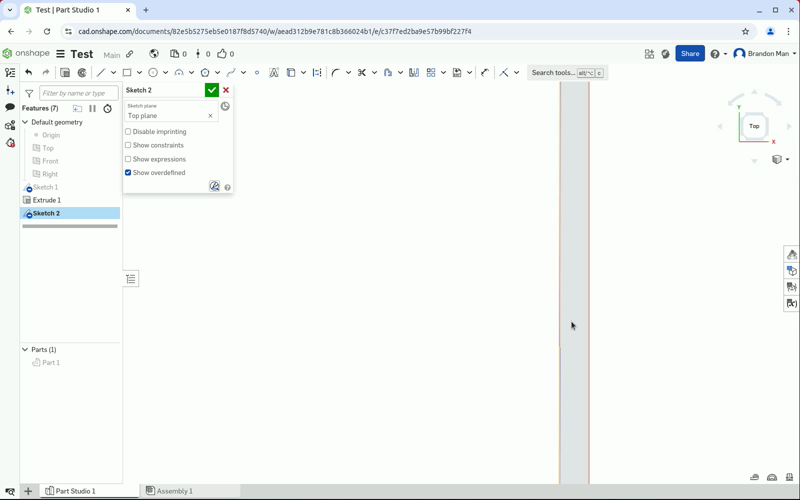
click(571, 321)
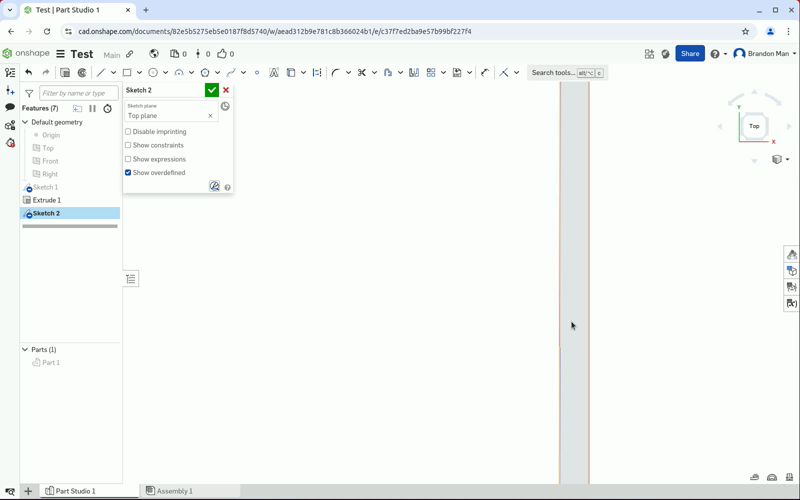
scroll(-6)
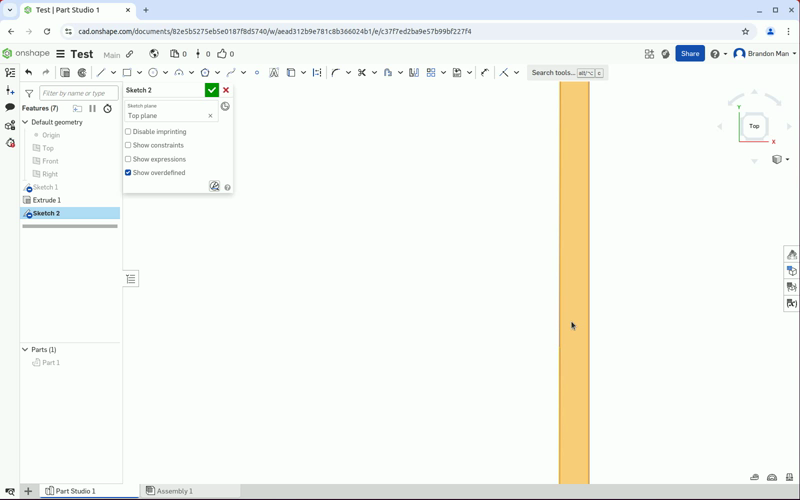
scroll(-6)
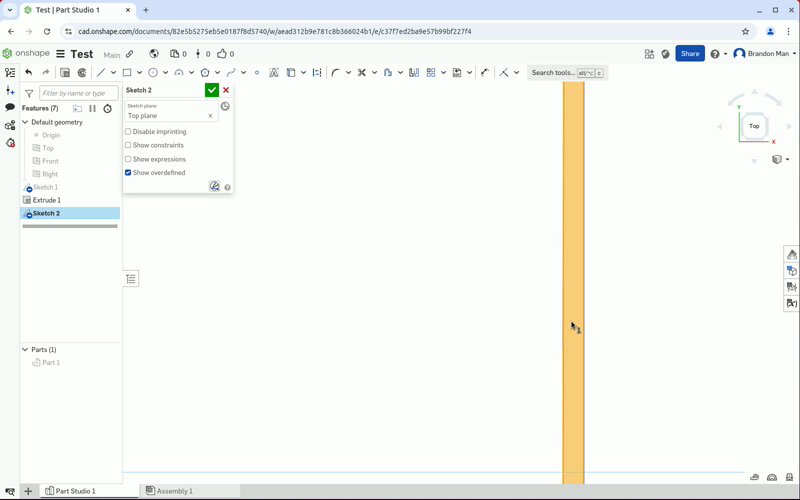
scroll(-6)
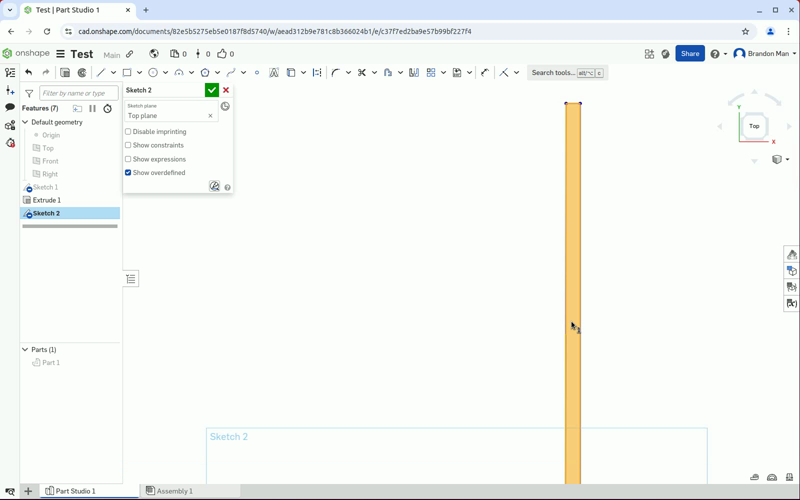
scroll(-6)
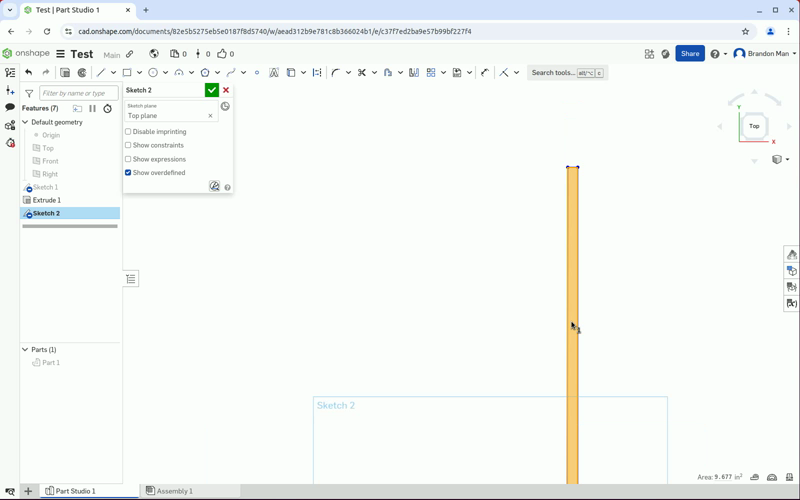
scroll(-6)
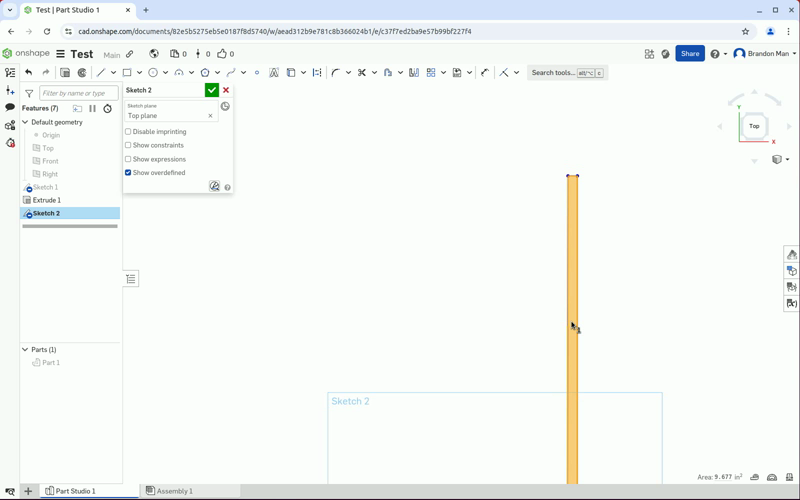
scroll(-6)
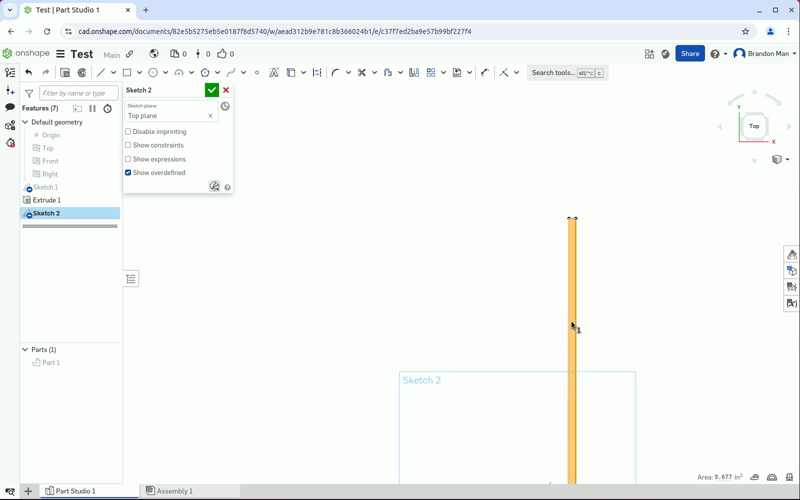
scroll(-6)
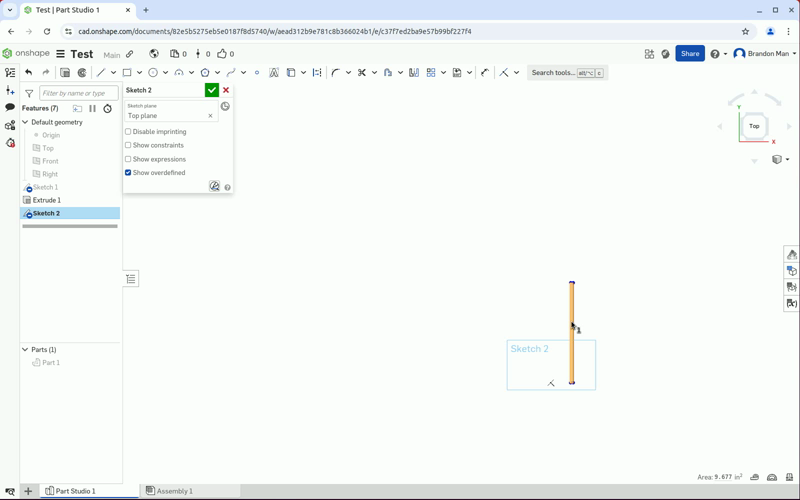
mouse_move(73, 352)
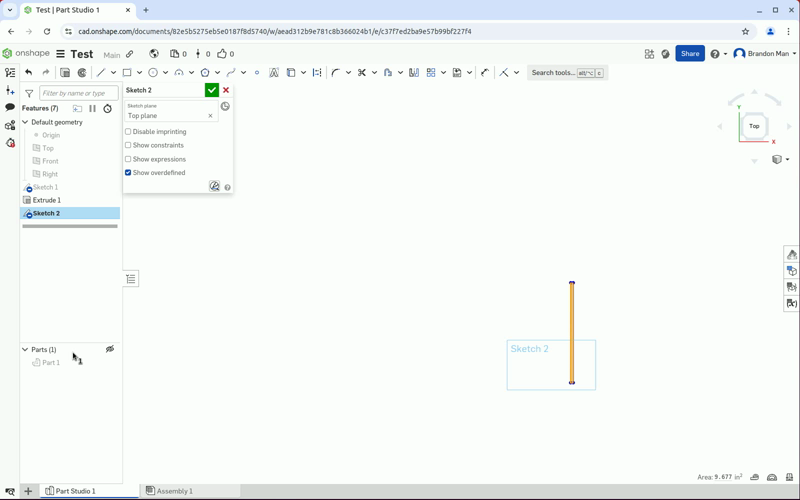
key(shift+y)
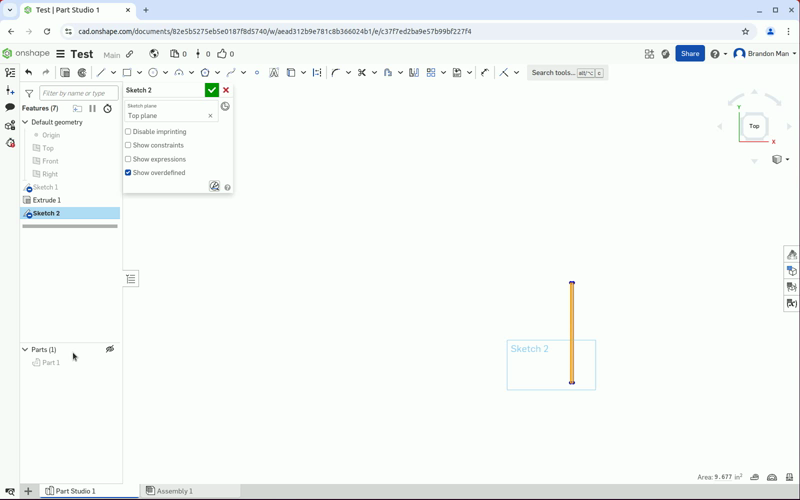
key(shift+e)
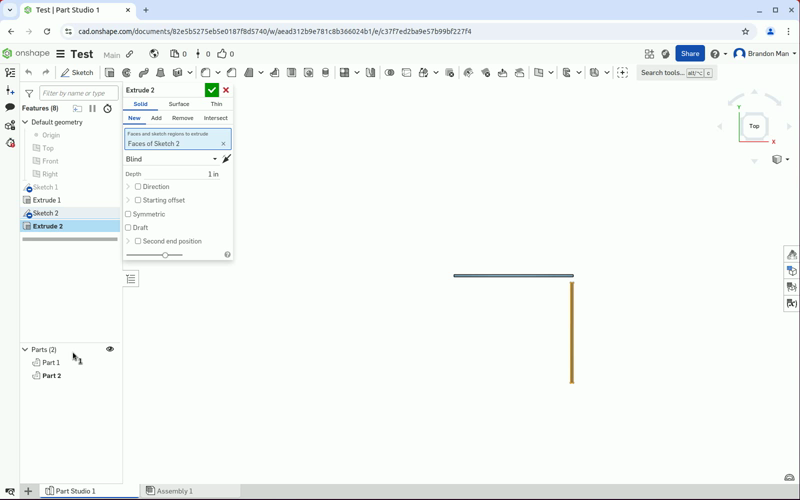
mouse_move(143, 106)
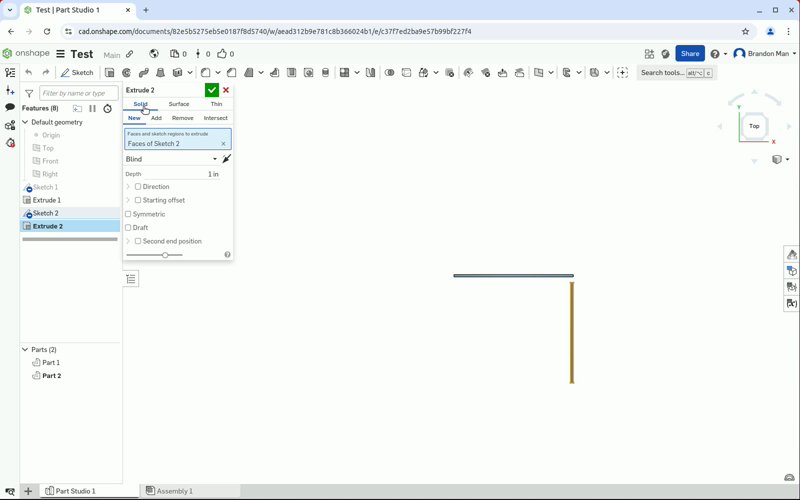
click(143, 106)
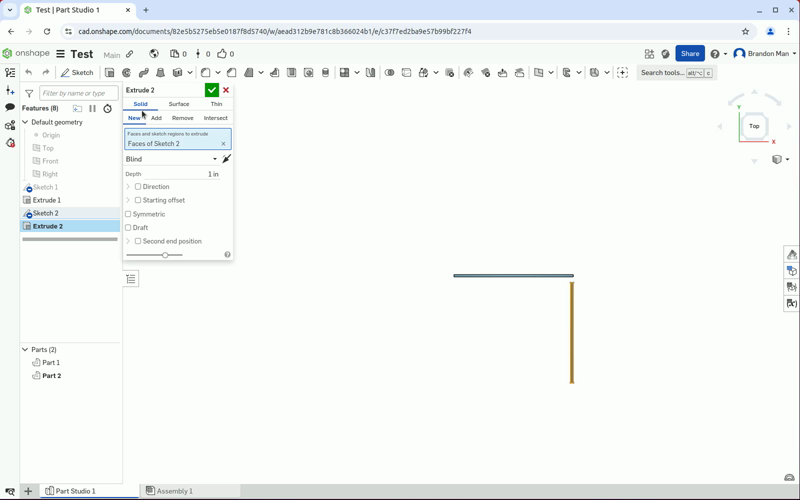
mouse_move(137, 120)
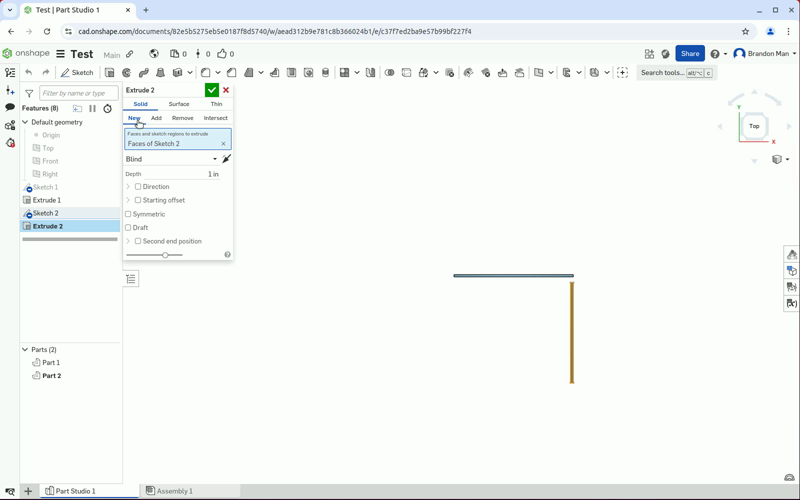
click(137, 120)
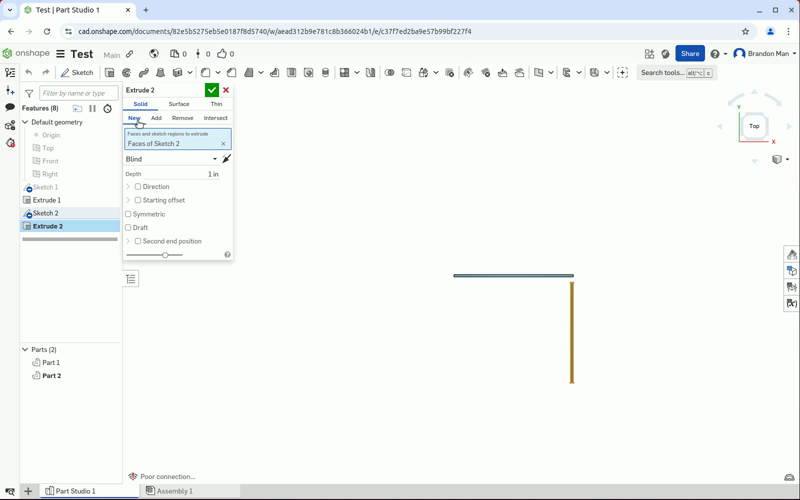
key(tab, 4)
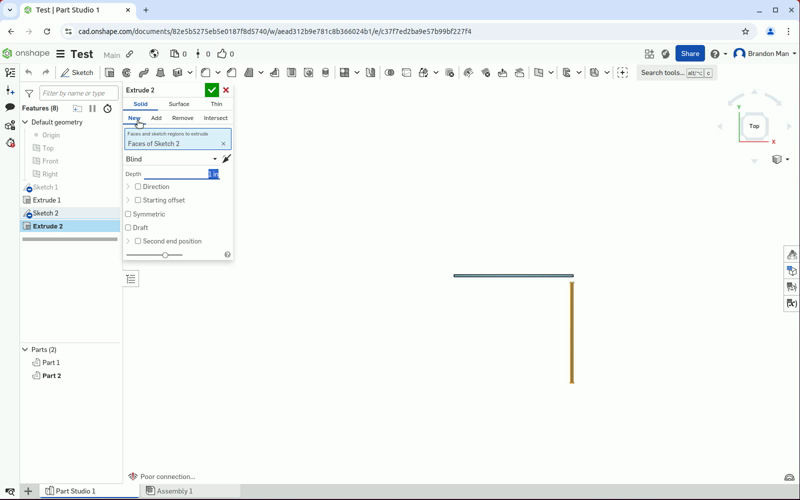
text(0.963)
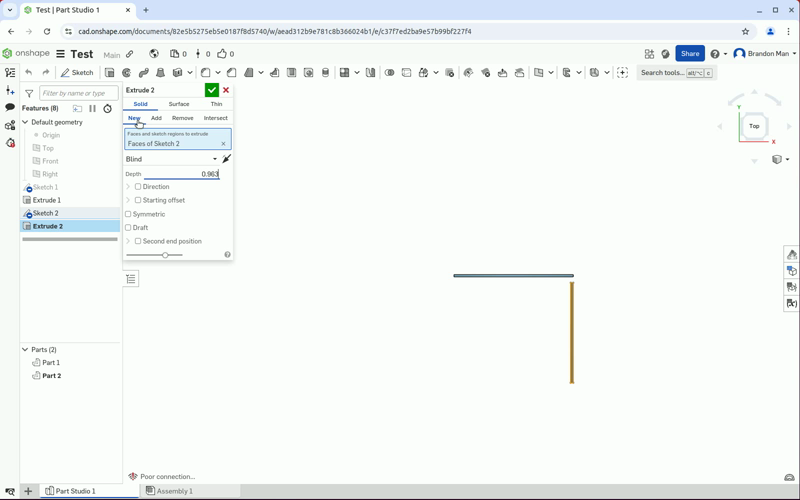
key(enter)
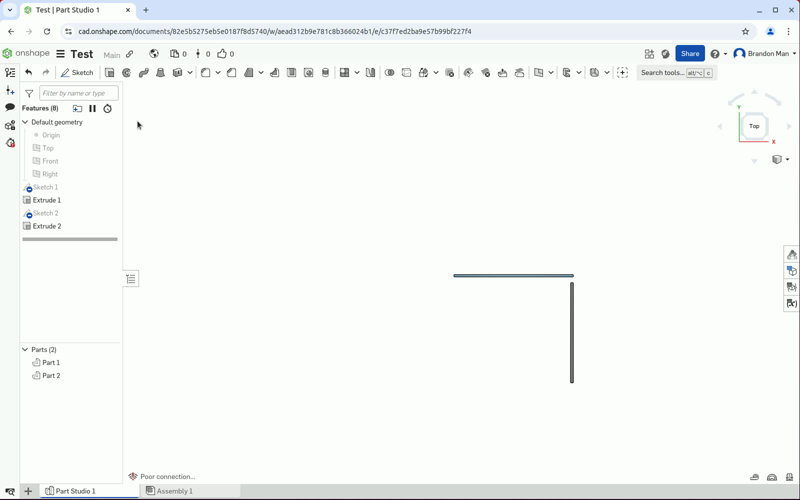
key(shift+h)
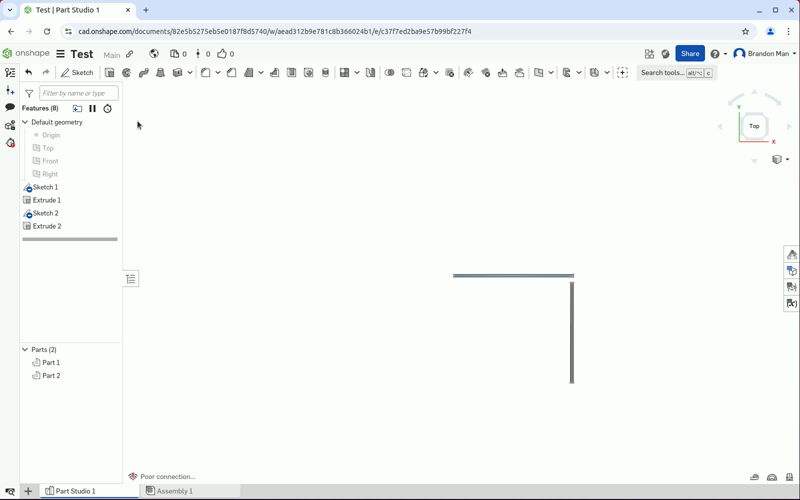
key(shift+h)
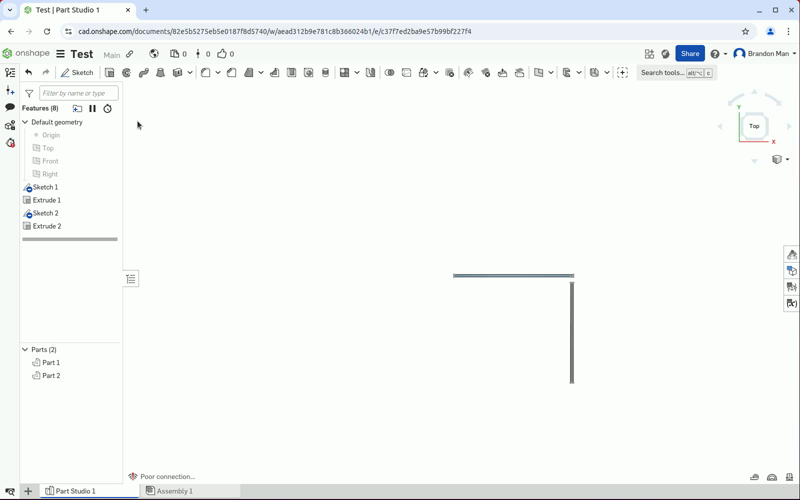
key(shift+7)
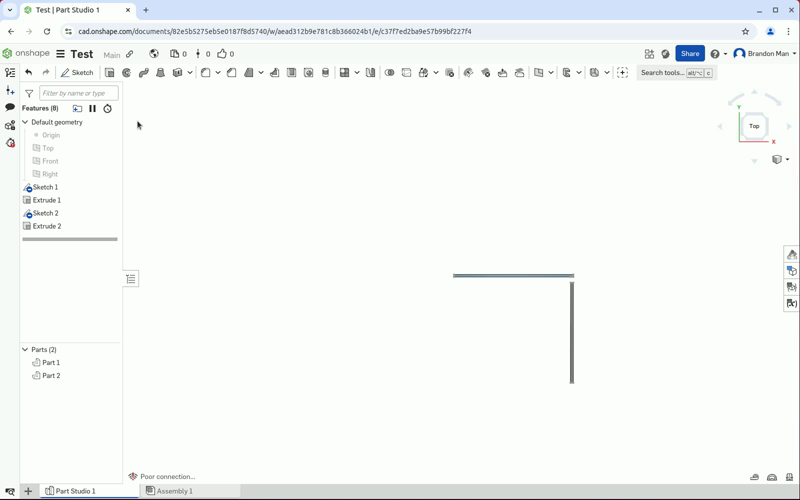
key(up, 3)
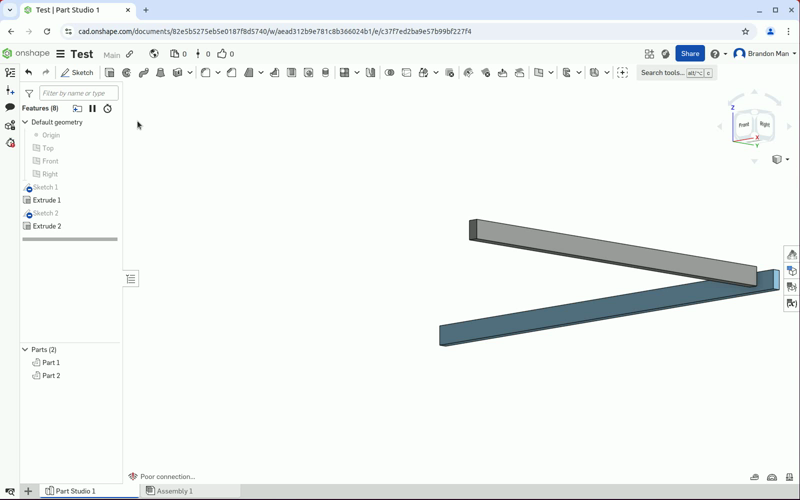
key(left, 3)
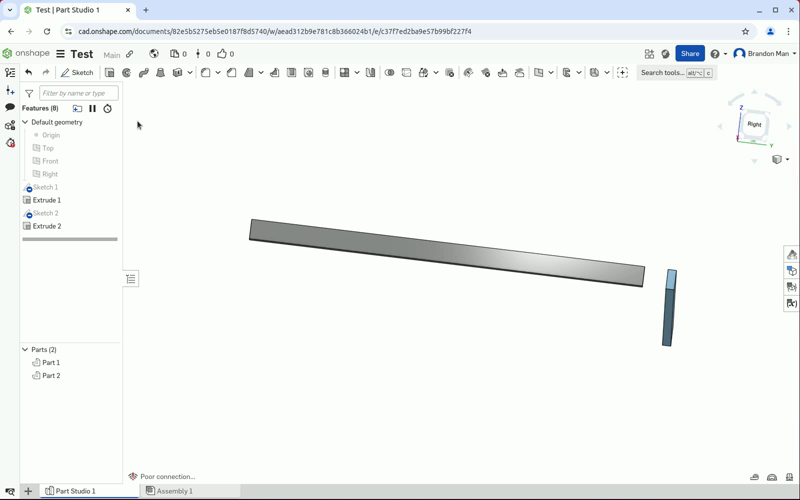
key(right, 3)
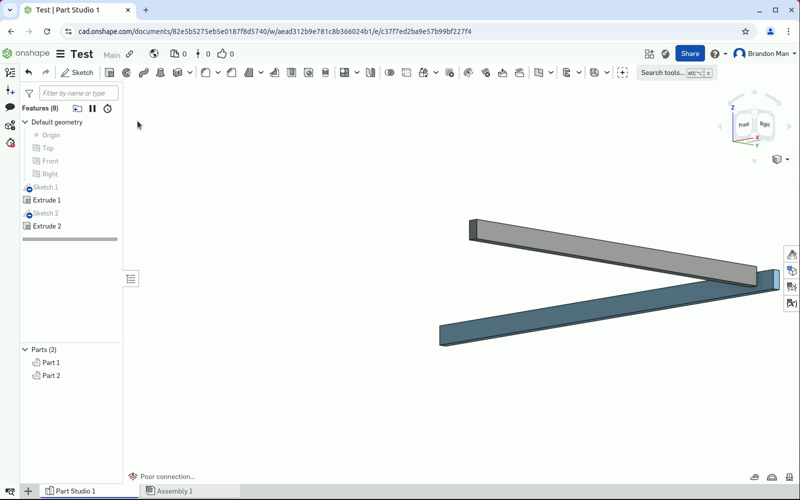
key(down, 3)
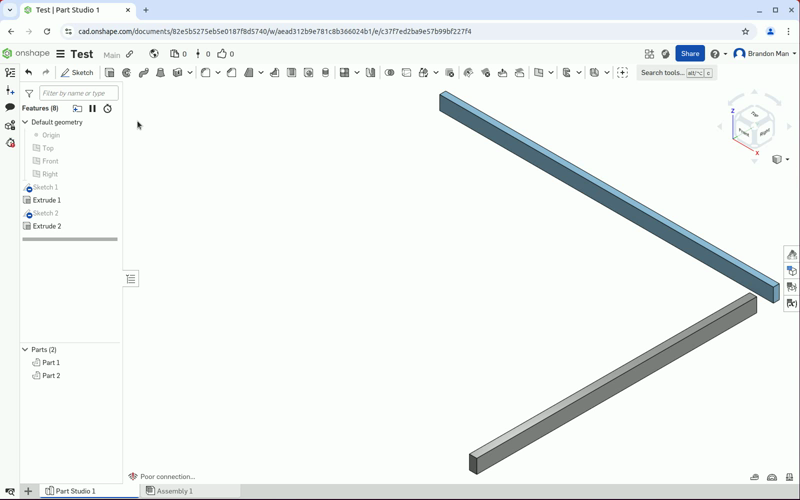
mouse_move(73, 189)
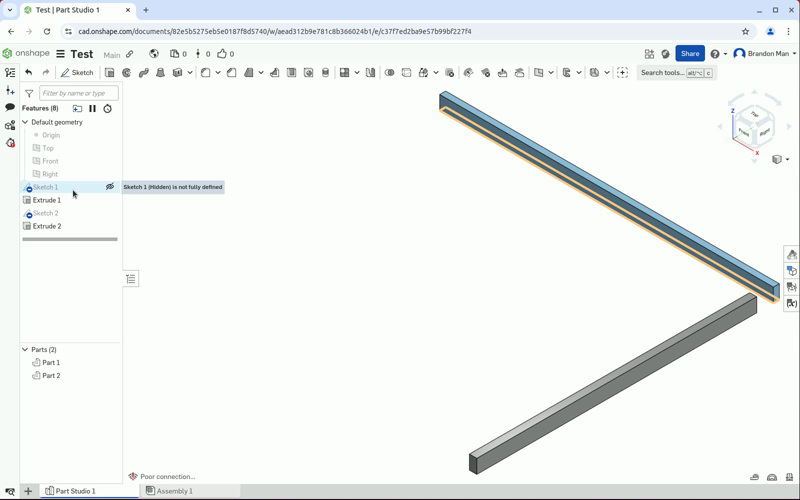
click(73, 189)